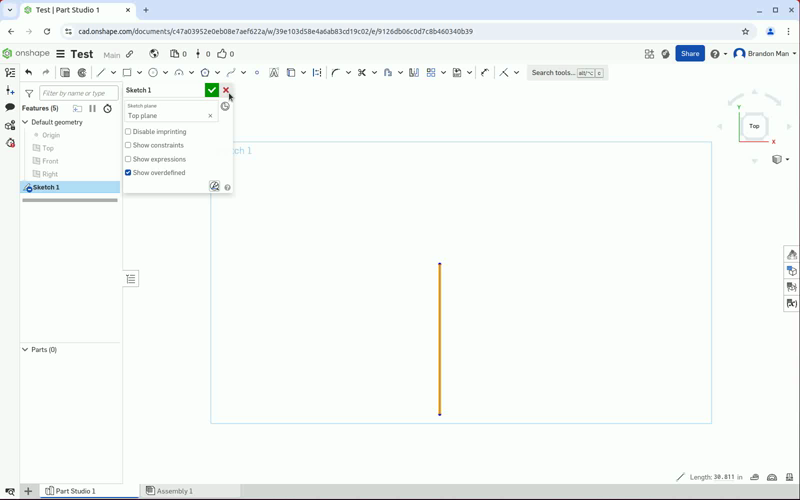
key(shift+h)
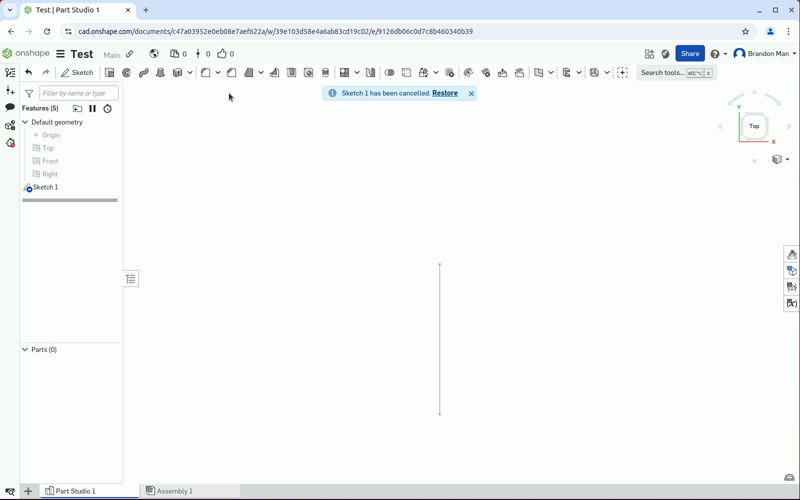
mouse_move(73, 352)
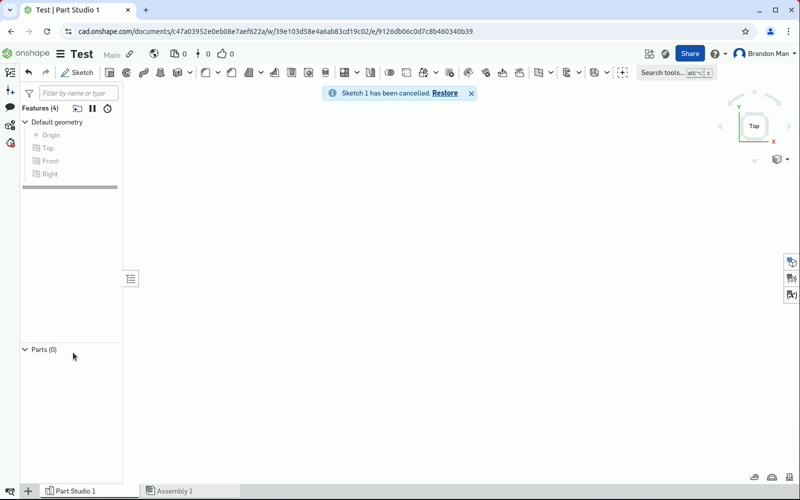
key(y)
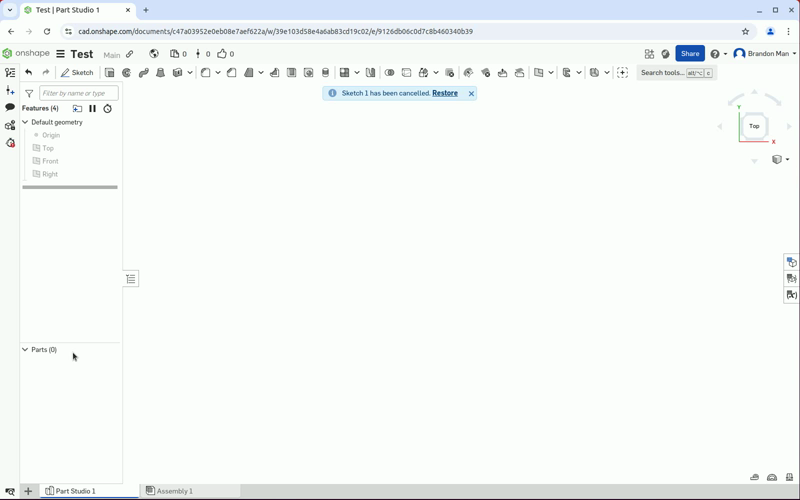
key(shift+p)
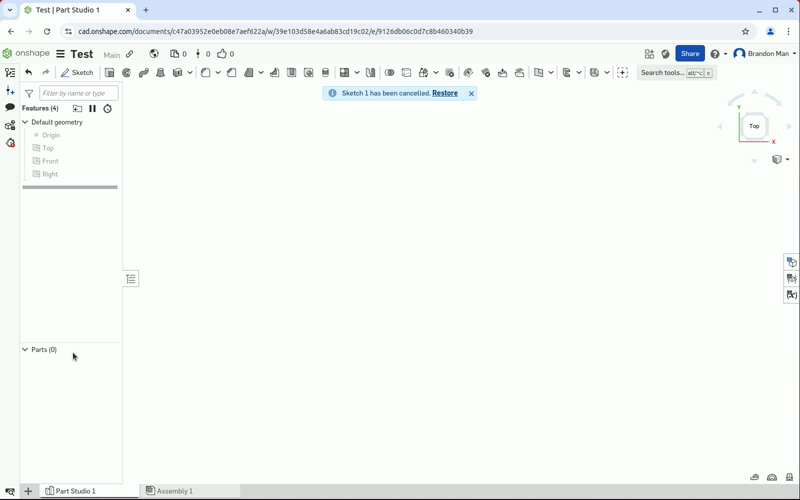
key(space)
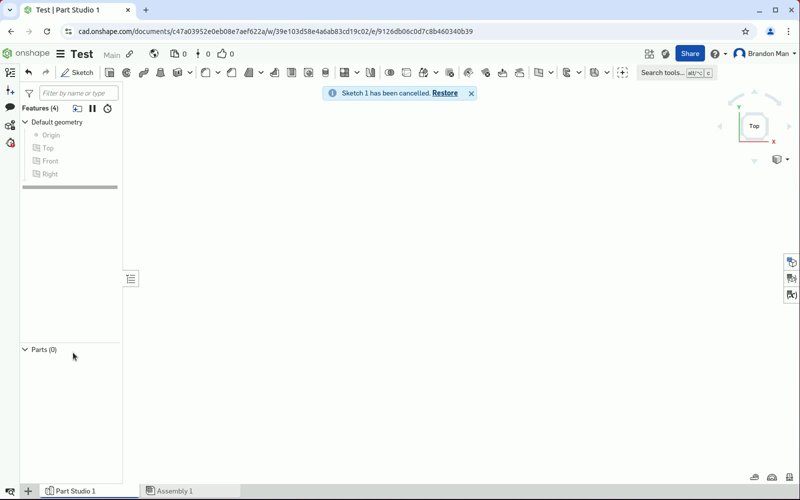
key_down(shift)
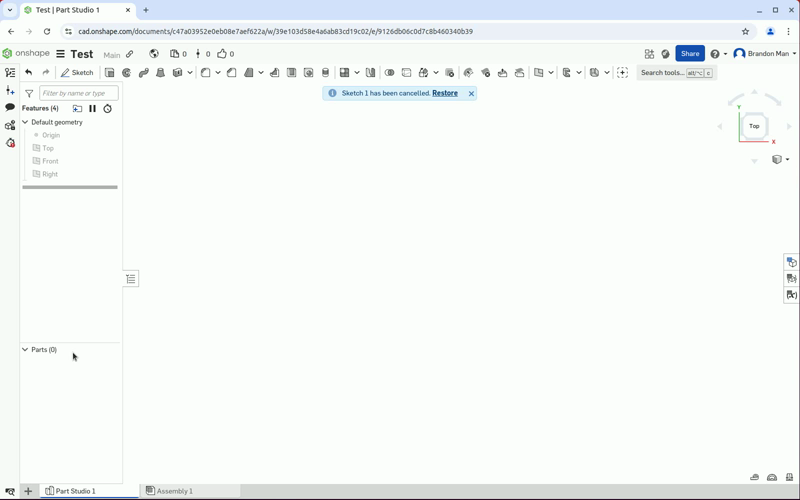
key(up)
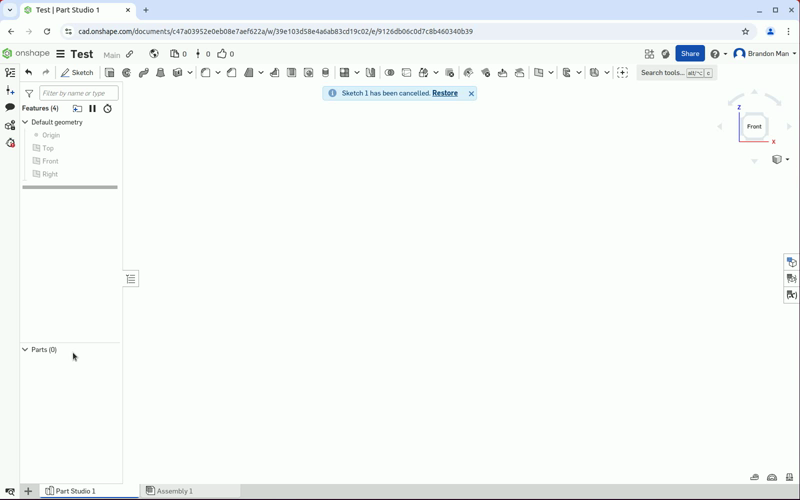
key_up(shift)
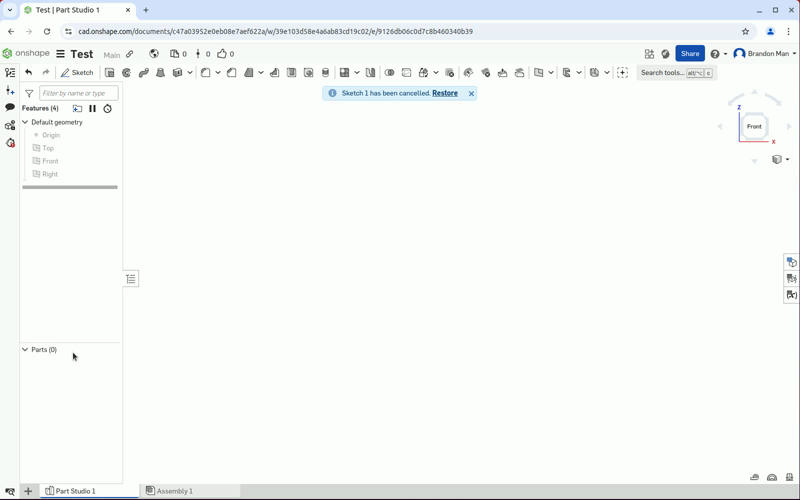
mouse_move(73, 352)
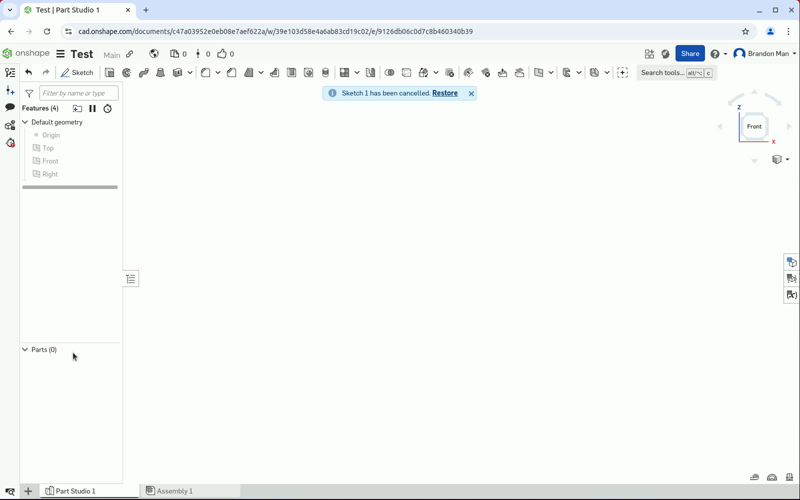
key(shift+y)
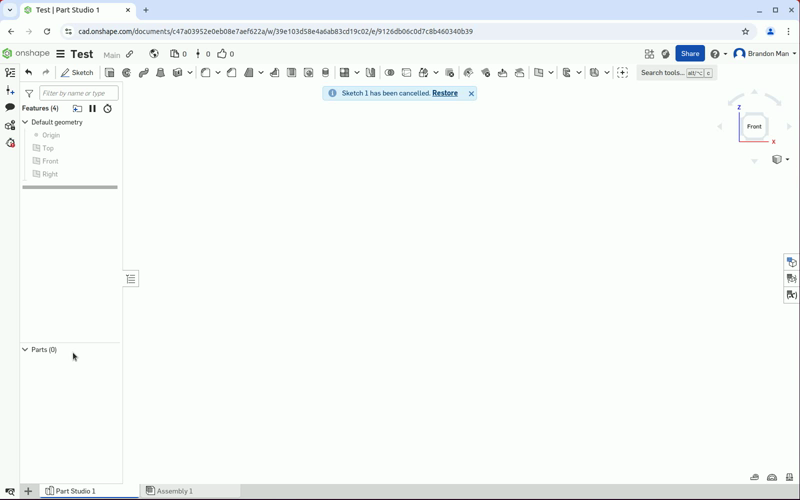
key(shift+s)
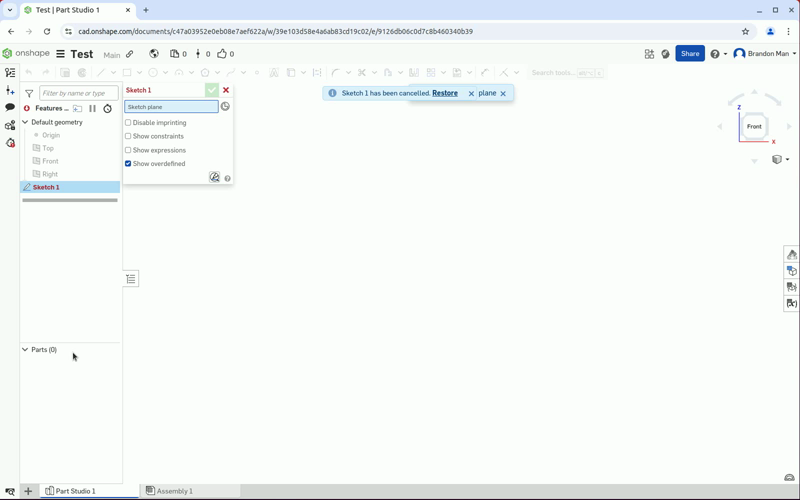
mouse_move(73, 163)
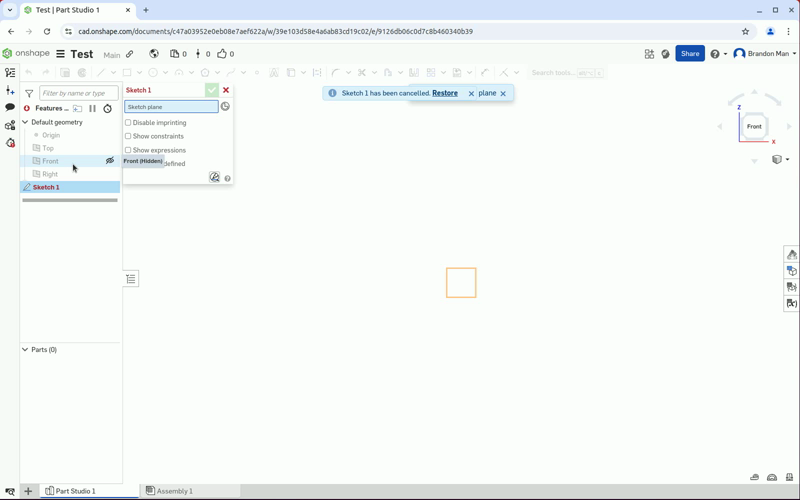
click(73, 163)
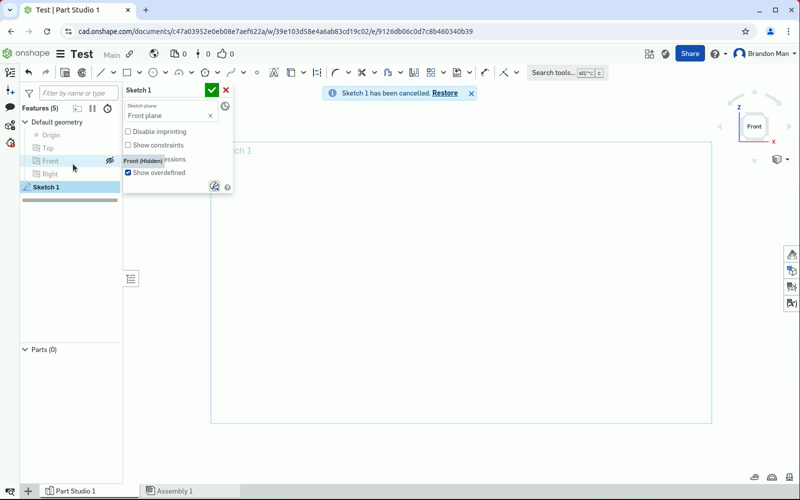
mouse_move(73, 352)
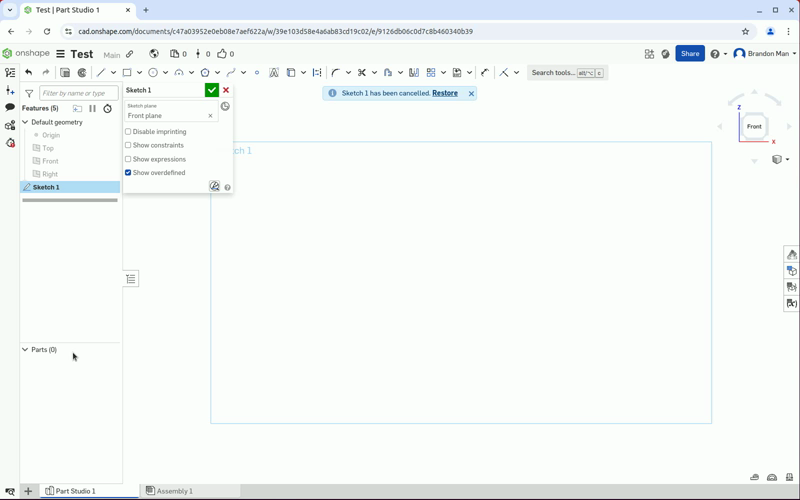
key(y)
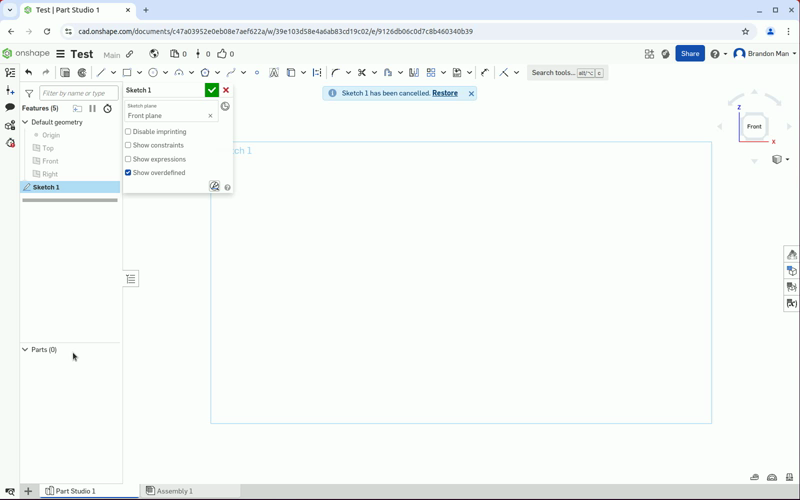
key(l)
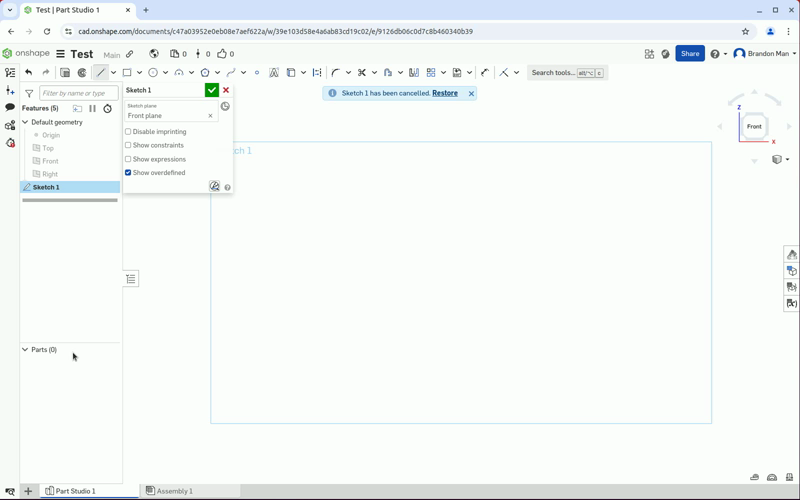
key_down(shift)
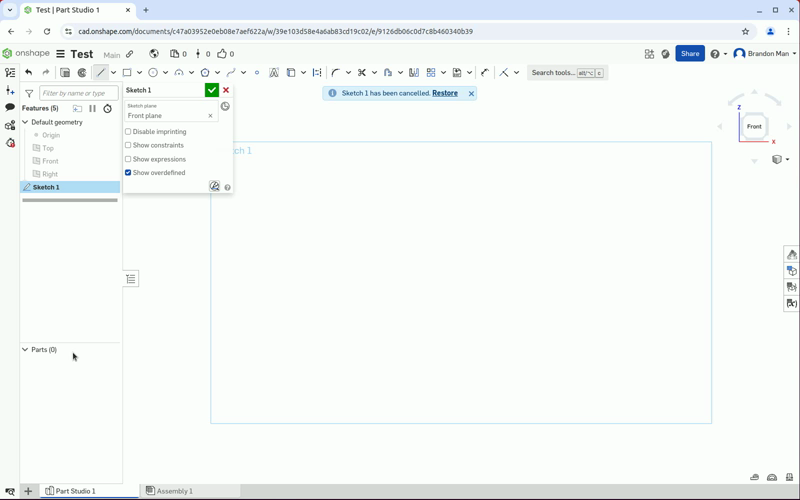
mouse_move(380, 395)
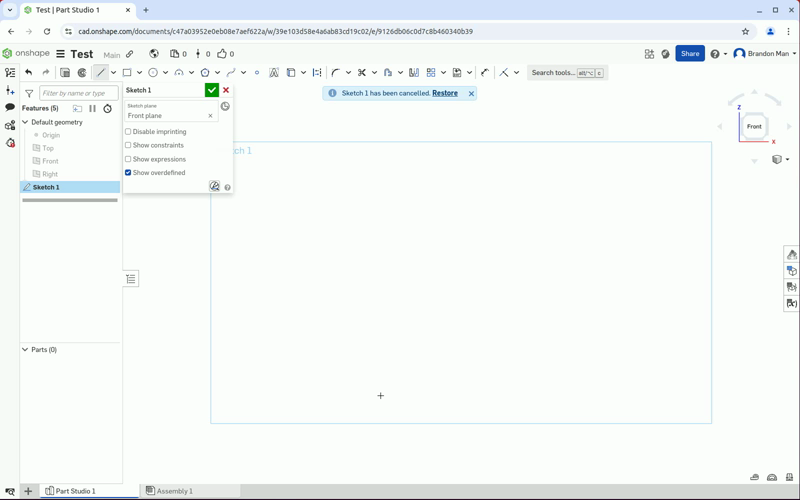
click(380, 395)
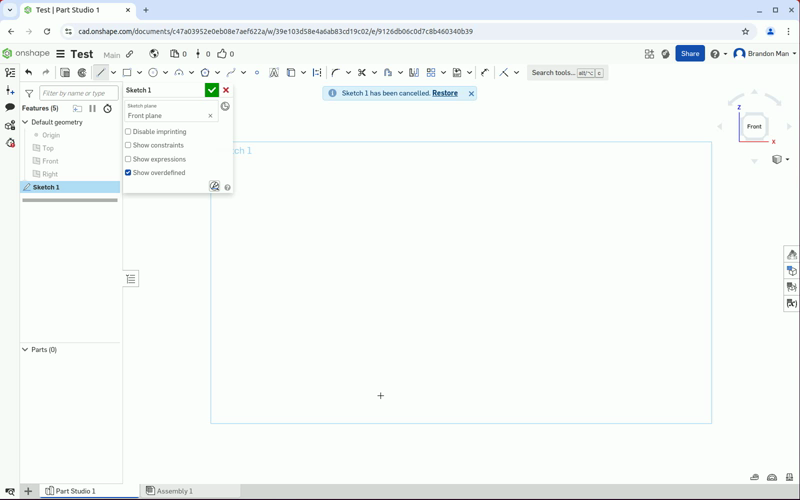
key_up(shift)
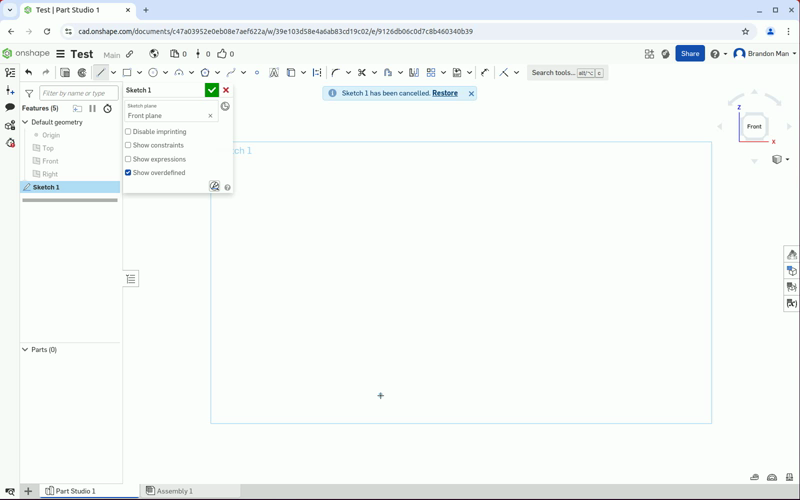
key_down(shift)
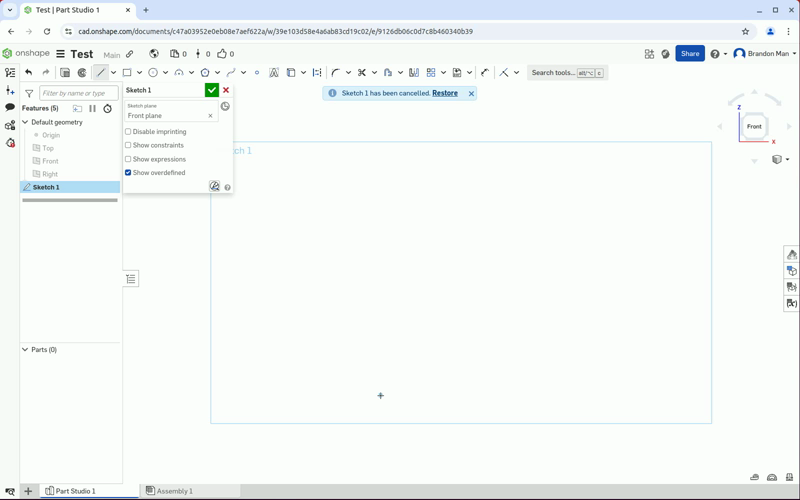
mouse_move(549, 395)
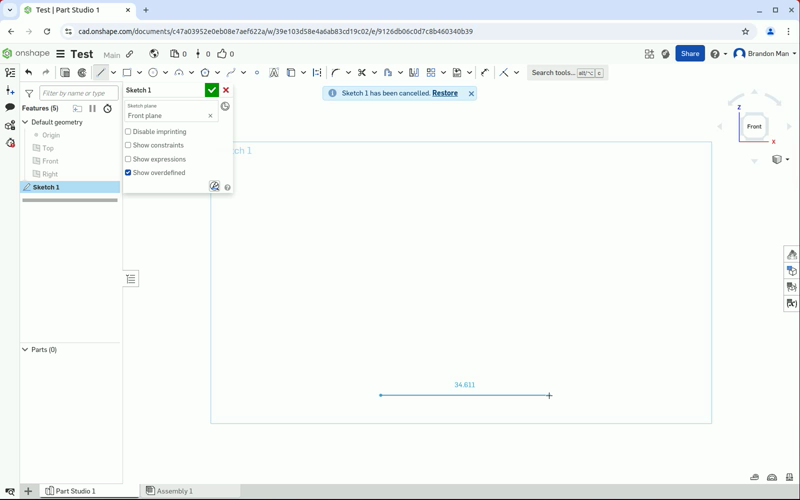
click(549, 395)
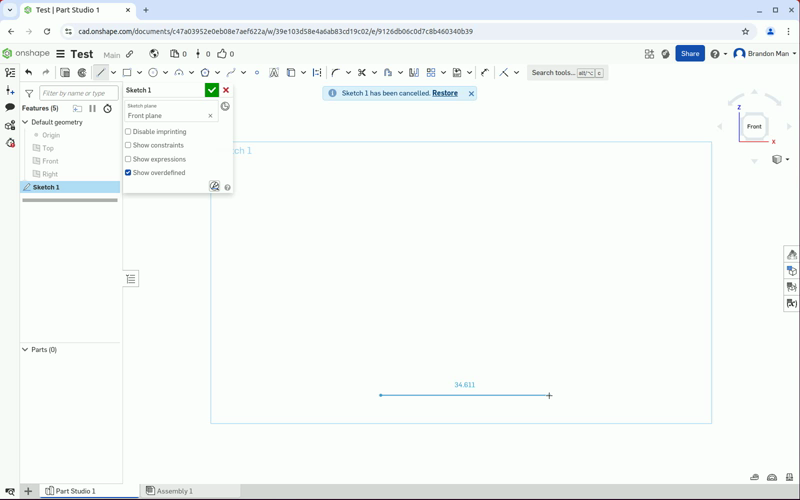
key_up(shift)
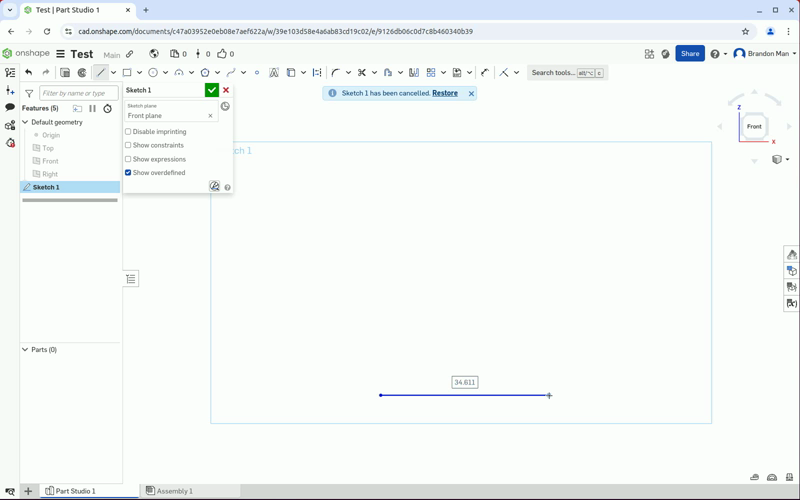
key_down(shift)
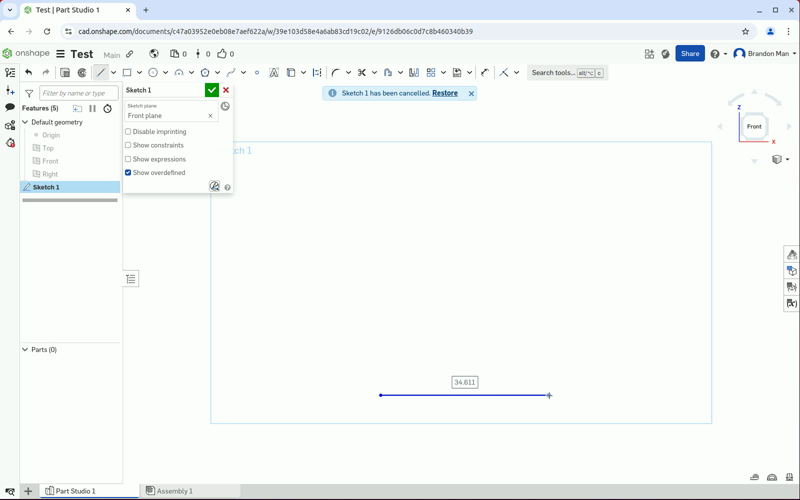
mouse_move(549, 228)
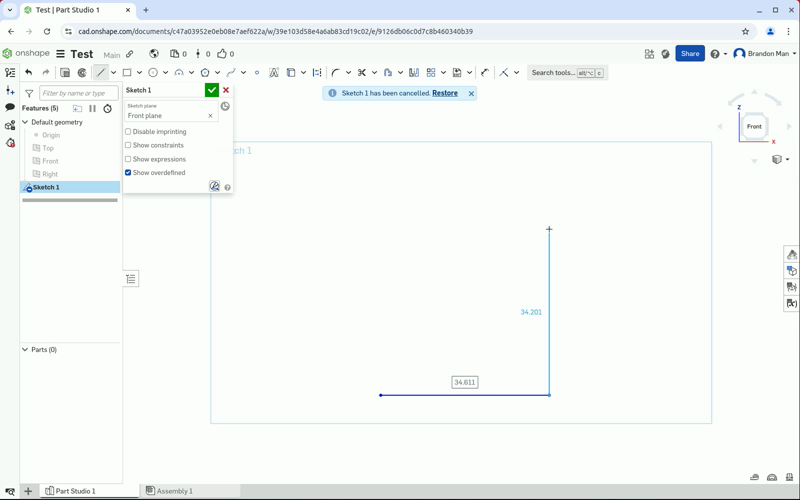
click(549, 228)
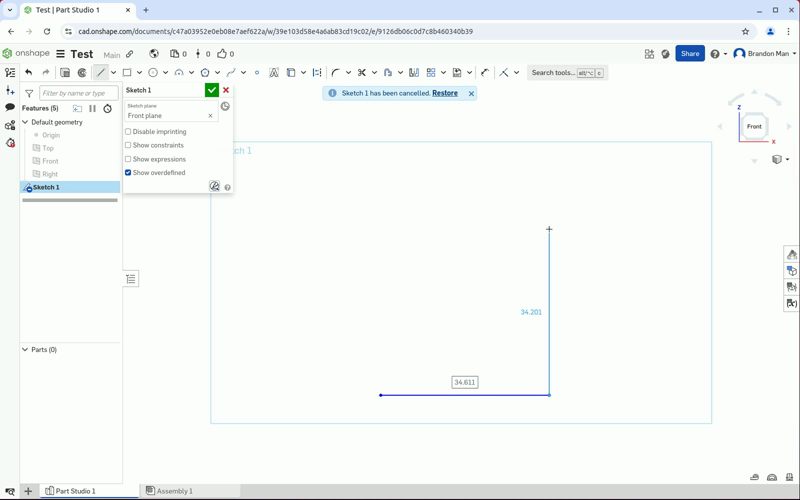
key_up(shift)
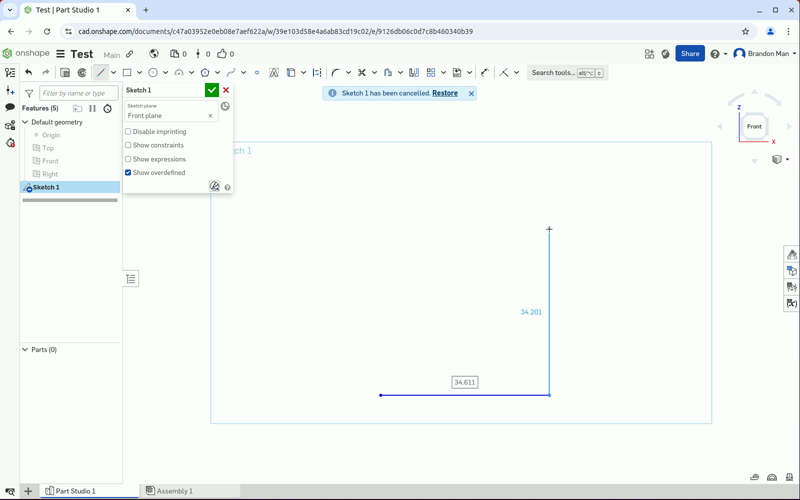
key_down(shift)
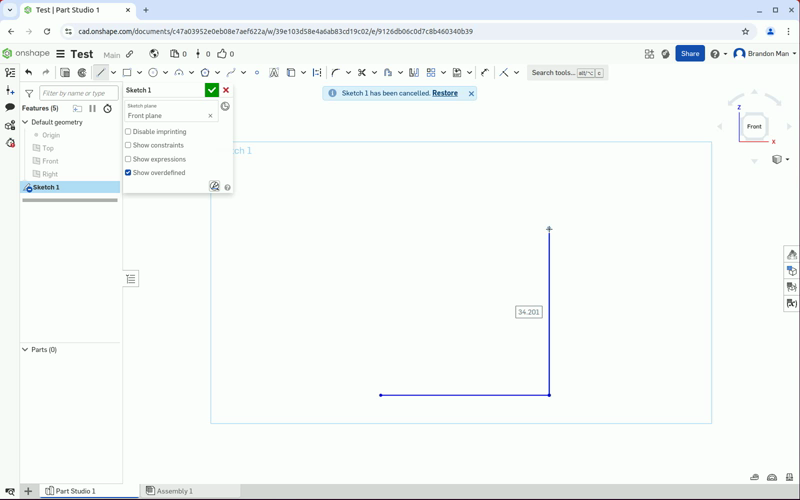
mouse_move(380, 228)
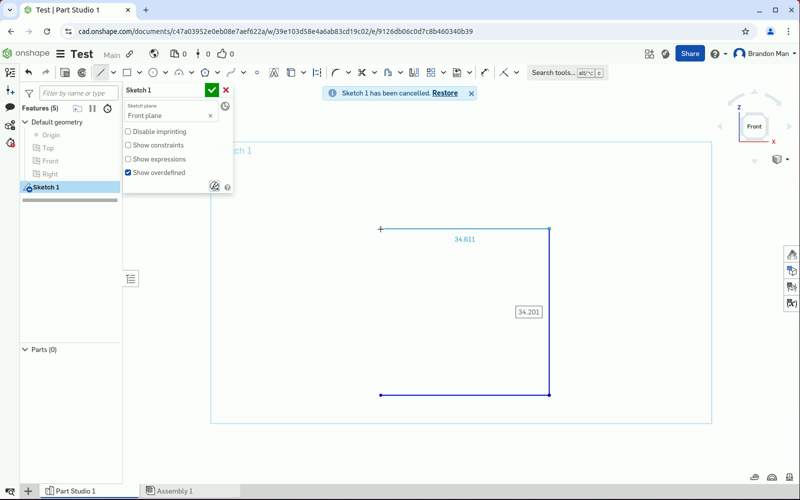
click(380, 228)
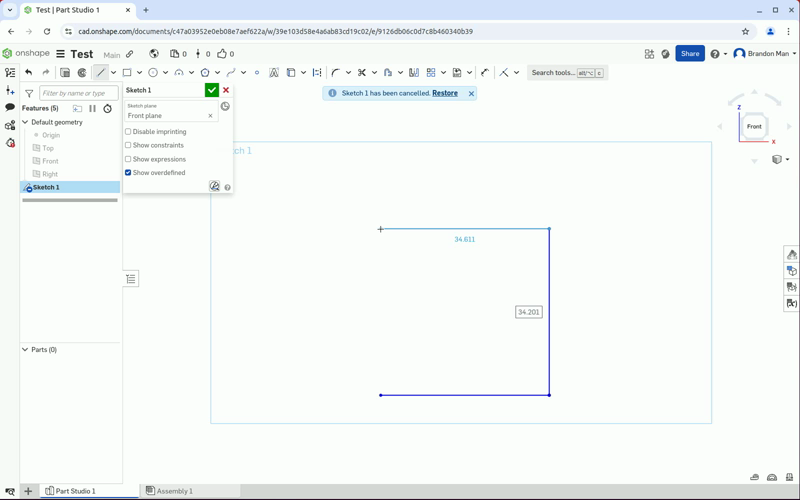
key_up(shift)
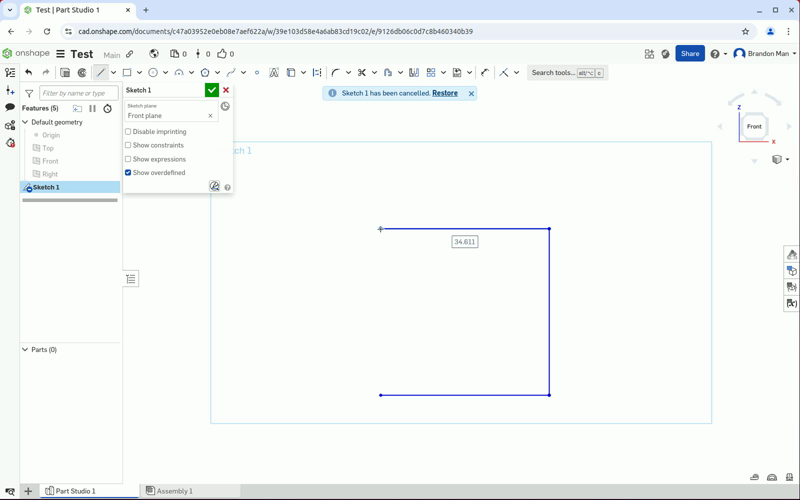
key_down(shift)
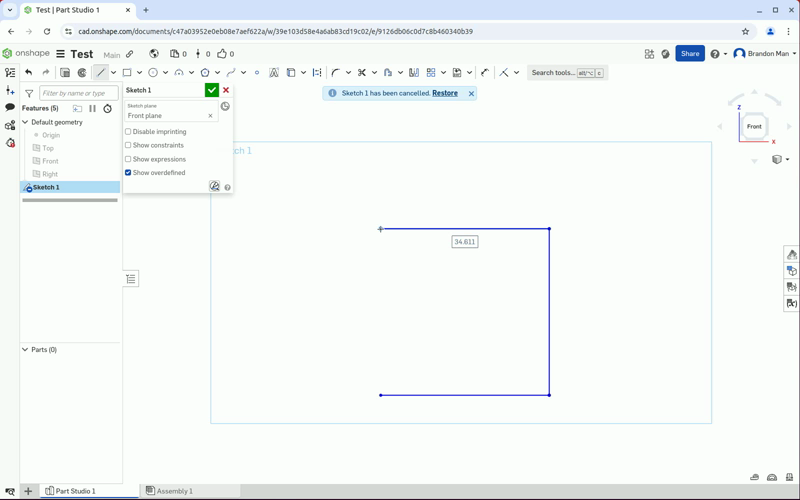
mouse_move(380, 395)
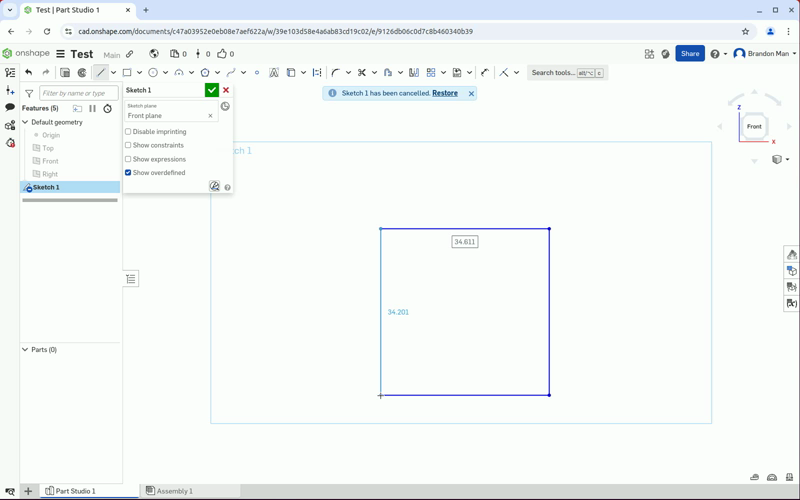
key_up(shift)
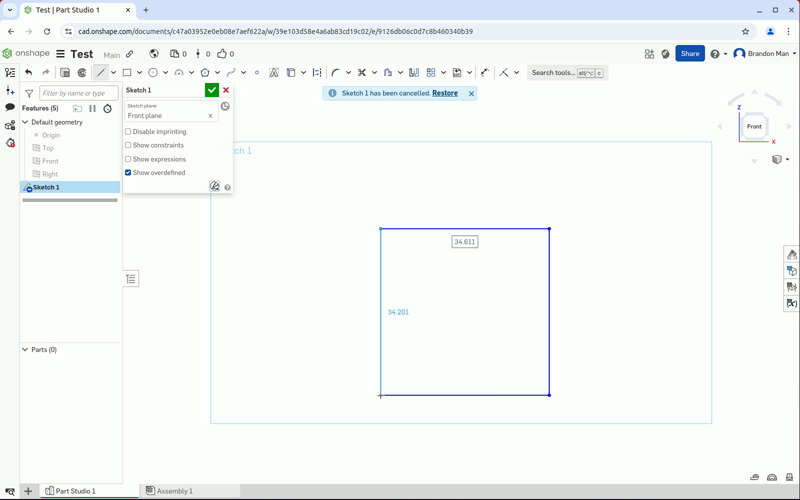
click(380, 395)
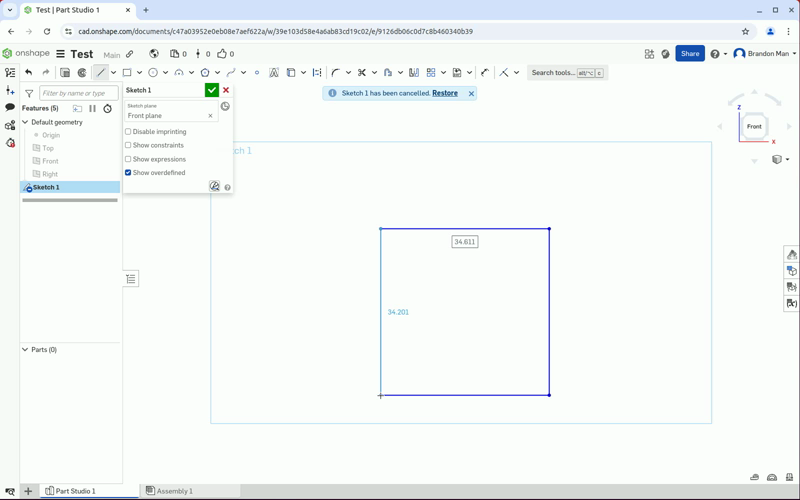
key(esc)
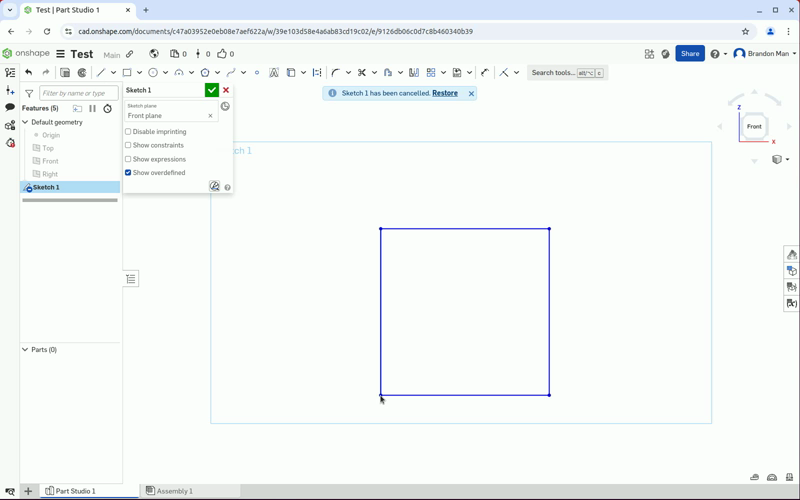
key(a)
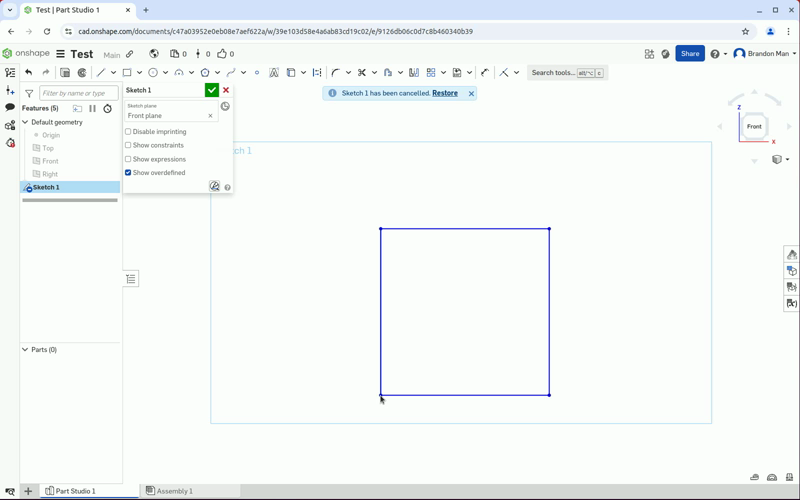
key_down(shift)
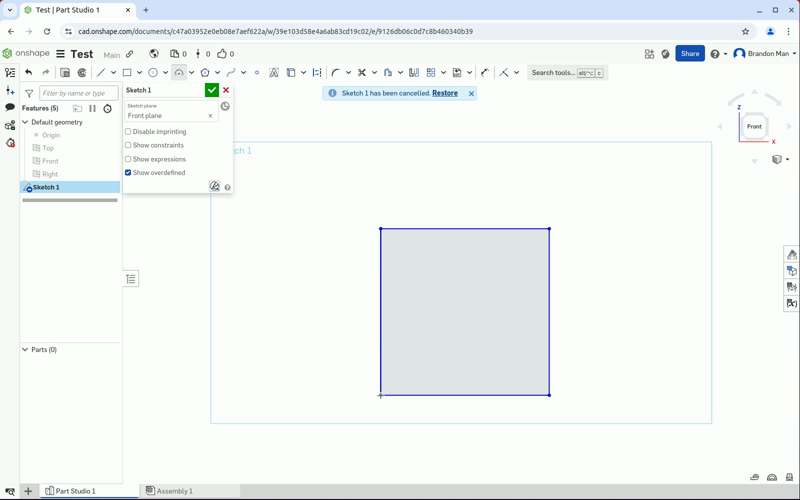
mouse_move(446, 368)
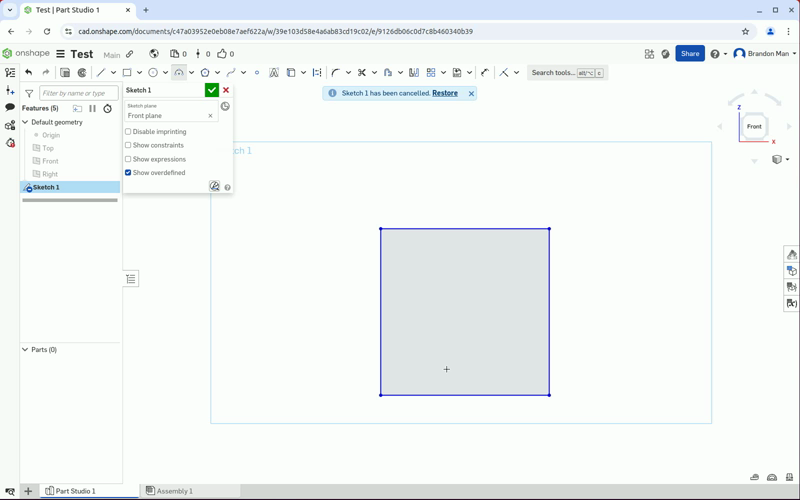
click(446, 368)
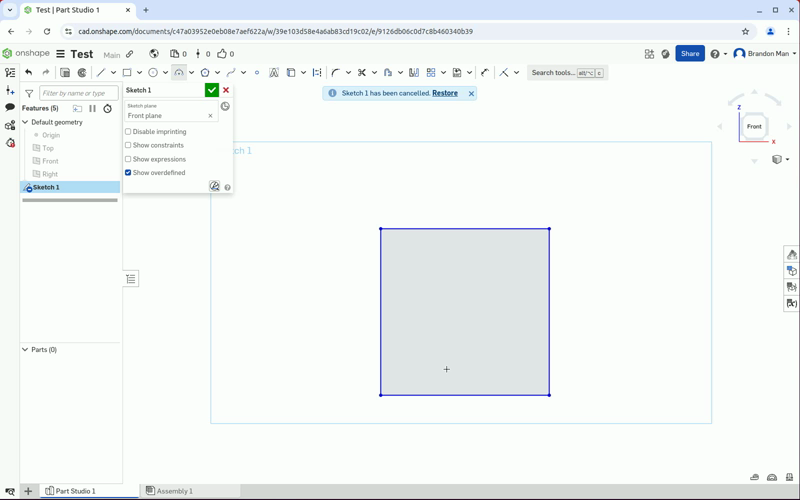
key_up(shift)
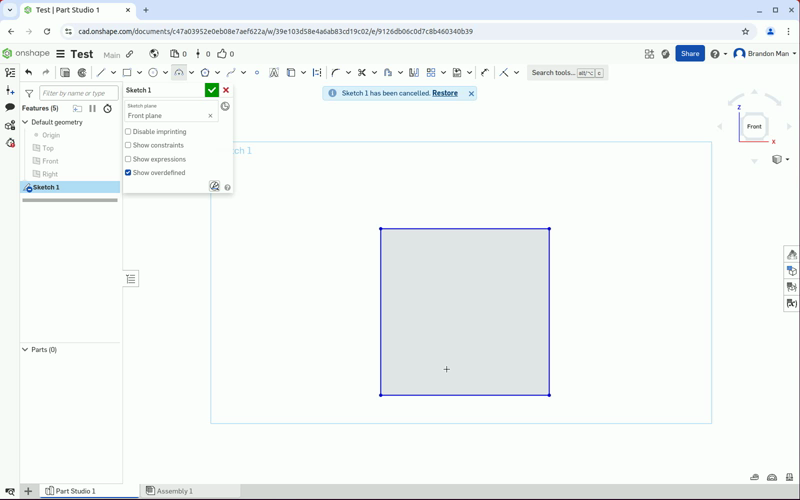
key_down(shift)
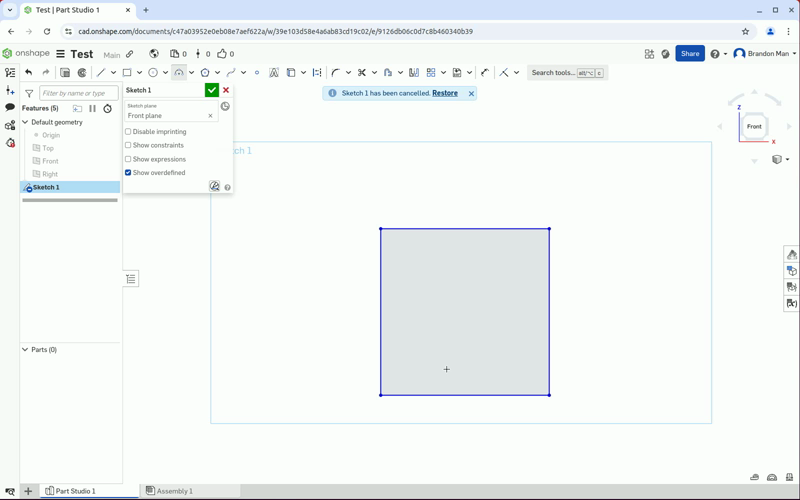
mouse_move(483, 368)
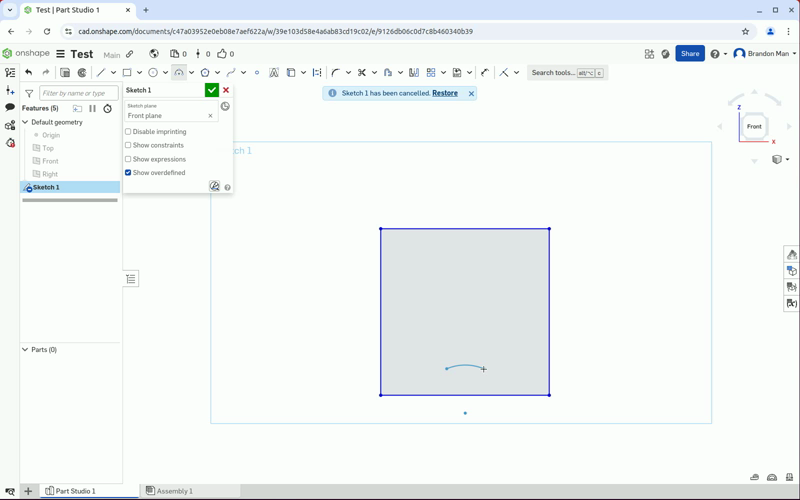
click(483, 368)
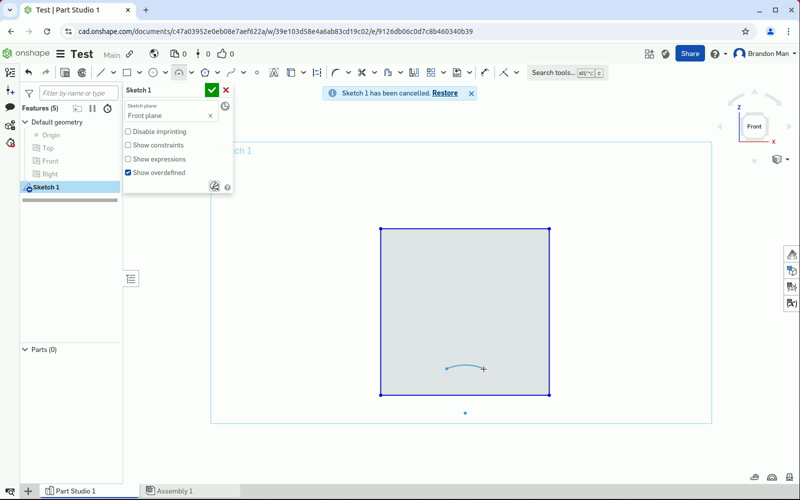
mouse_move(465, 387)
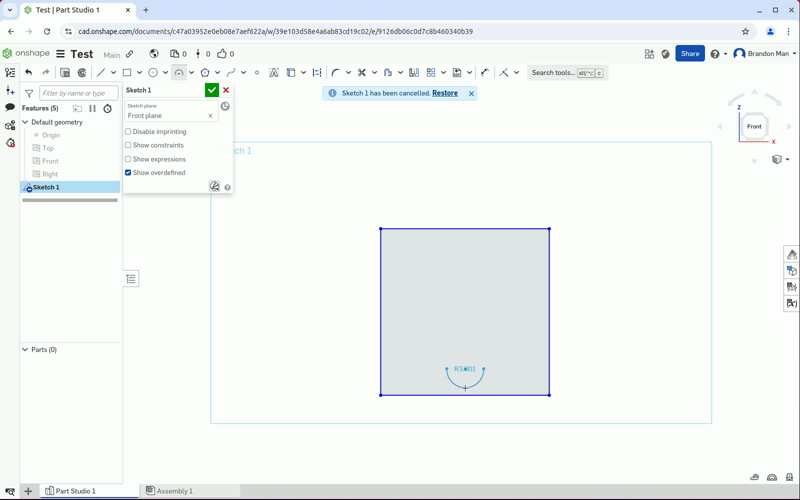
click(465, 387)
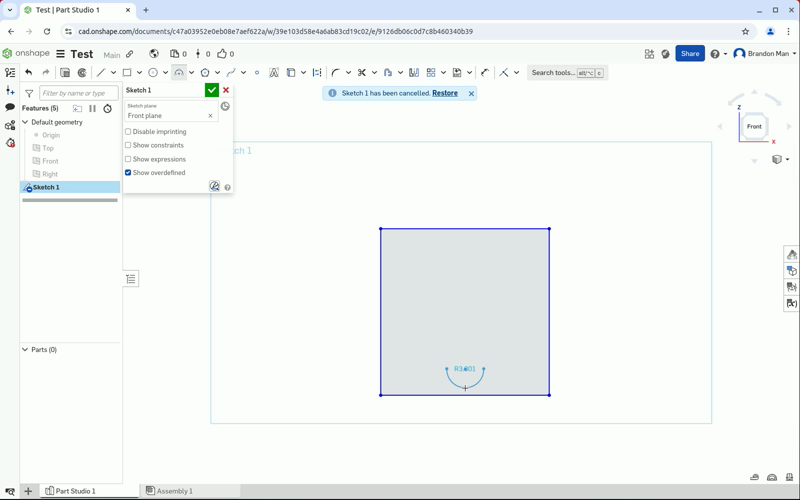
key_up(shift)
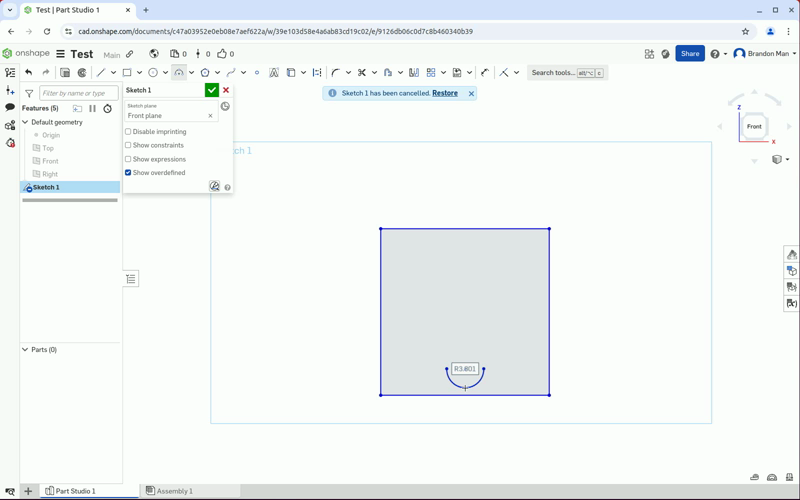
key(esc)
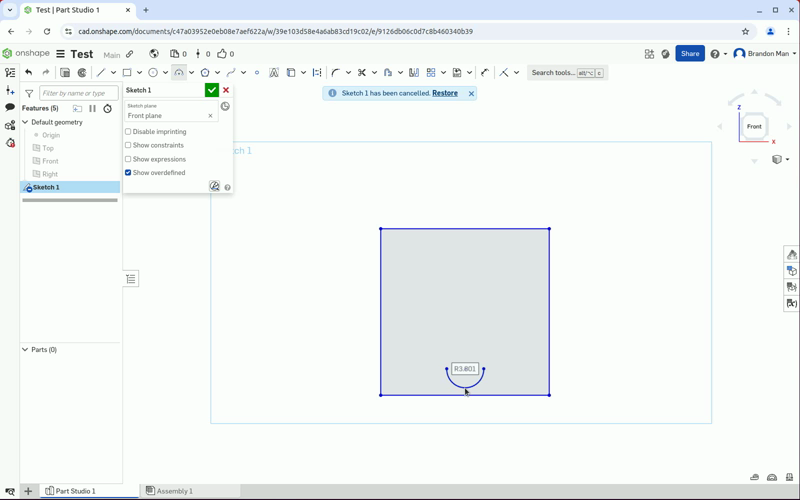
key(l)
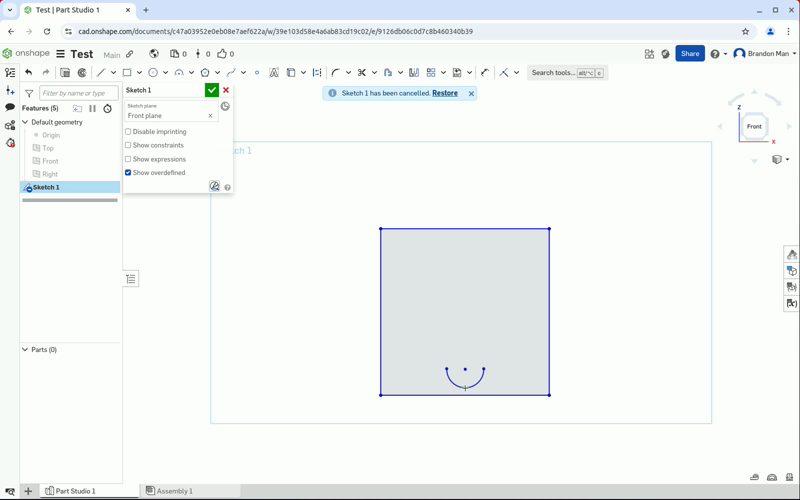
mouse_move(483, 368)
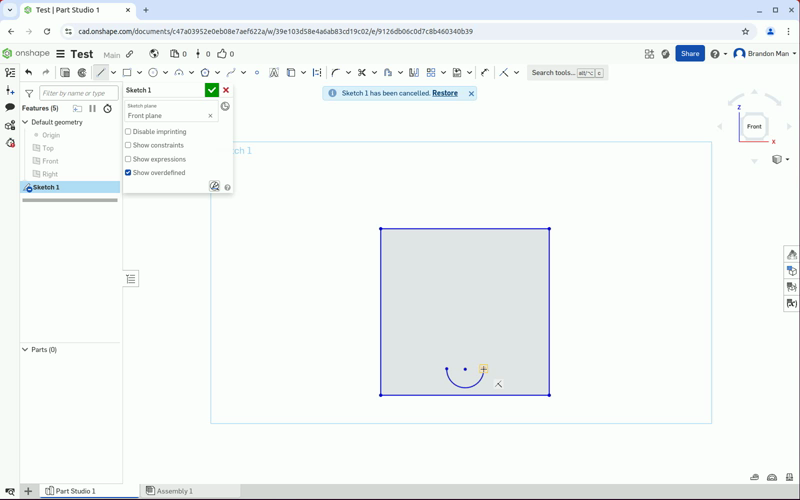
click(483, 368)
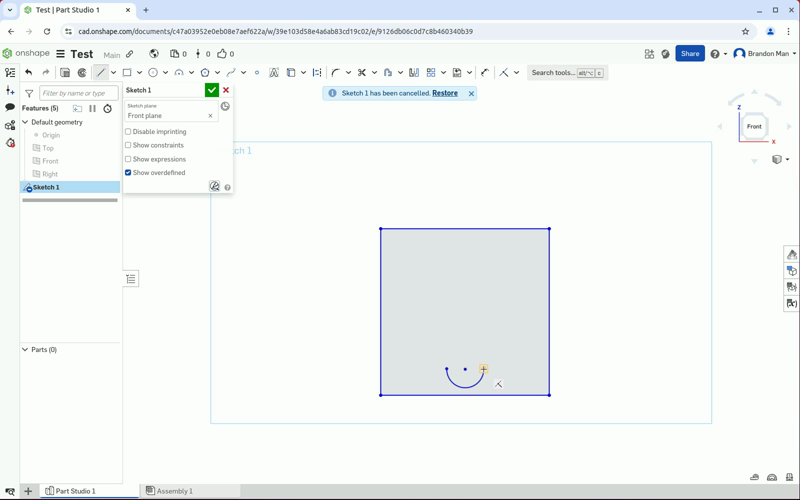
key_down(shift)
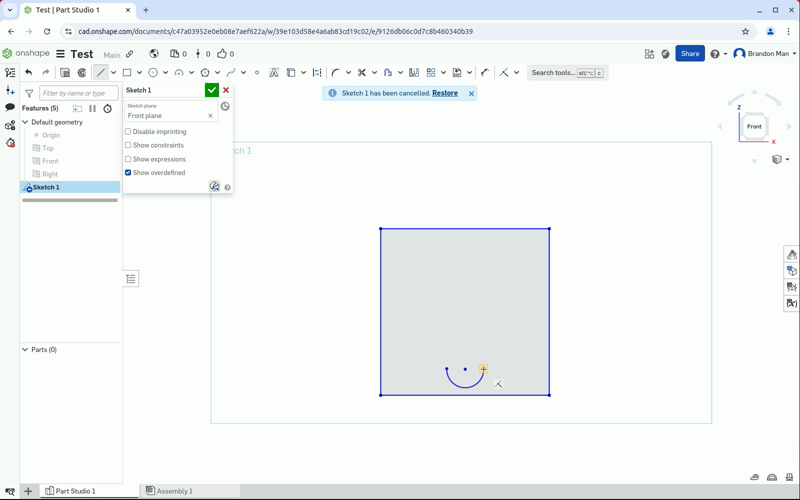
mouse_move(483, 257)
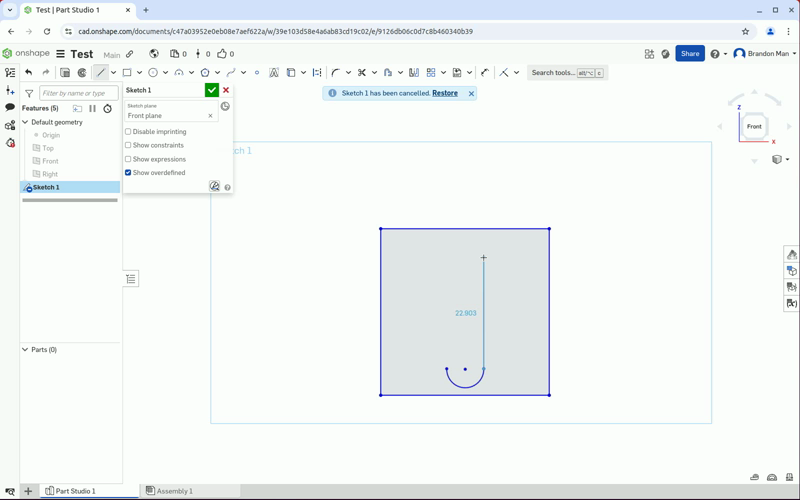
click(483, 257)
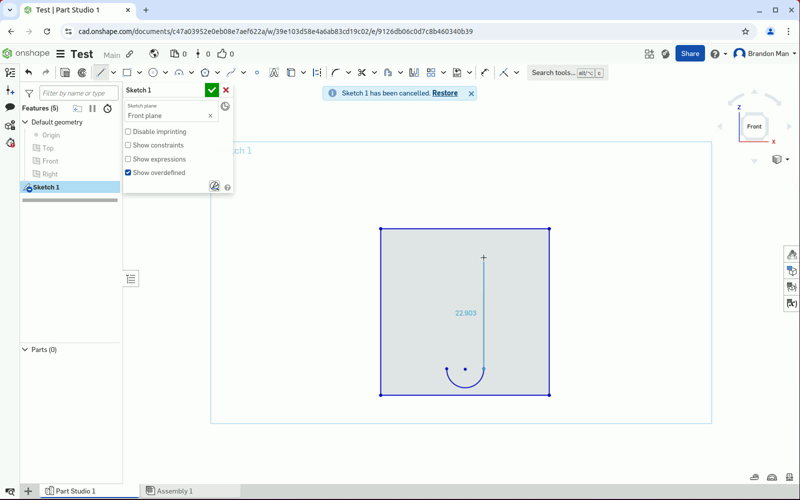
key_up(shift)
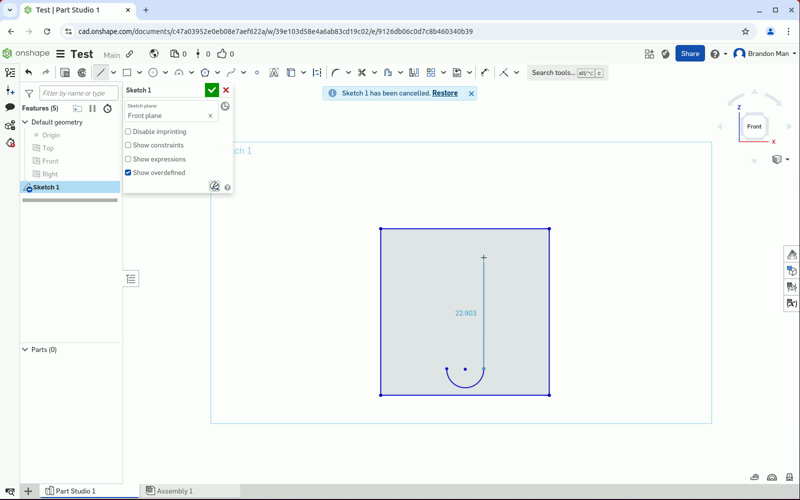
key(esc)
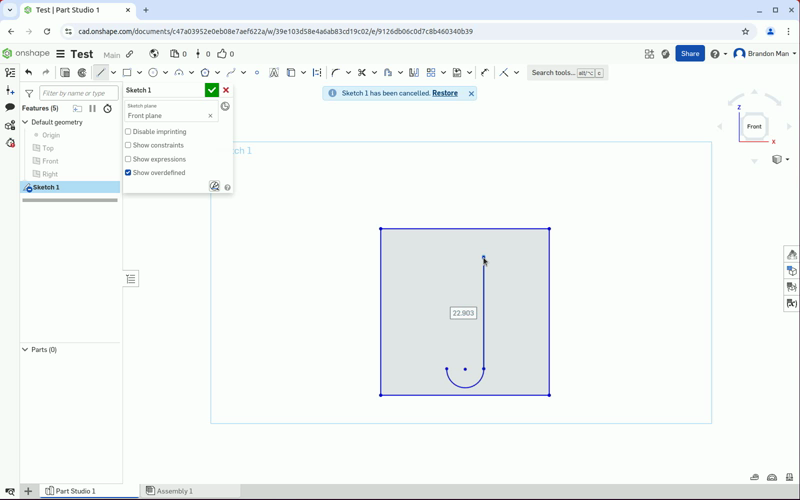
key(a)
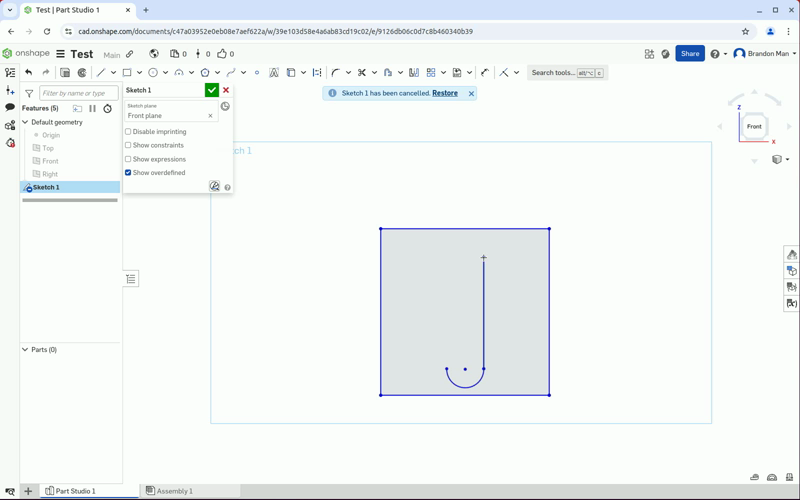
mouse_move(483, 257)
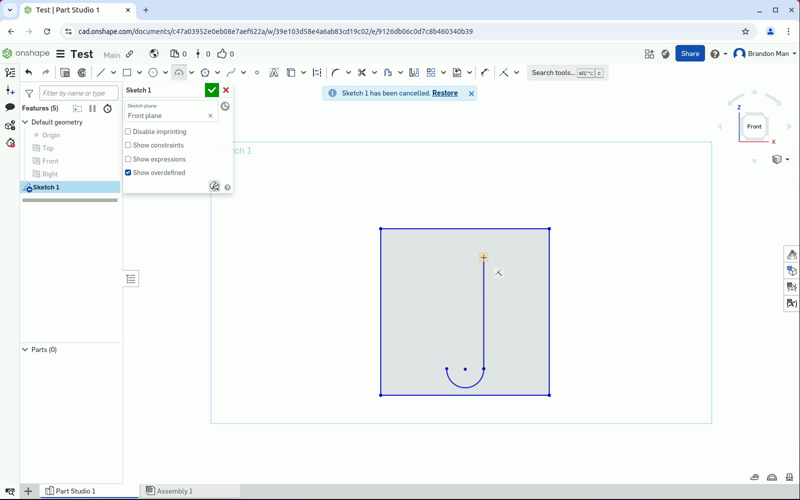
click(483, 257)
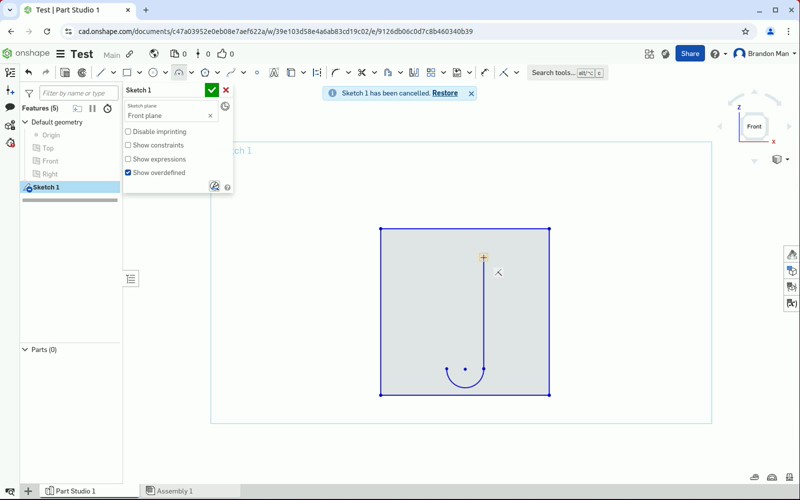
key_down(shift)
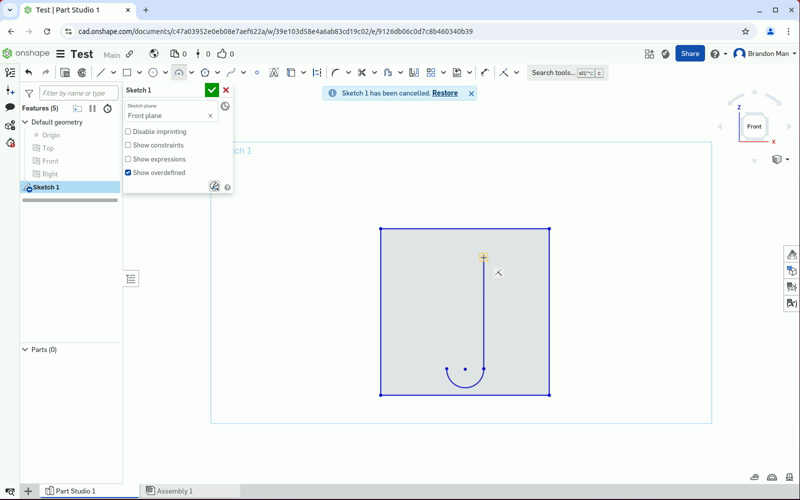
mouse_move(446, 257)
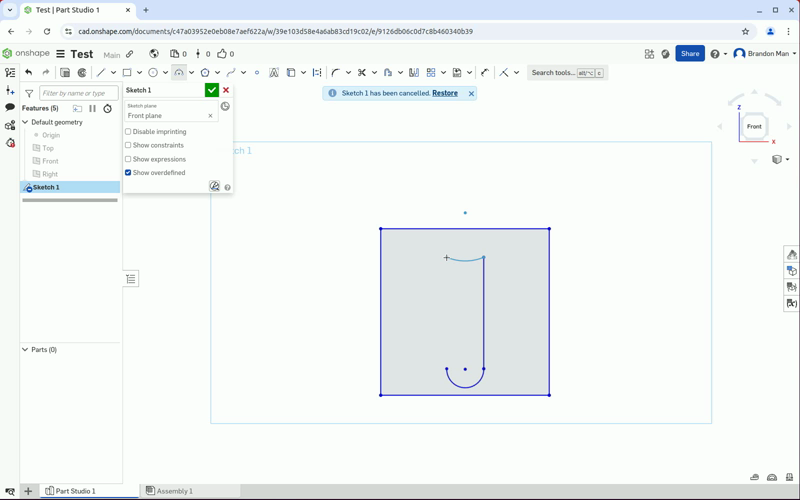
click(446, 257)
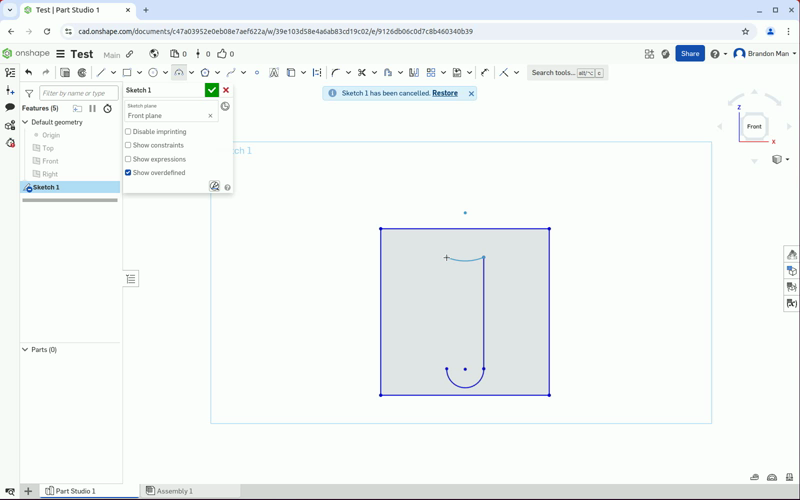
mouse_move(465, 237)
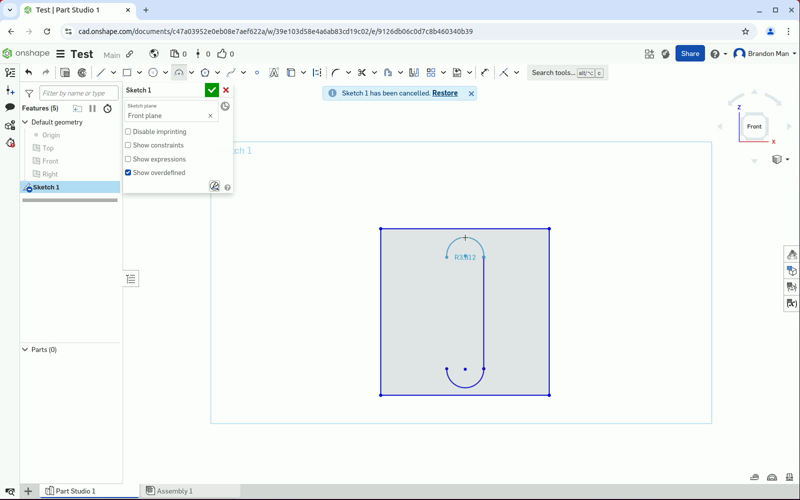
click(465, 237)
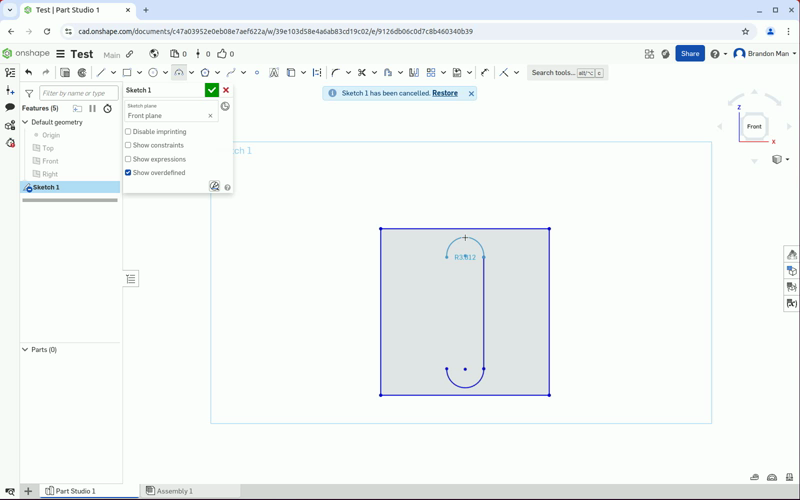
key_up(shift)
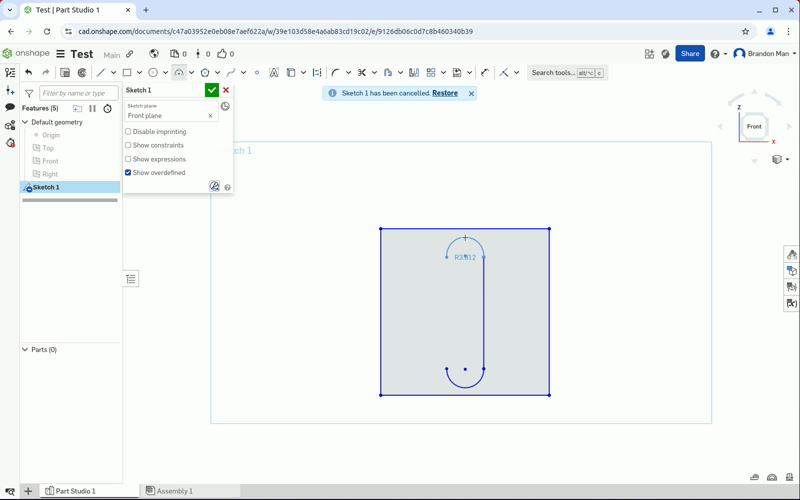
key(esc)
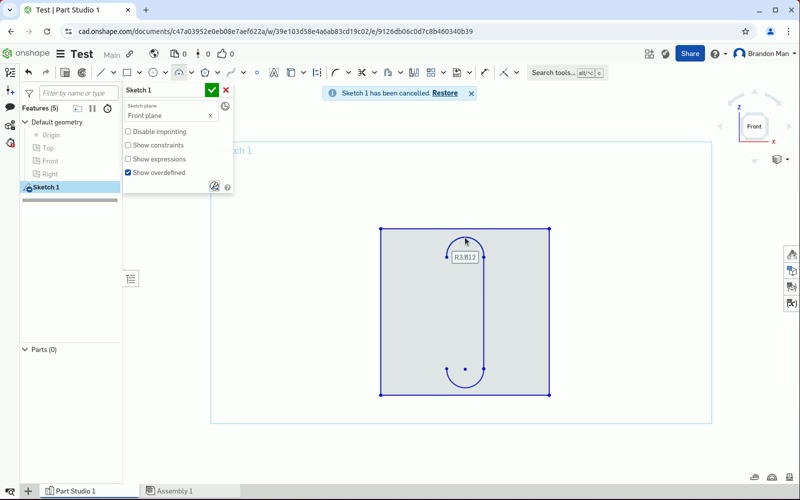
key(l)
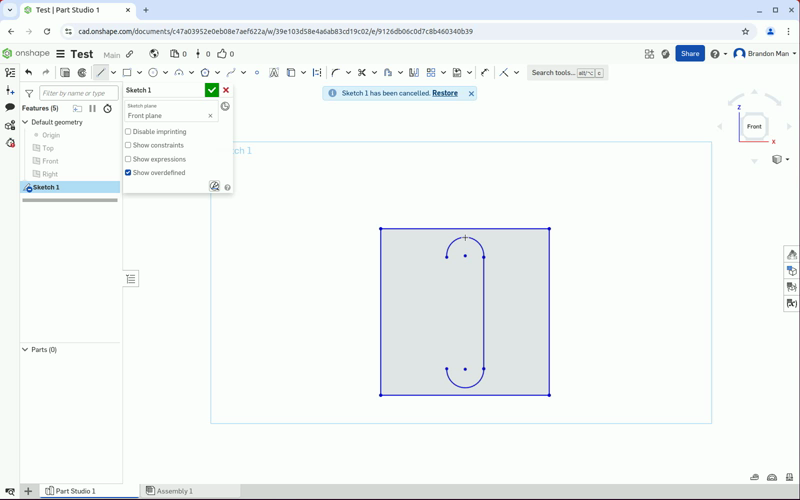
mouse_move(446, 257)
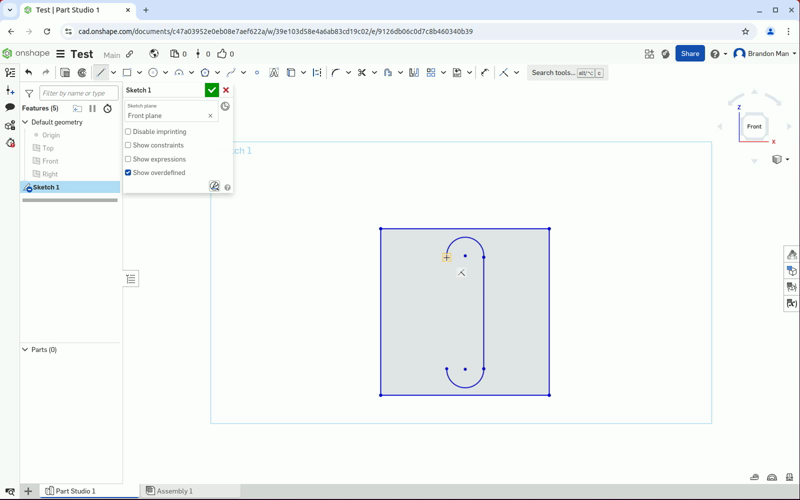
click(446, 257)
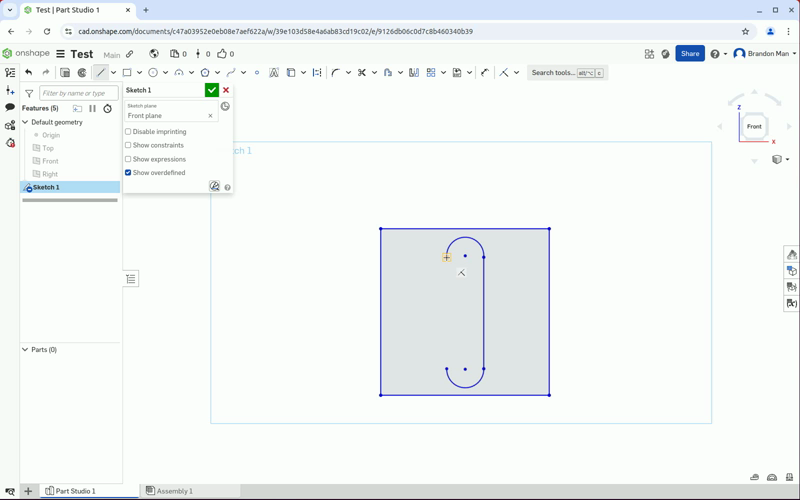
key_down(shift)
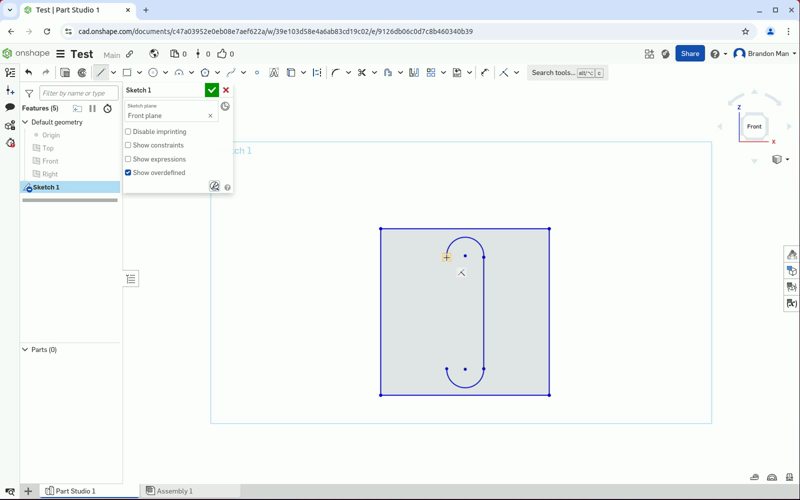
mouse_move(446, 368)
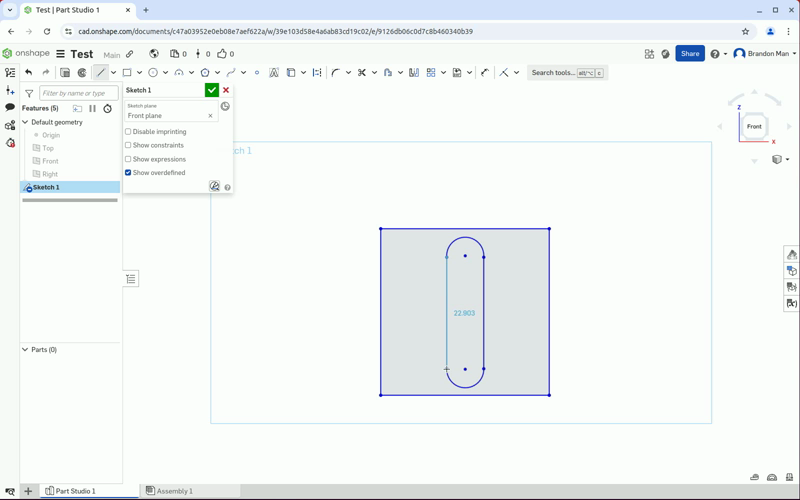
key_up(shift)
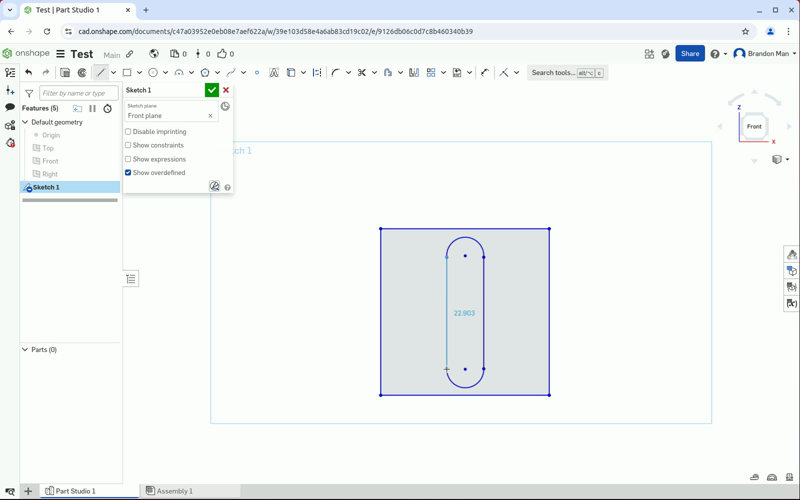
click(446, 368)
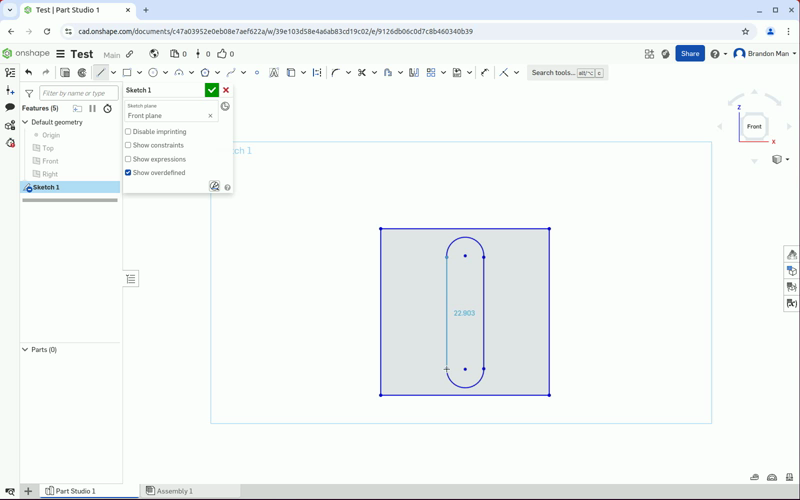
key(esc)
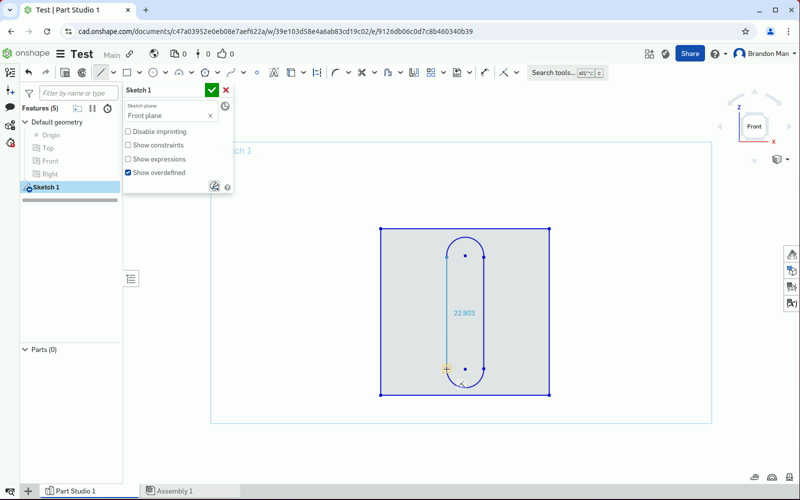
mouse_move(511, 301)
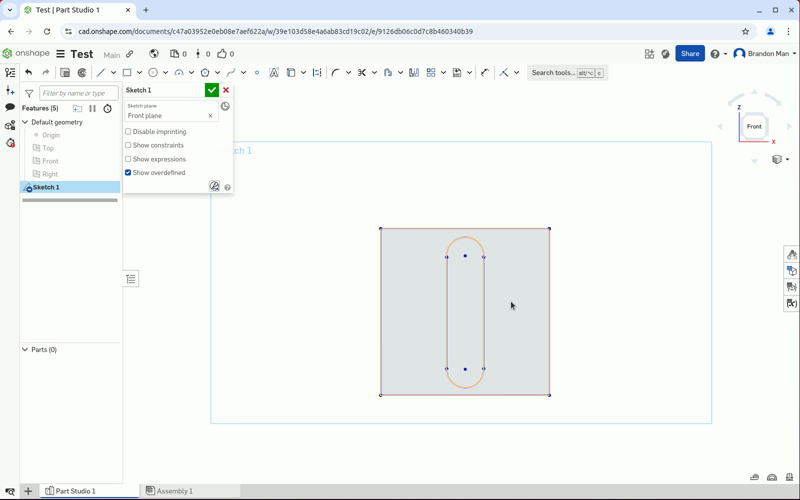
click(511, 301)
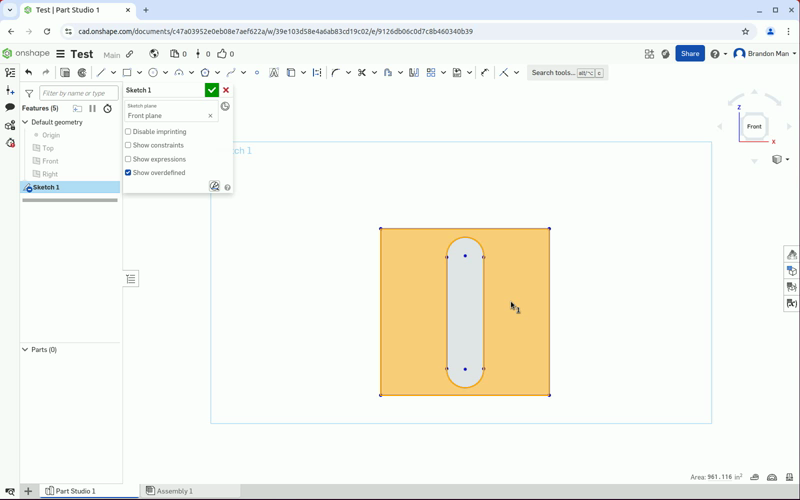
mouse_move(73, 352)
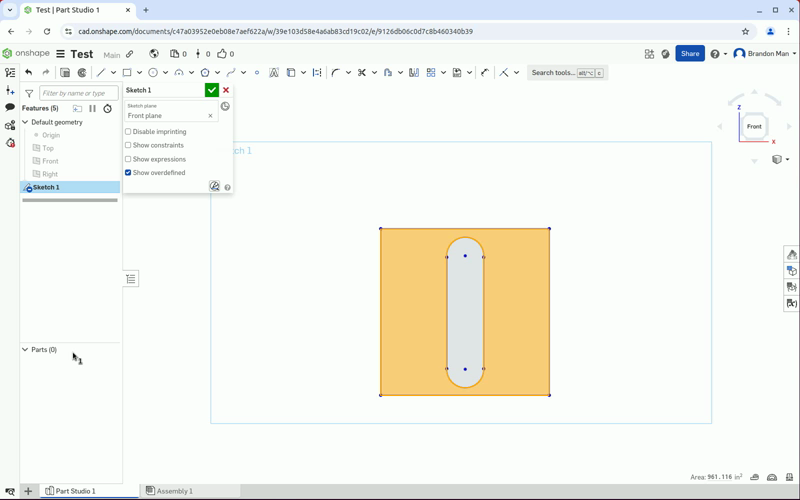
key(shift+y)
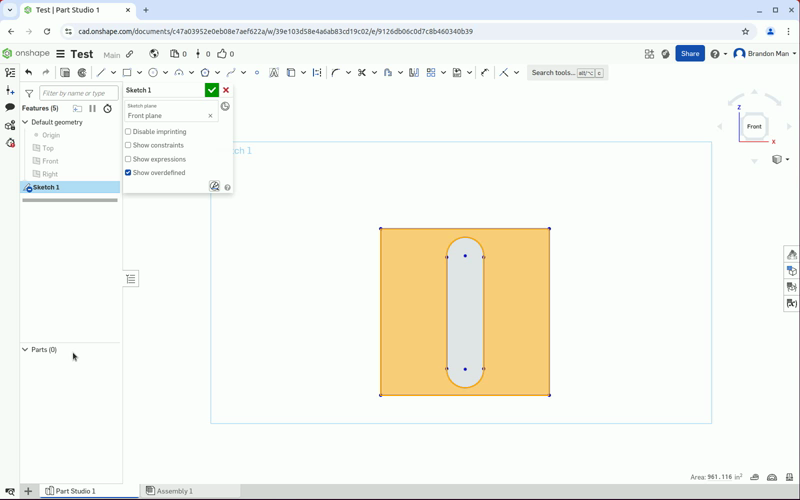
key(shift+e)
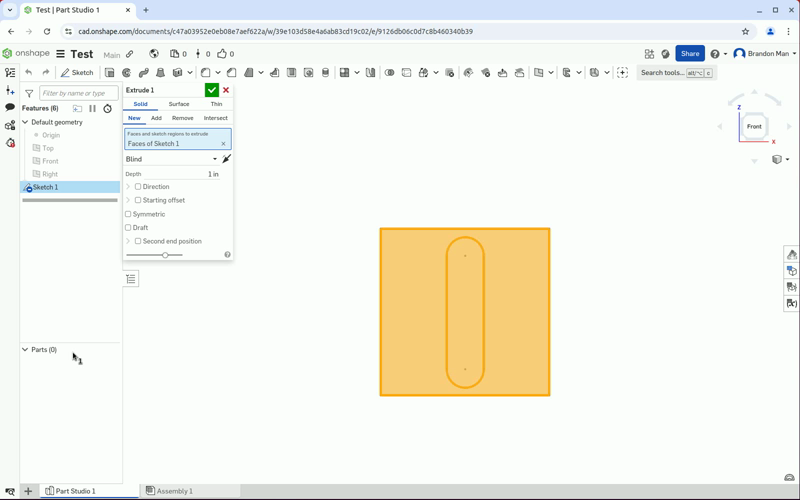
mouse_move(143, 106)
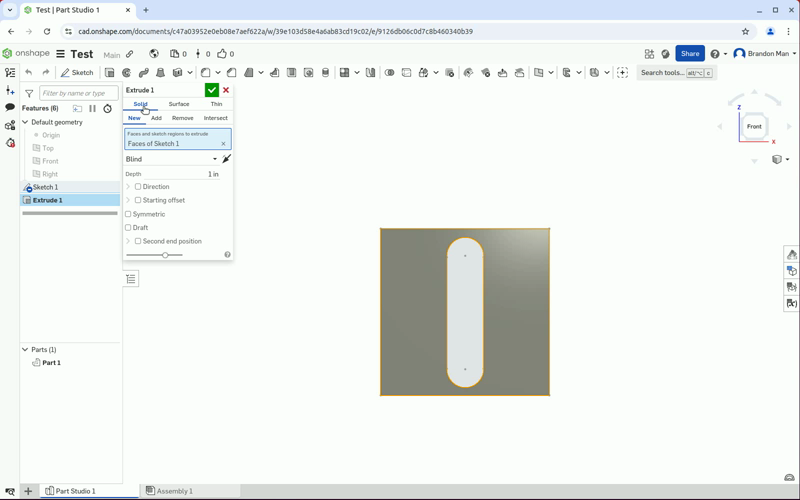
click(143, 106)
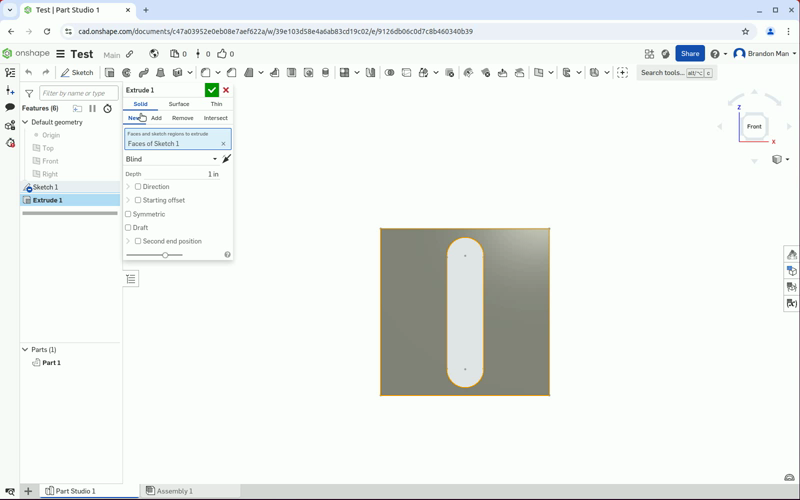
mouse_move(137, 120)
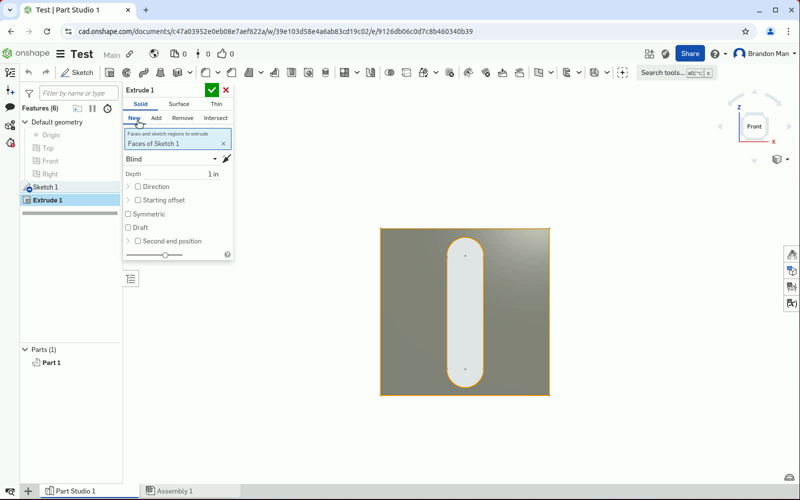
click(137, 120)
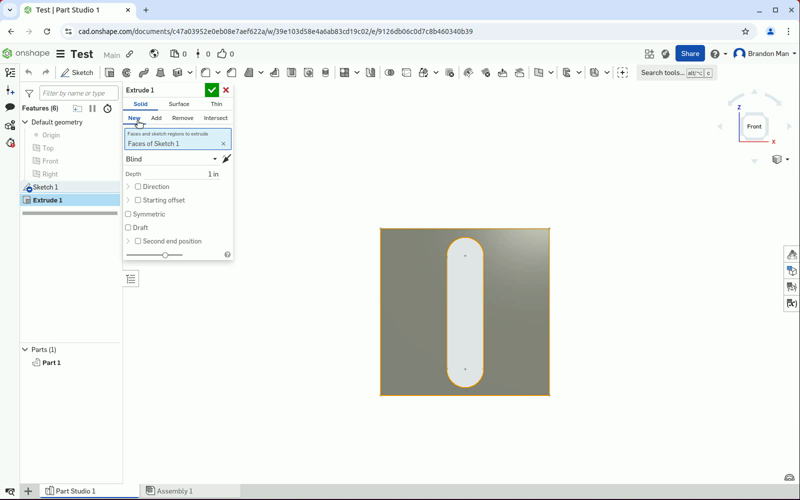
key(tab, 4)
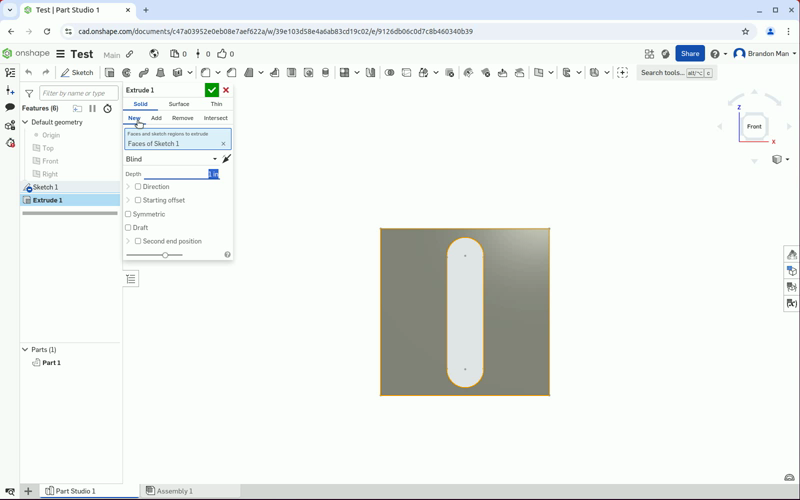
text(5.296)
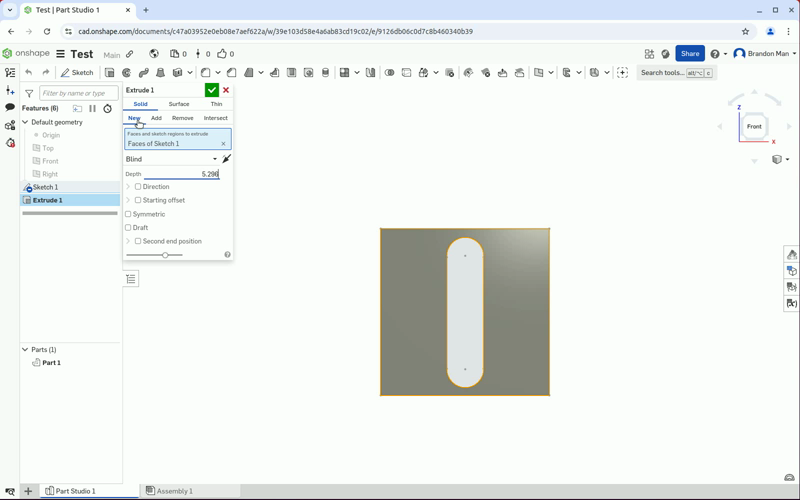
key(enter)
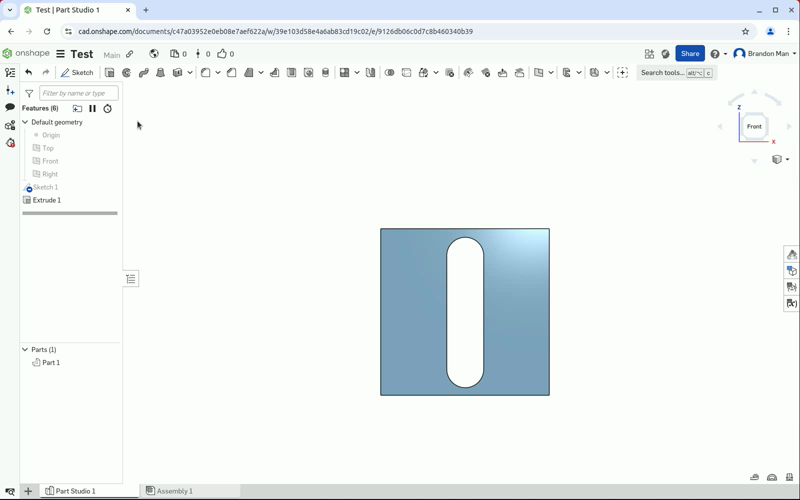
key(shift+h)
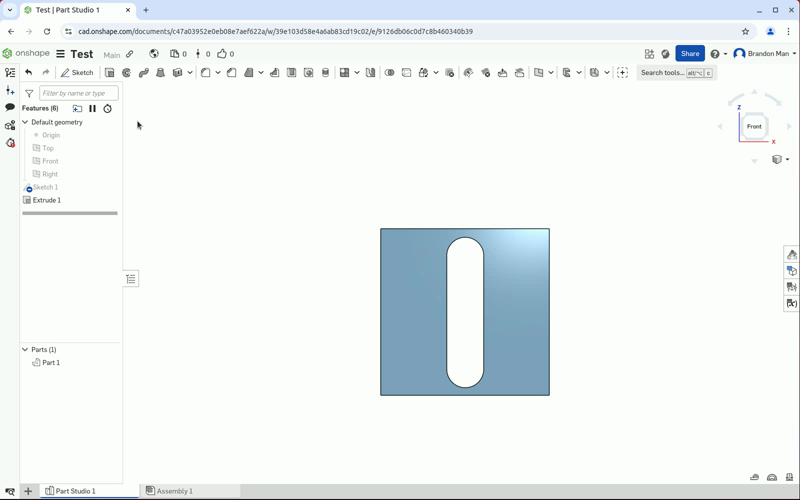
key(shift+h)
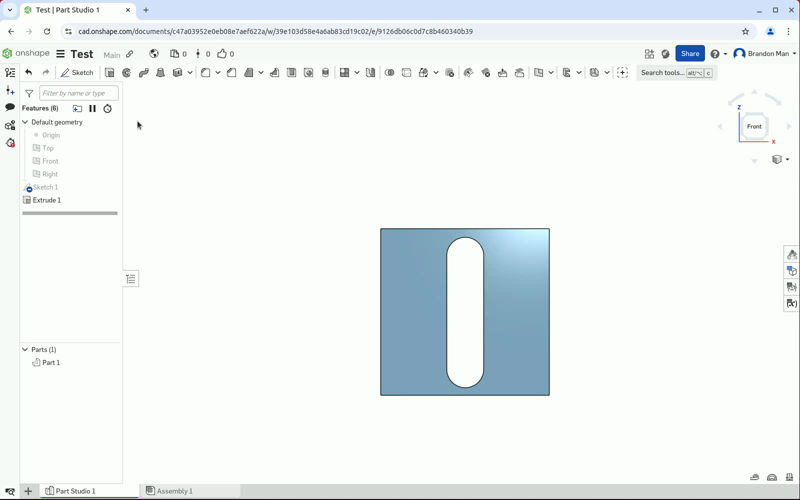
mouse_move(73, 189)
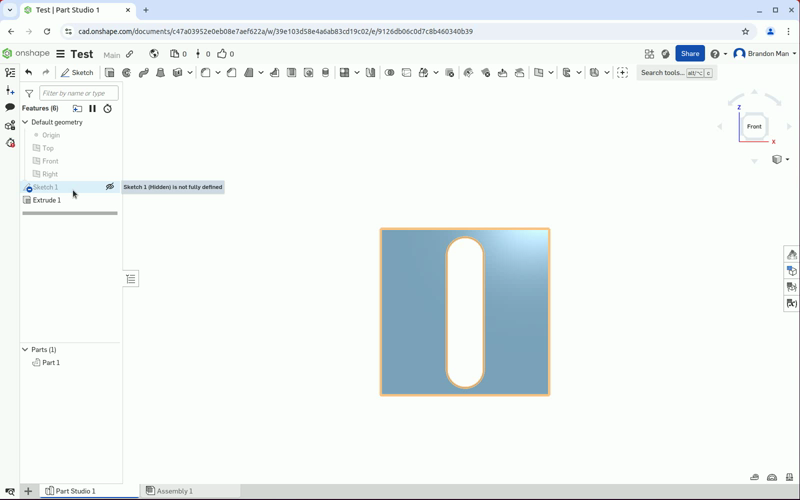
click(73, 189)
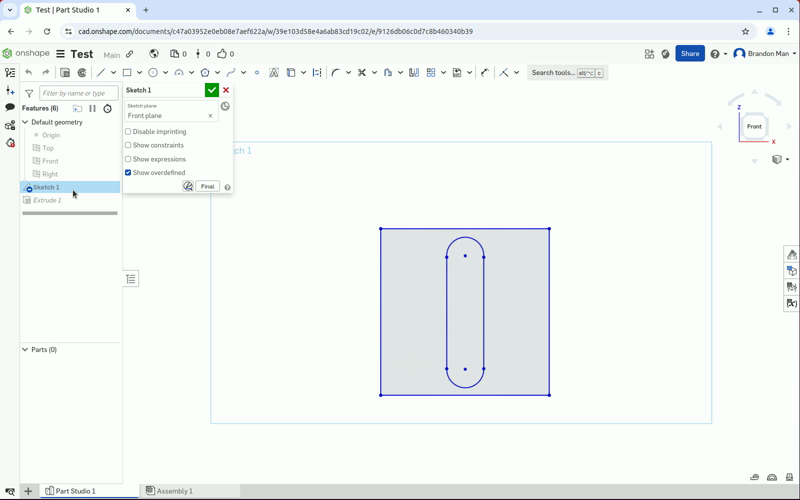
mouse_move(229, 92)
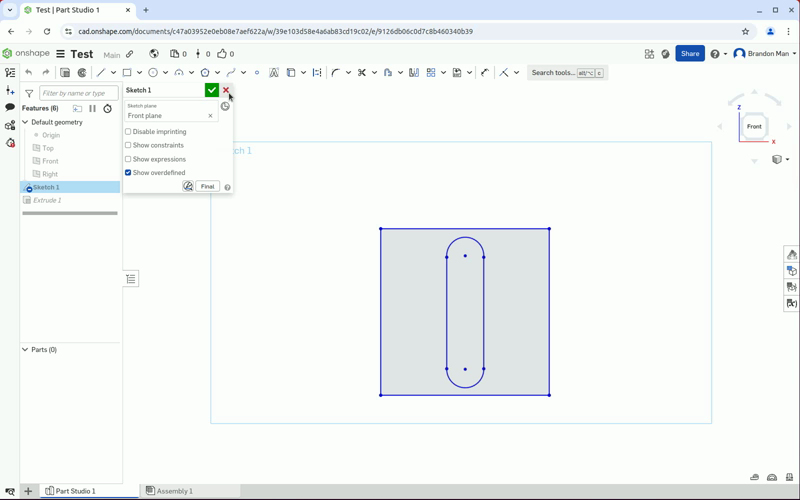
click(229, 92)
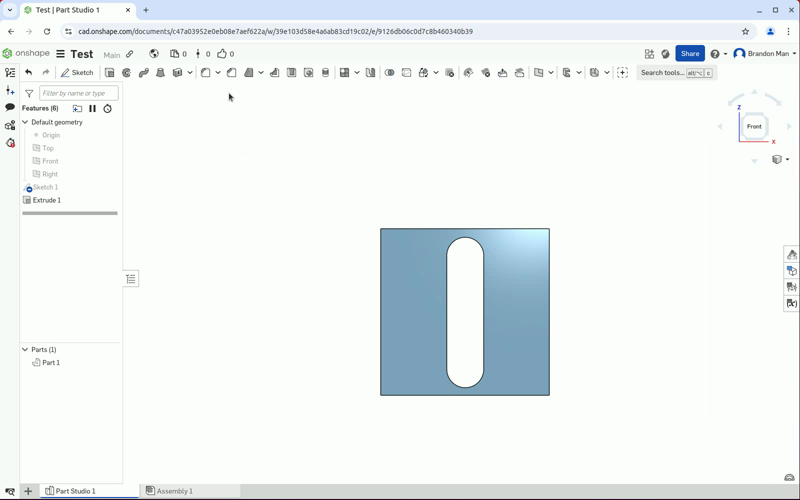
mouse_move(73, 352)
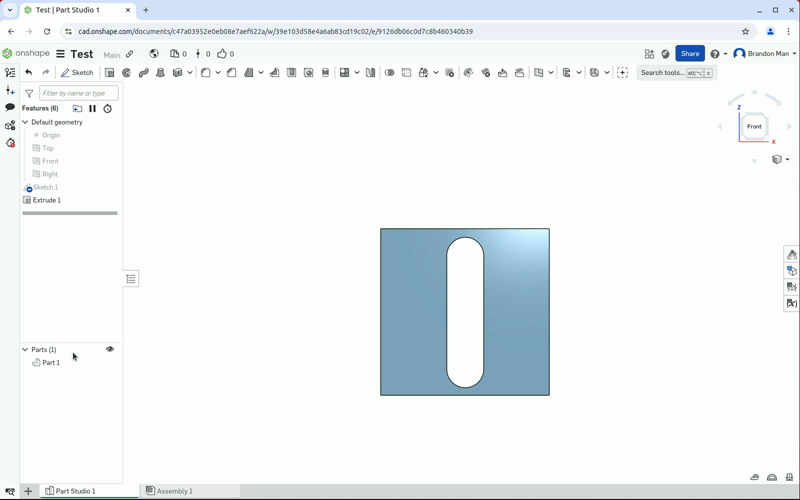
key(y)
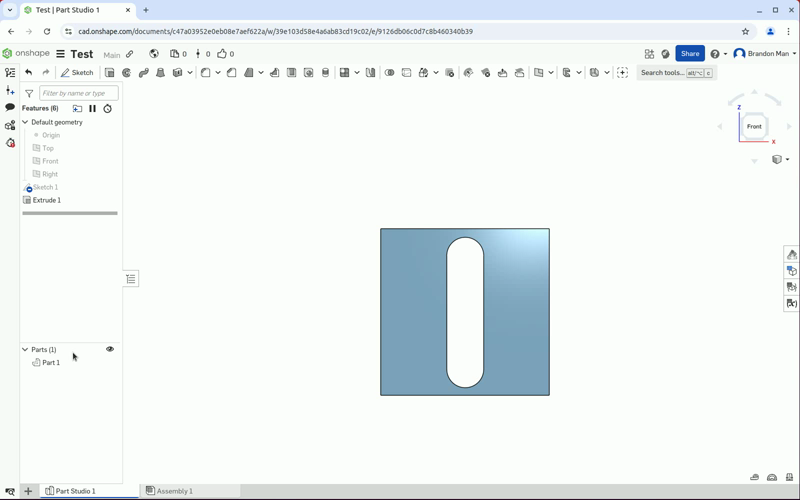
key(shift+p)
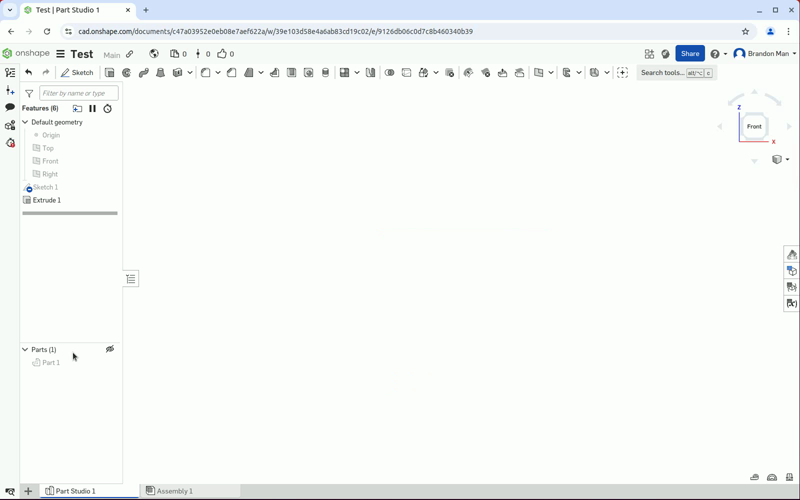
key(space)
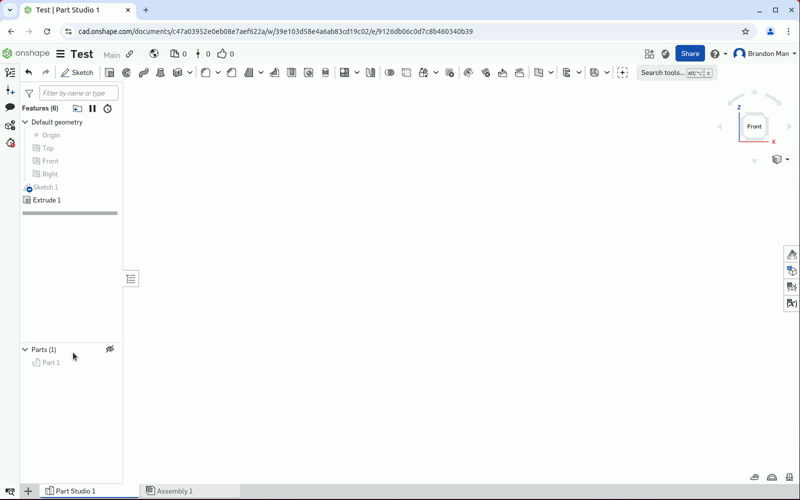
key_down(shift)
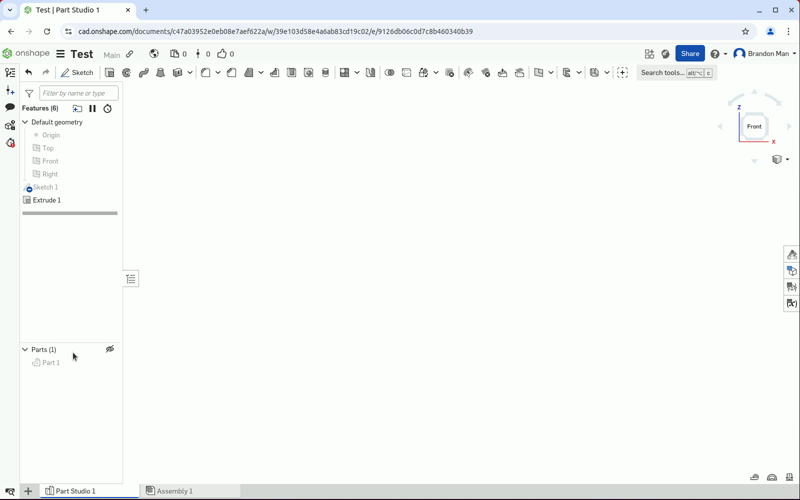
key(down)
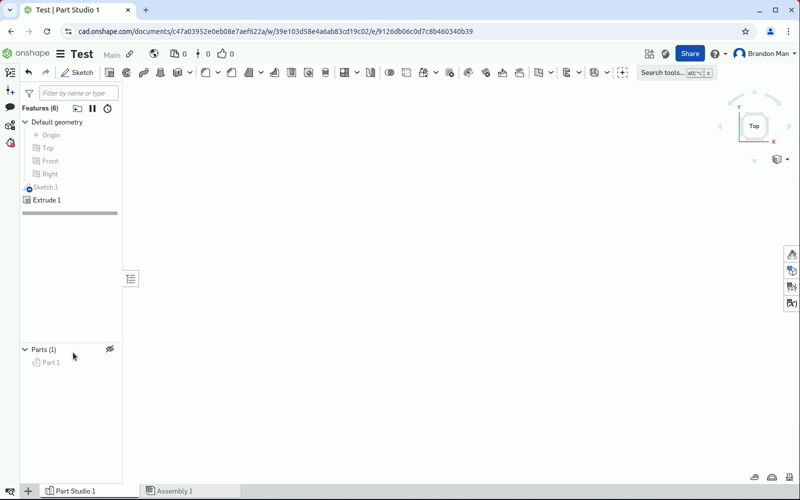
key_up(shift)
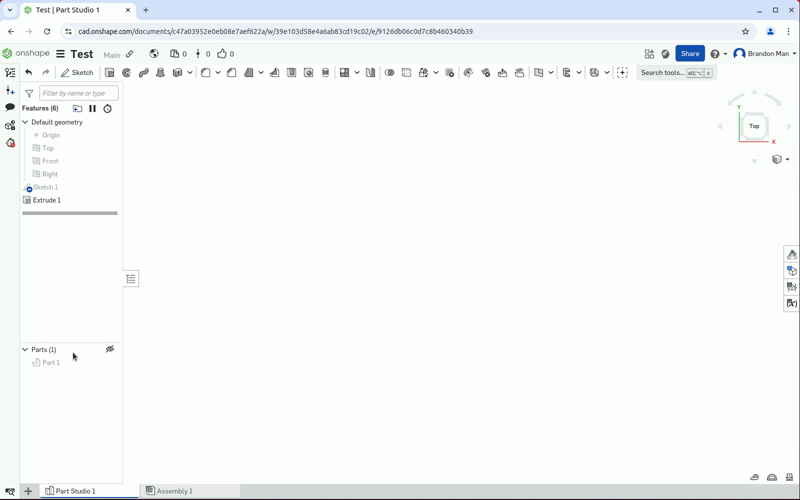
mouse_move(73, 352)
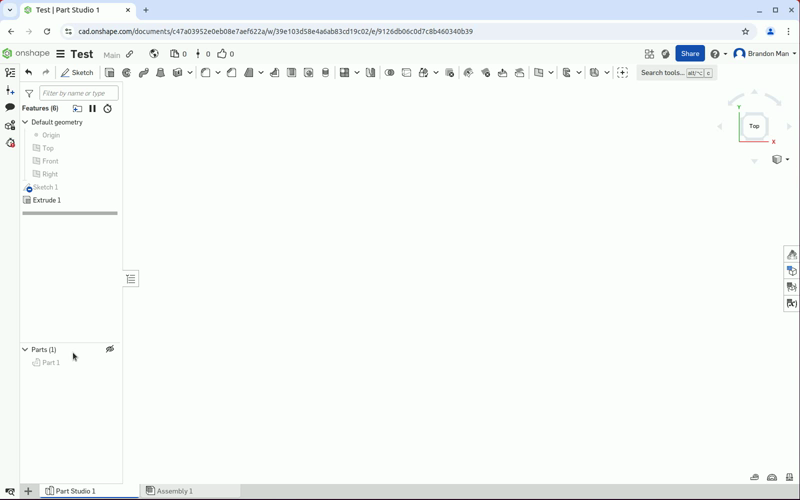
key(shift+y)
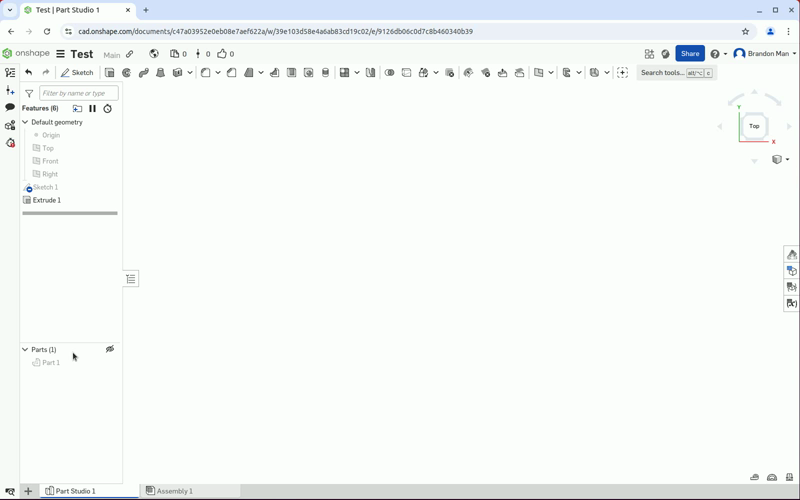
key(shift+s)
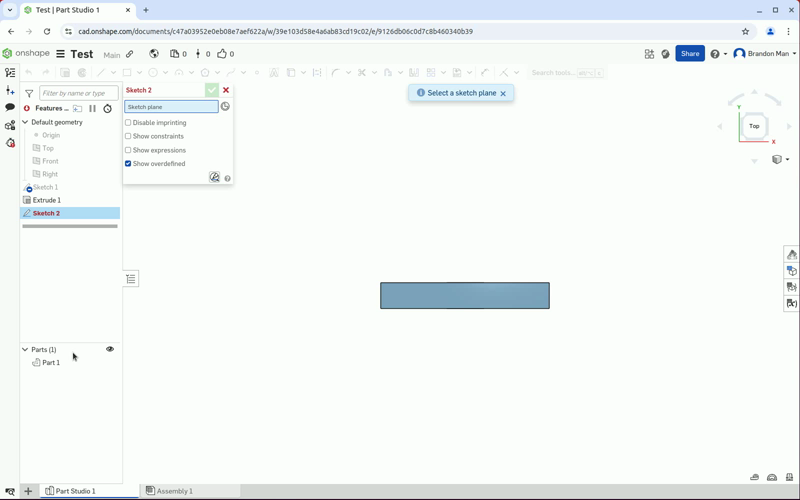
mouse_move(73, 150)
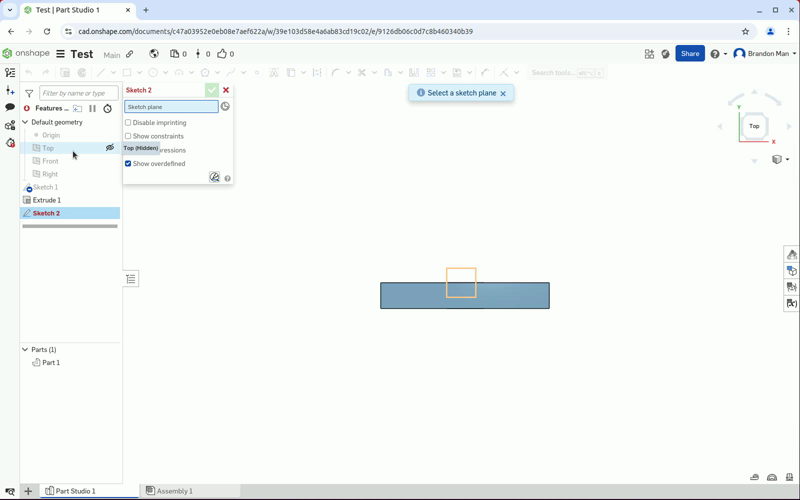
click(73, 150)
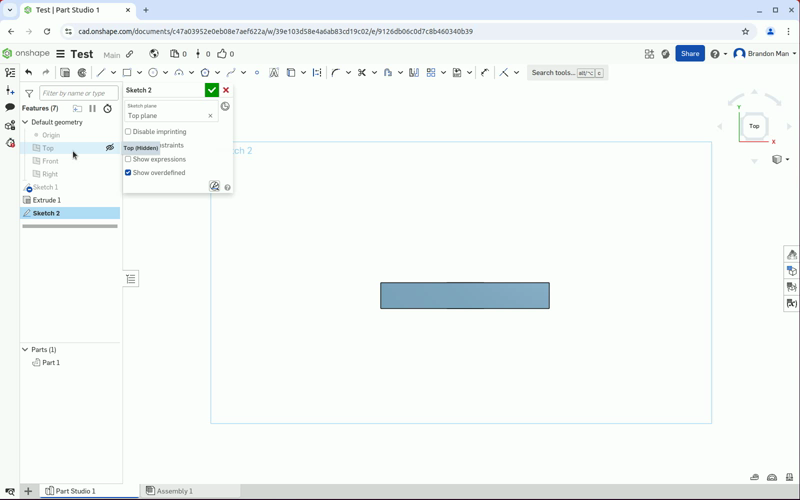
mouse_move(73, 352)
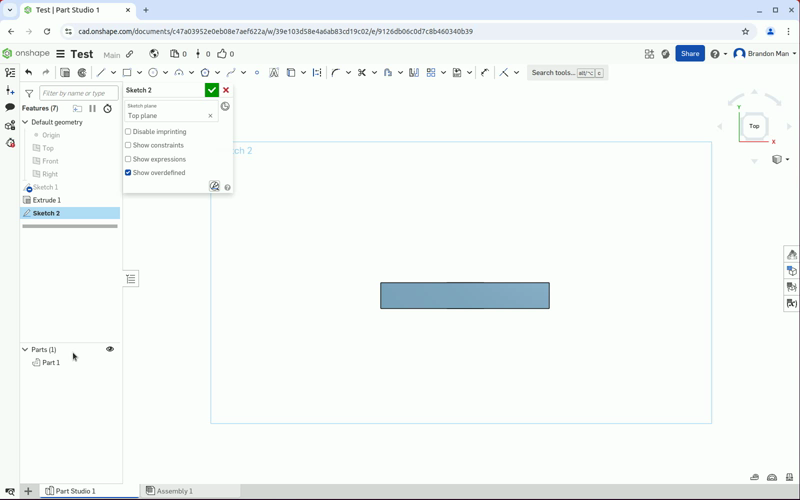
key(y)
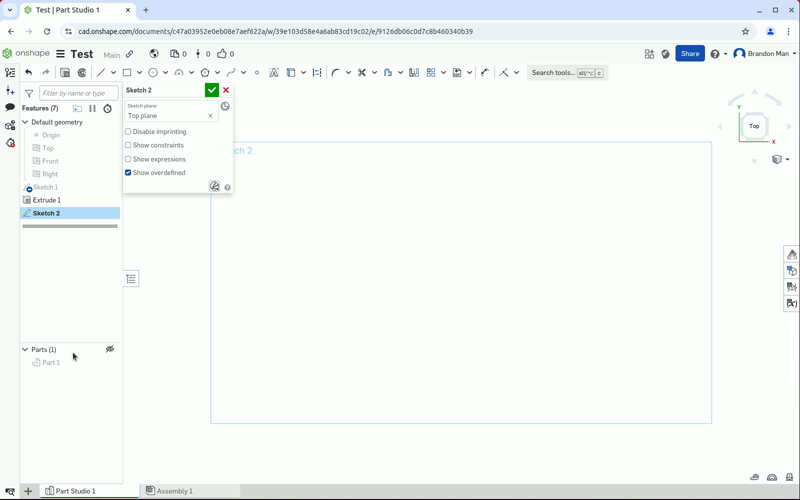
key(l)
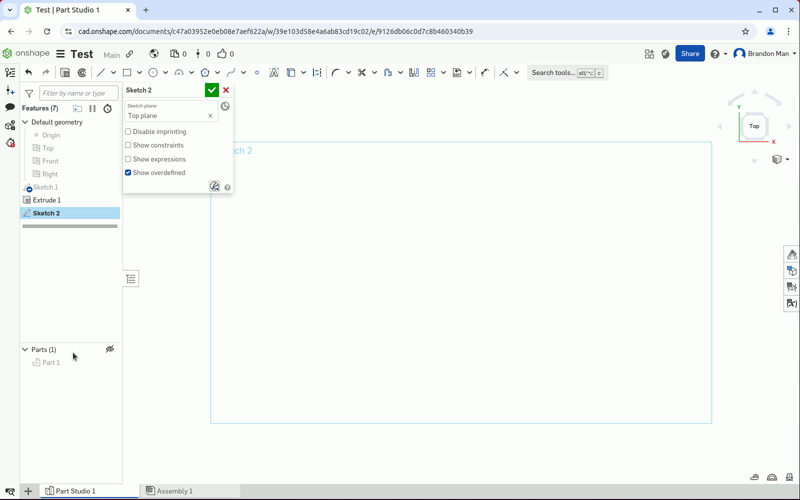
key_down(shift)
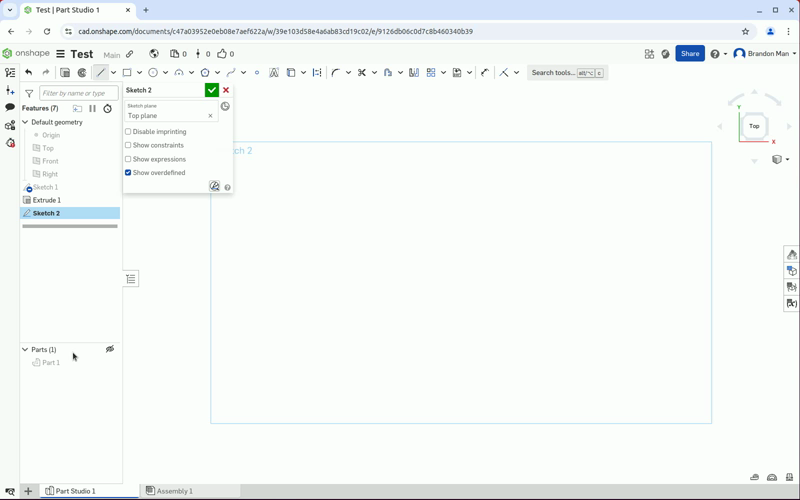
mouse_move(366, 230)
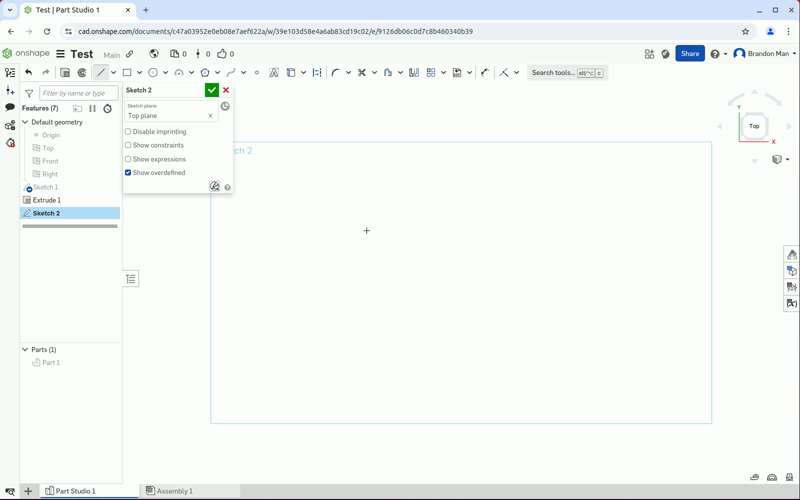
click(366, 230)
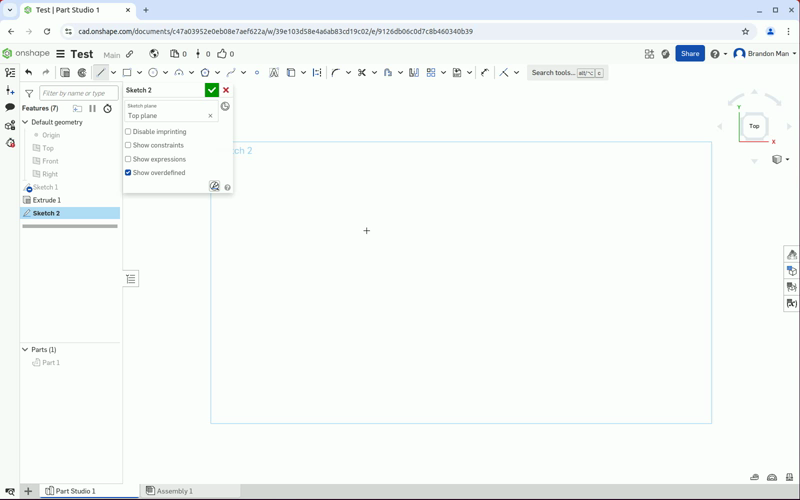
key_up(shift)
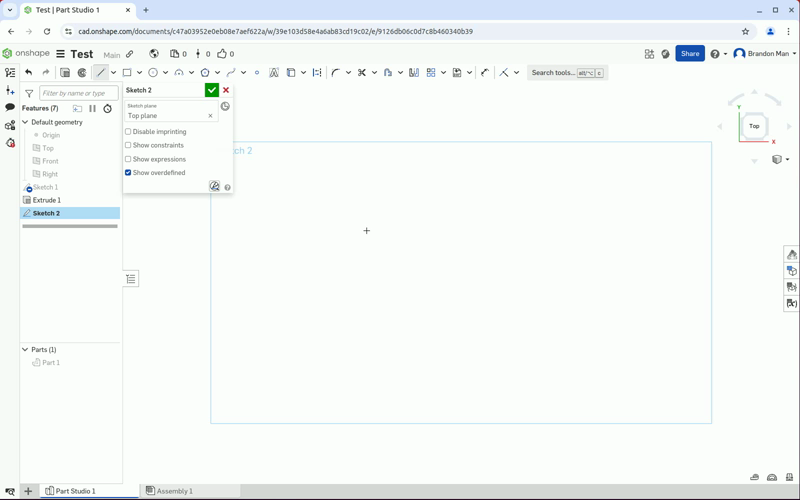
key_down(shift)
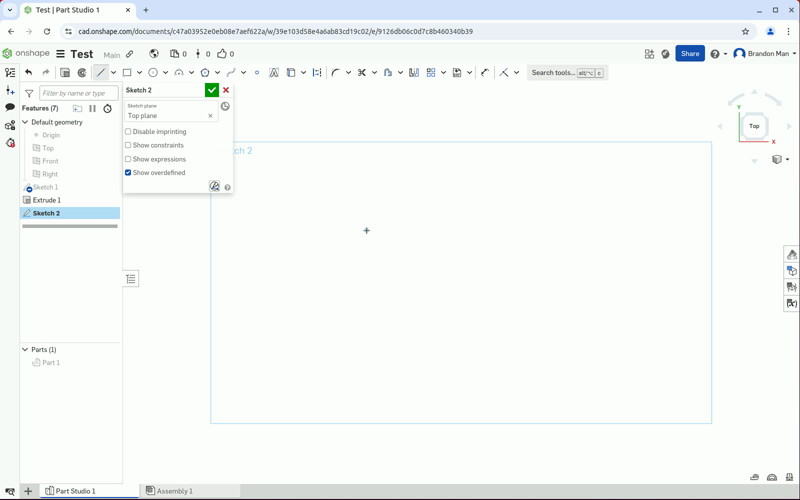
mouse_move(396, 230)
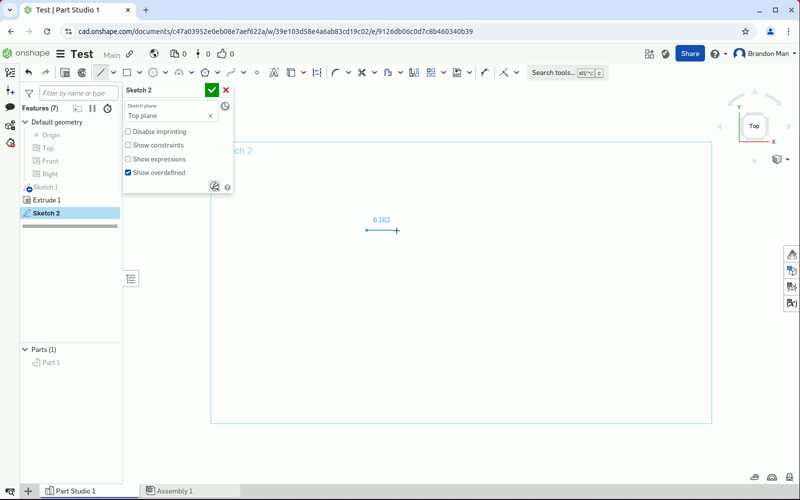
mouse_move(383, 230)
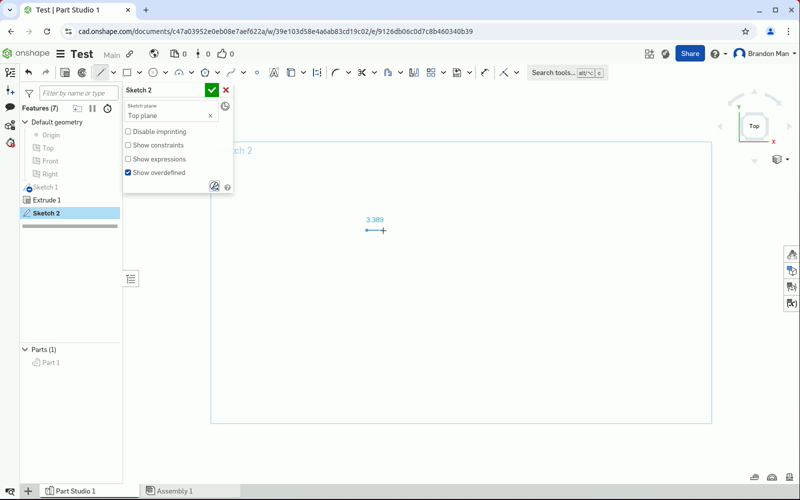
click(383, 230)
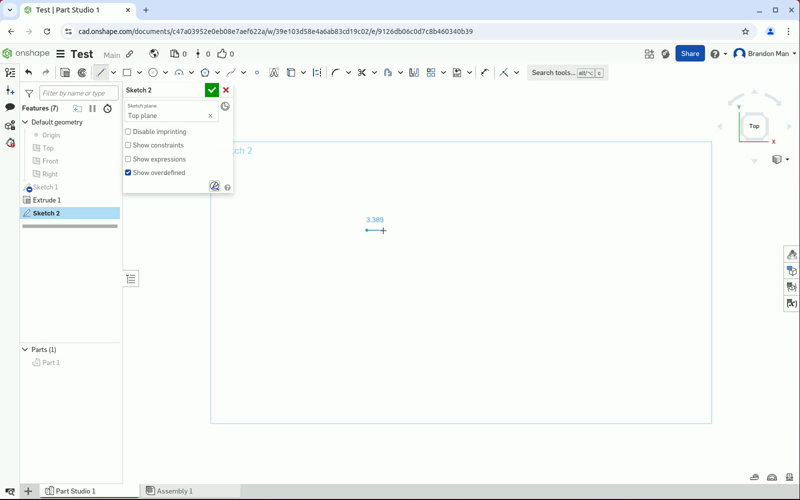
key_up(shift)
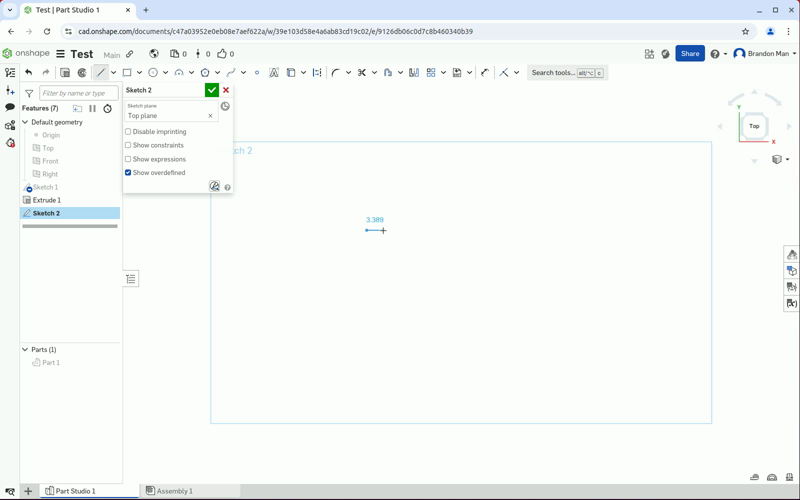
key_down(shift)
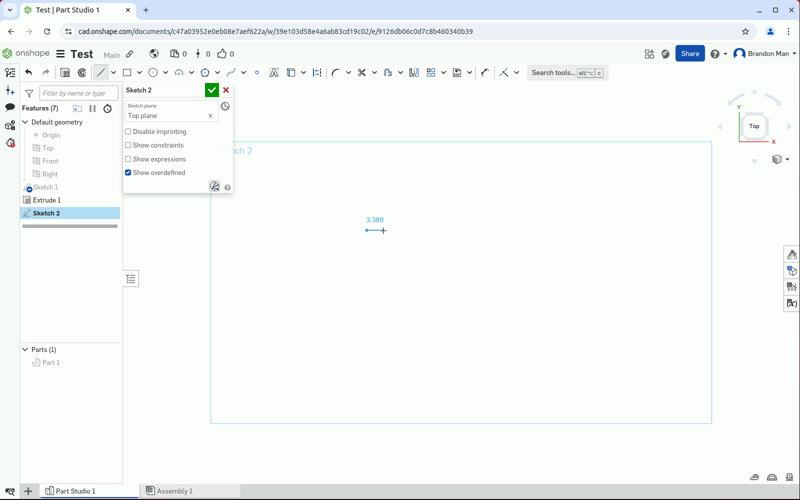
mouse_move(413, 230)
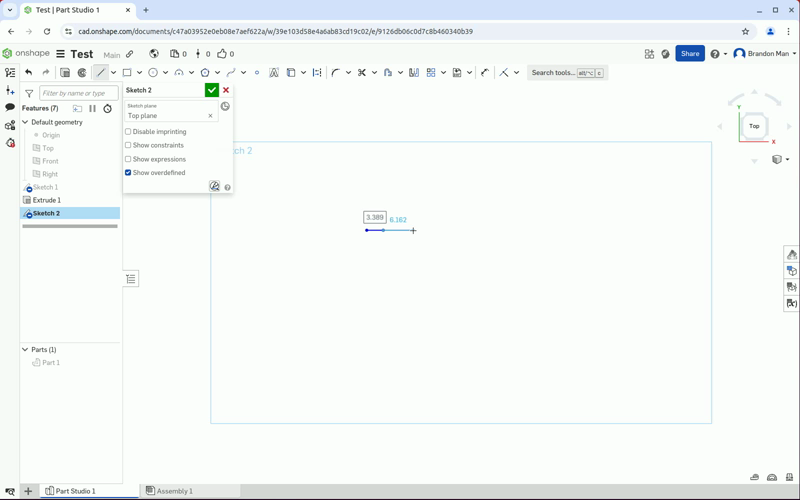
mouse_move(383, 283)
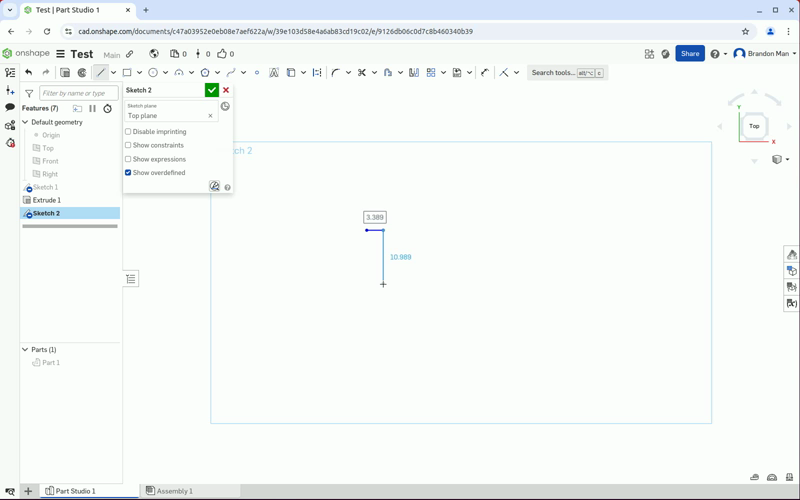
click(383, 283)
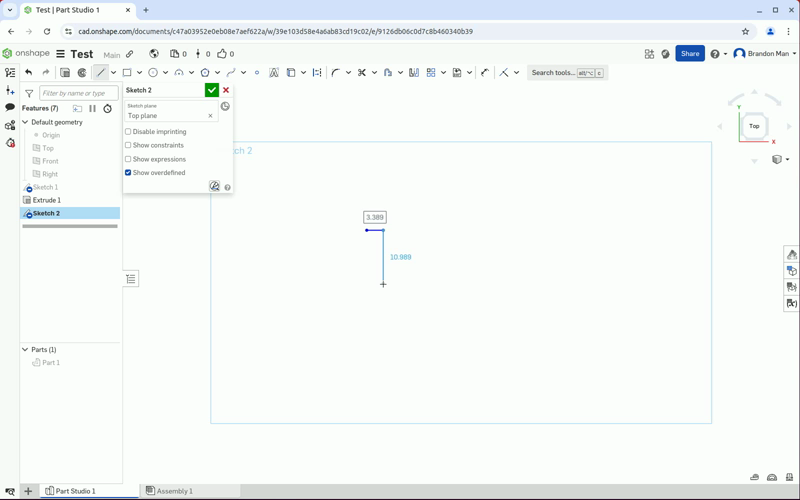
key_up(shift)
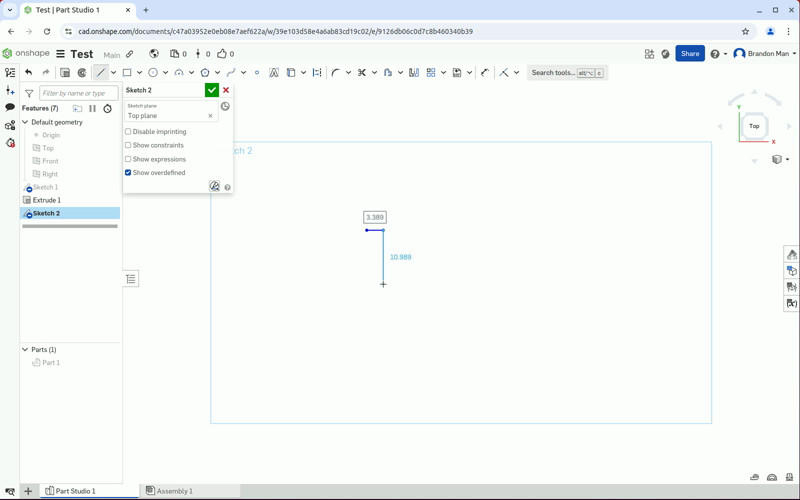
key_down(shift)
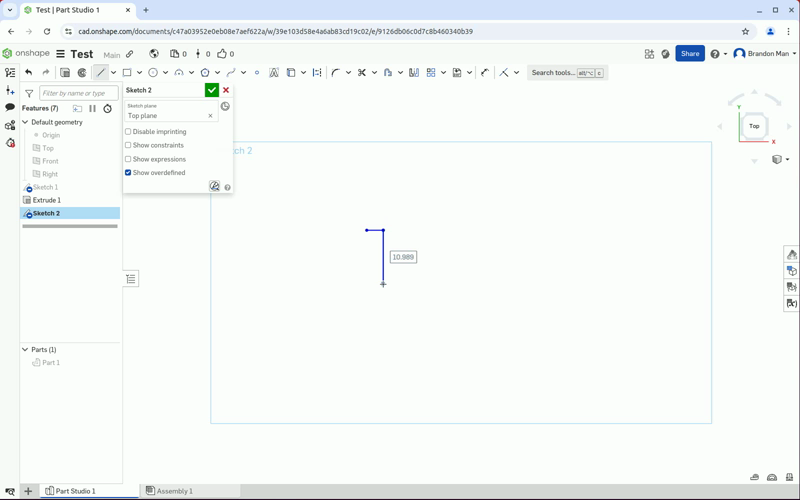
mouse_move(413, 283)
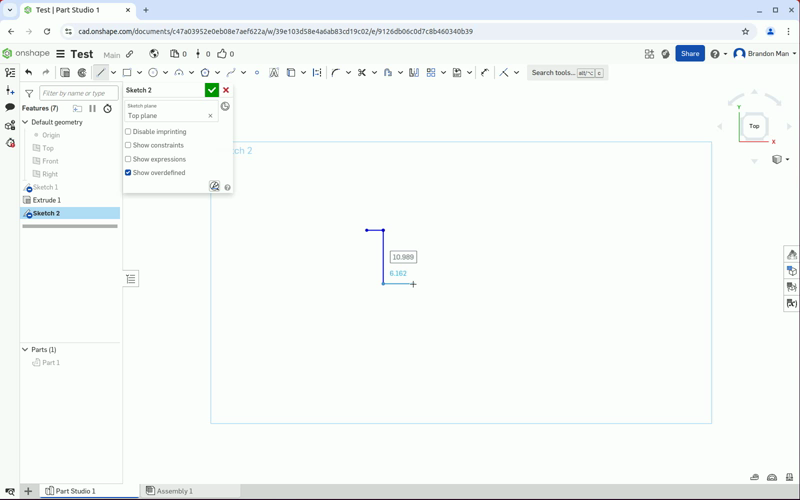
mouse_move(397, 283)
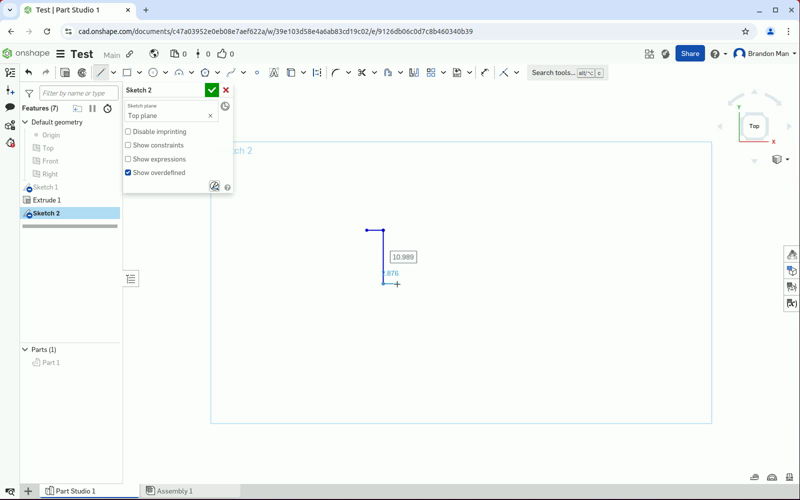
click(397, 283)
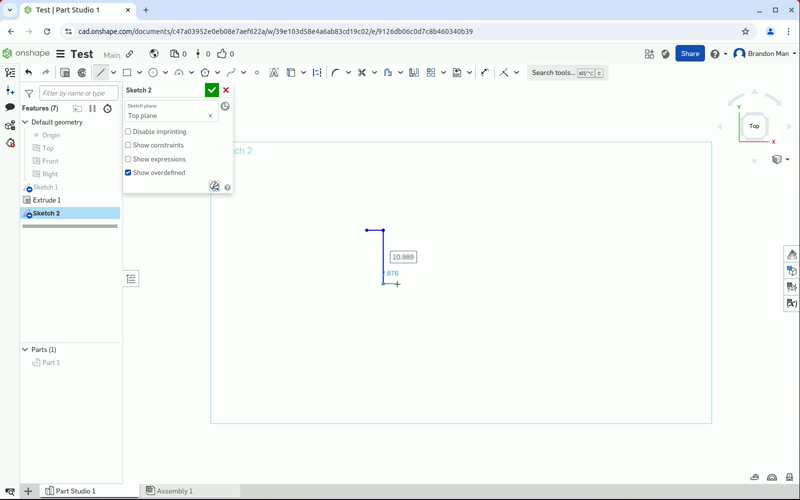
key_up(shift)
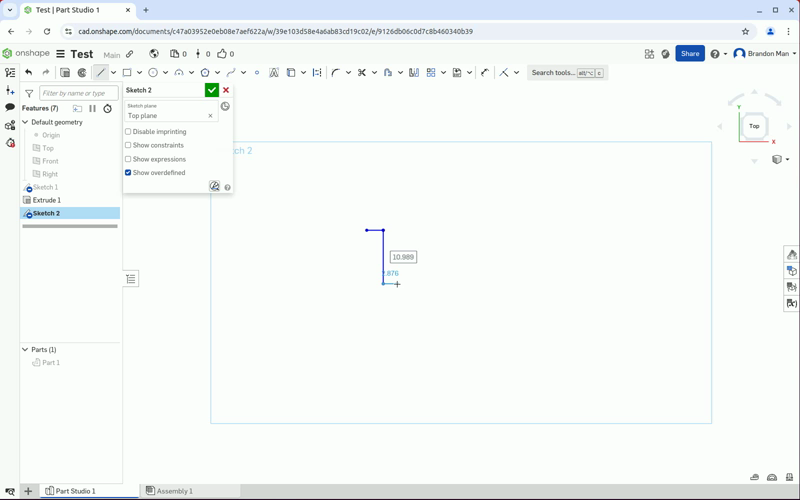
key_down(shift)
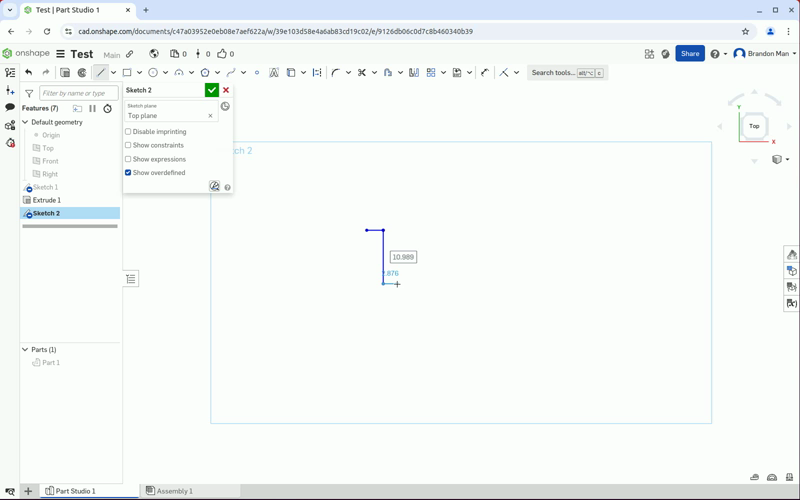
mouse_move(427, 283)
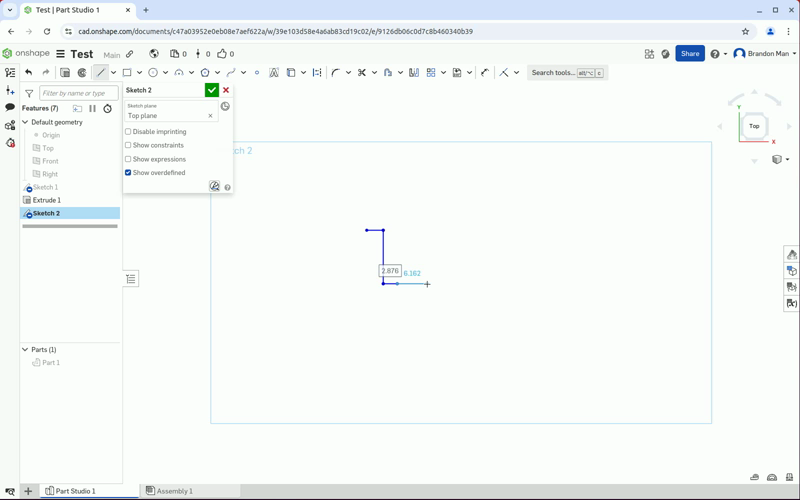
mouse_move(397, 230)
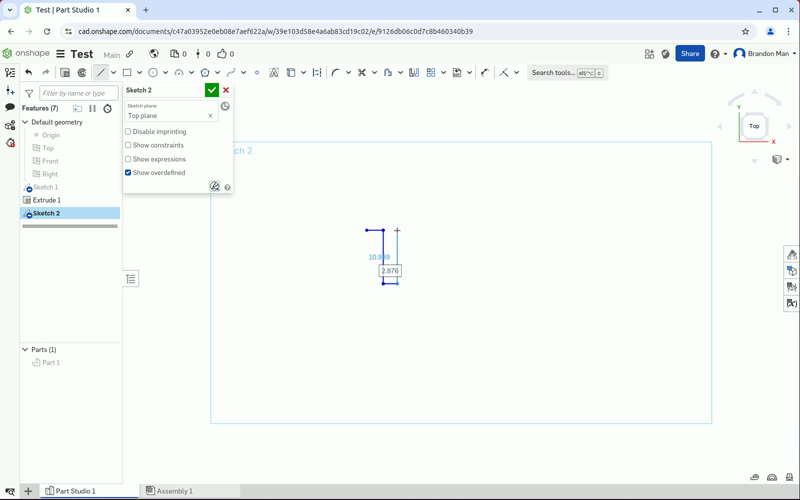
click(397, 230)
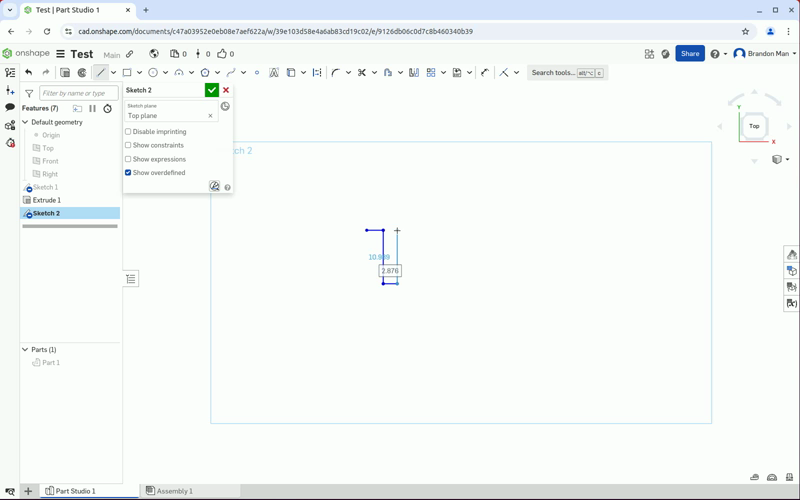
key_up(shift)
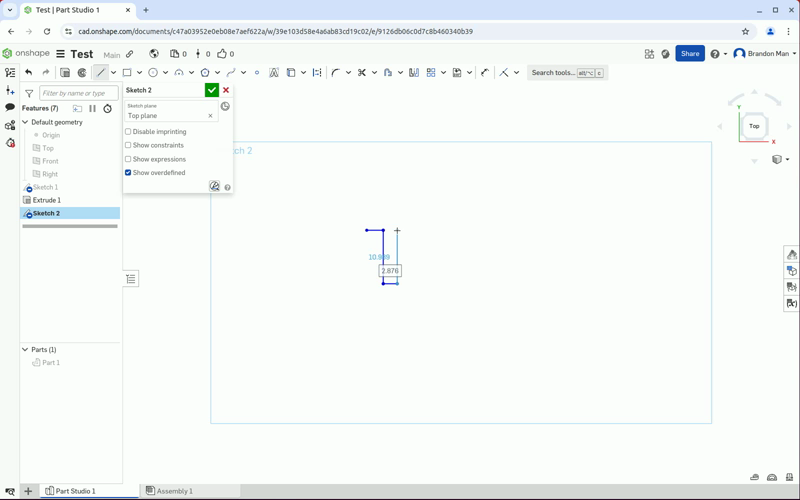
key_down(shift)
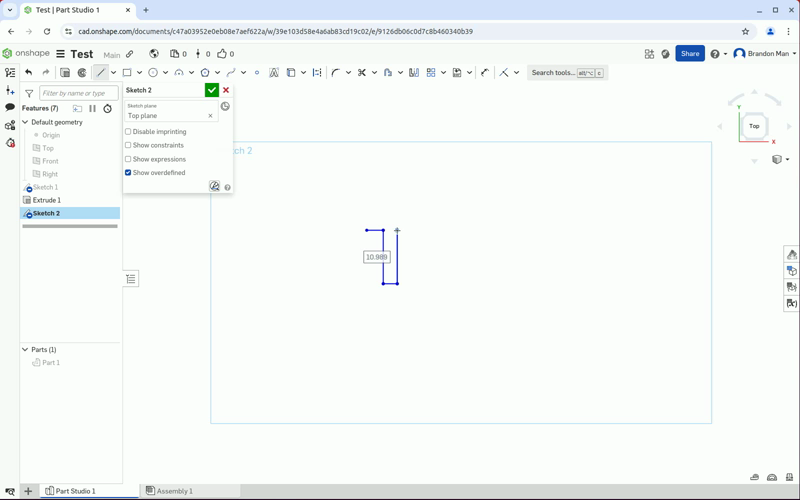
mouse_move(427, 230)
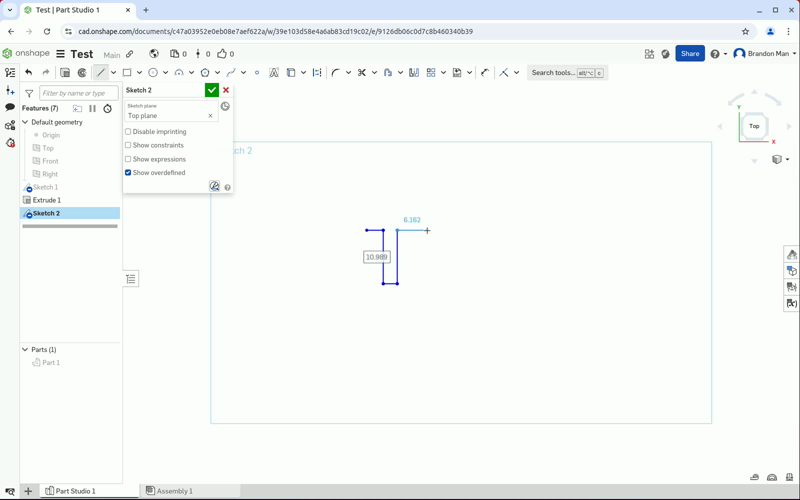
mouse_move(414, 230)
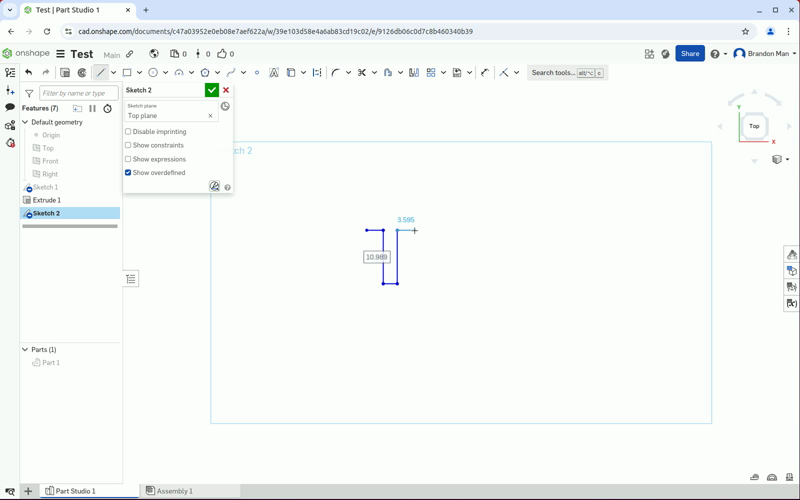
click(414, 230)
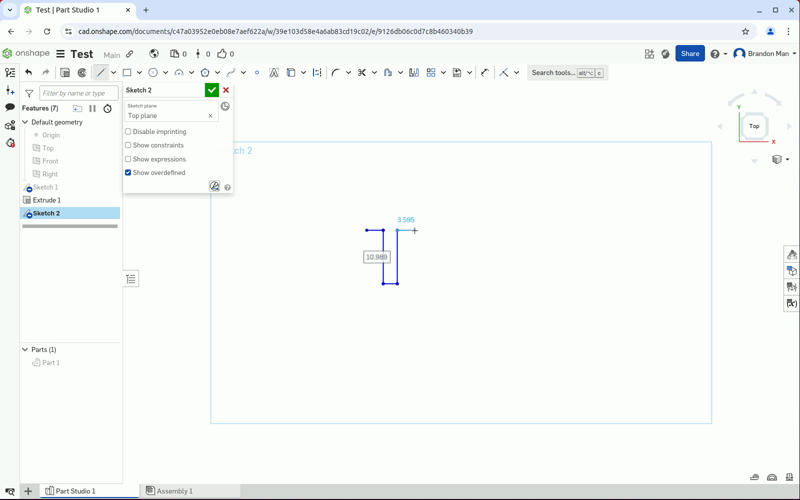
key_up(shift)
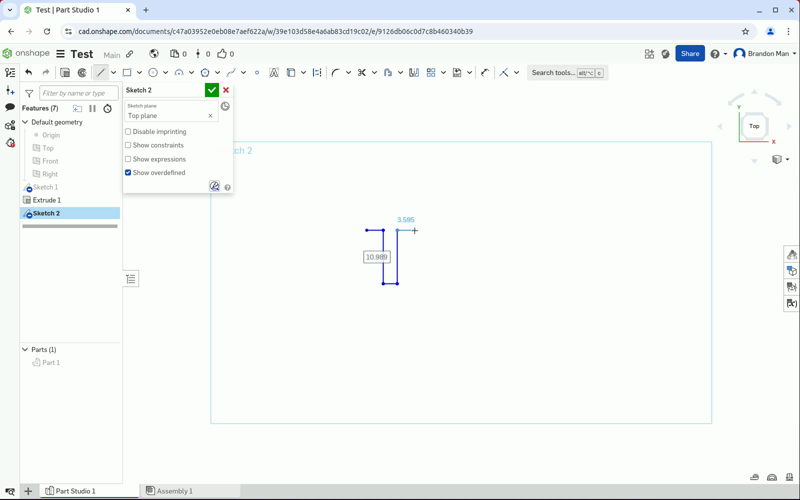
key_down(shift)
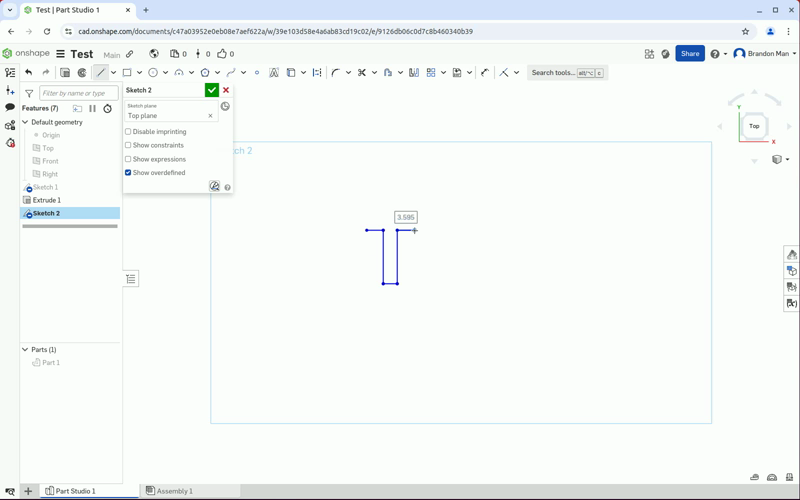
mouse_move(444, 230)
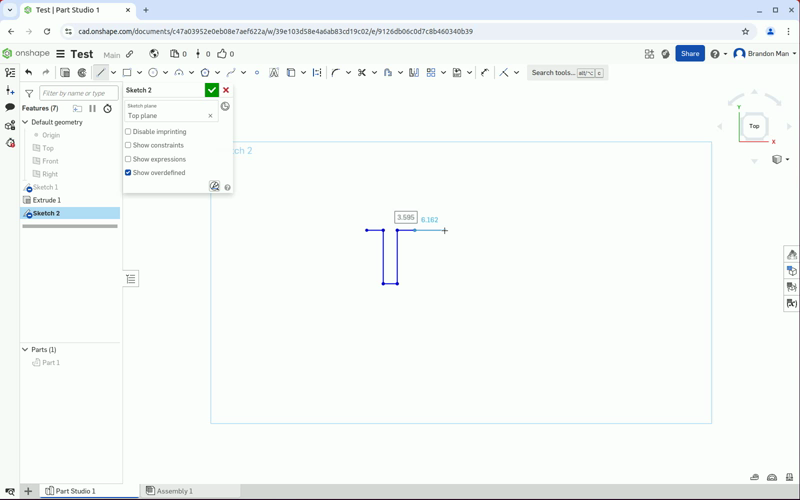
mouse_move(414, 219)
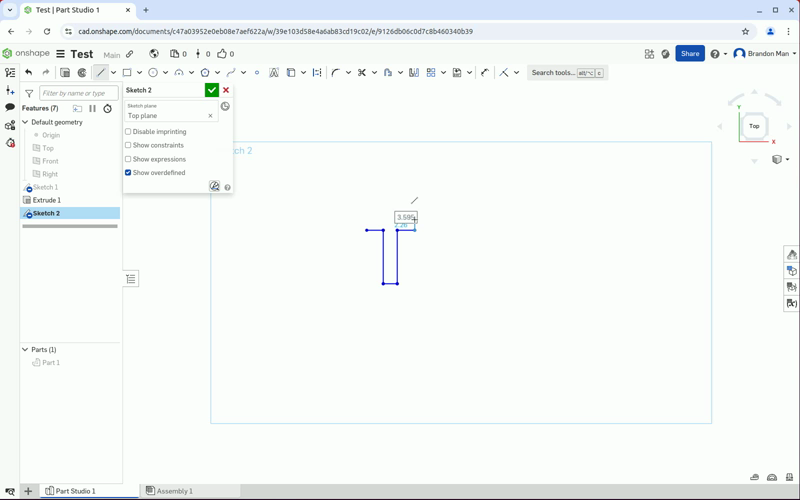
click(414, 219)
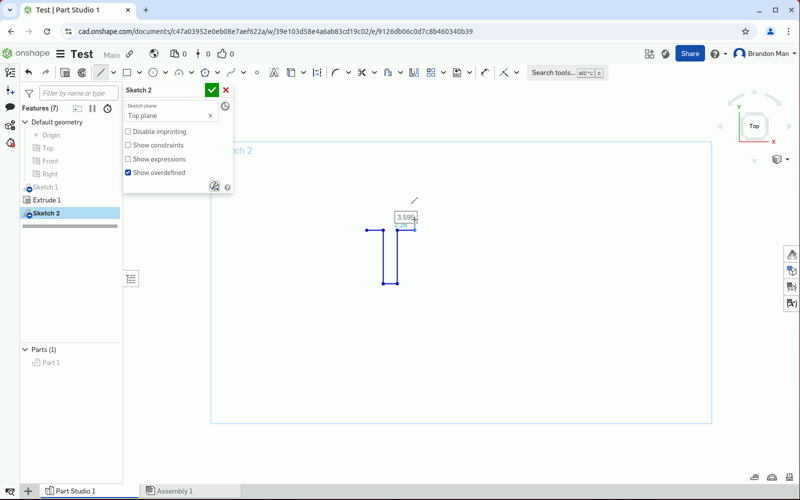
key_up(shift)
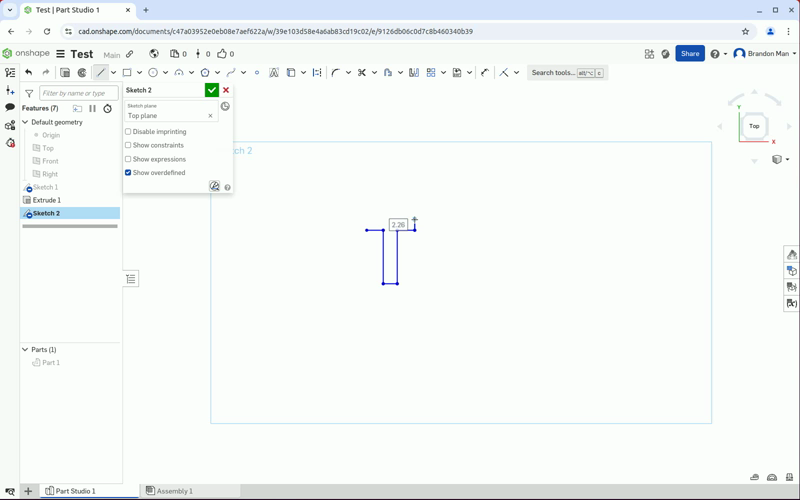
key_down(shift)
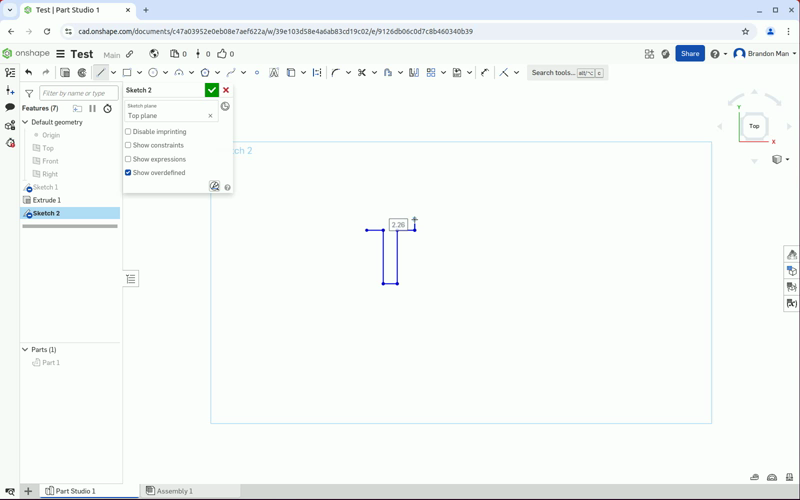
mouse_move(444, 219)
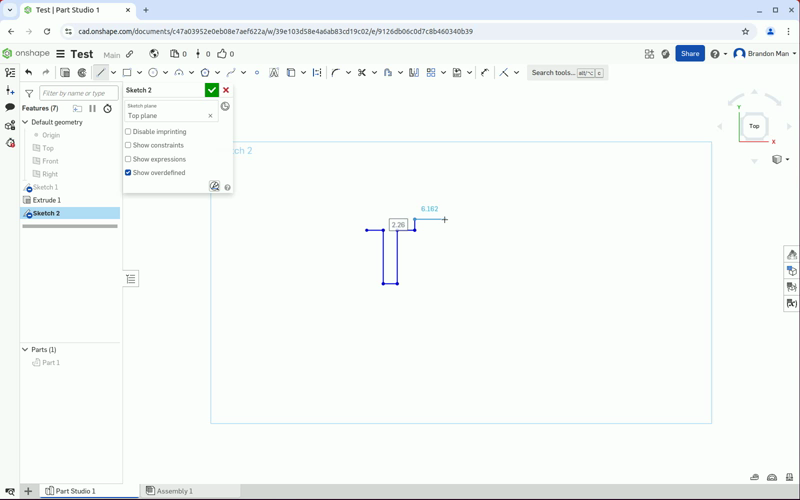
mouse_move(366, 219)
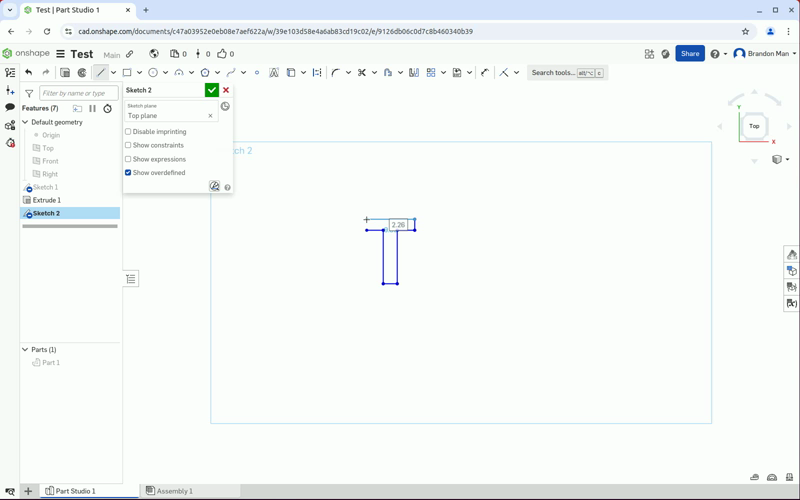
click(366, 219)
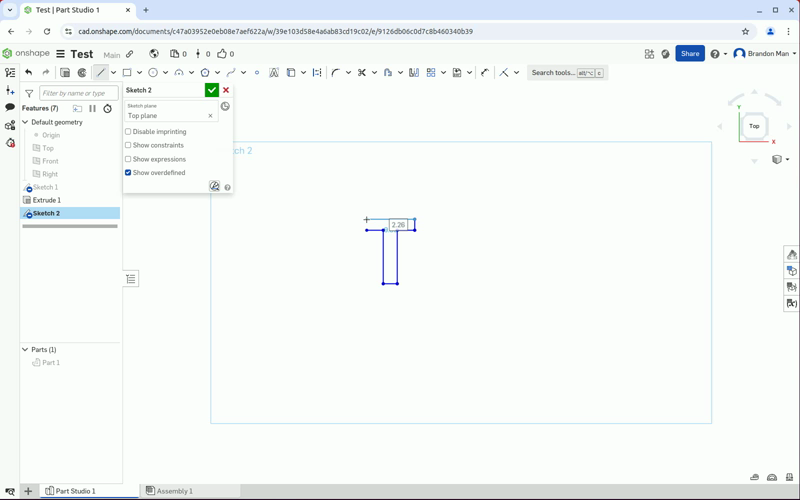
key_up(shift)
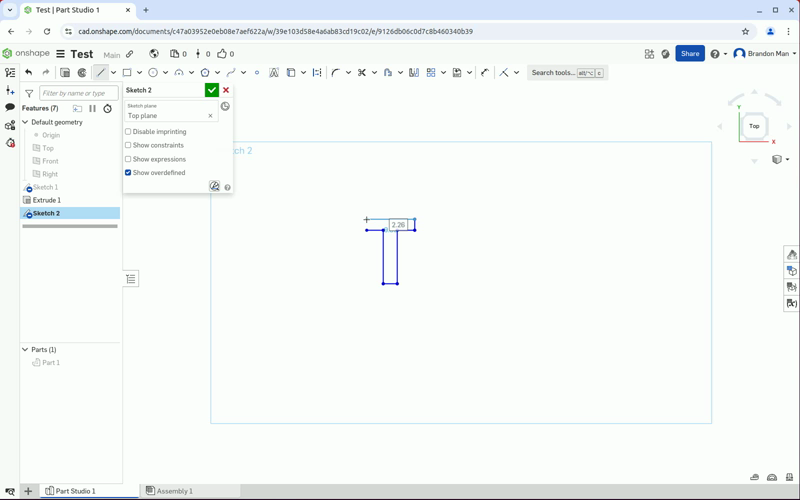
mouse_move(396, 219)
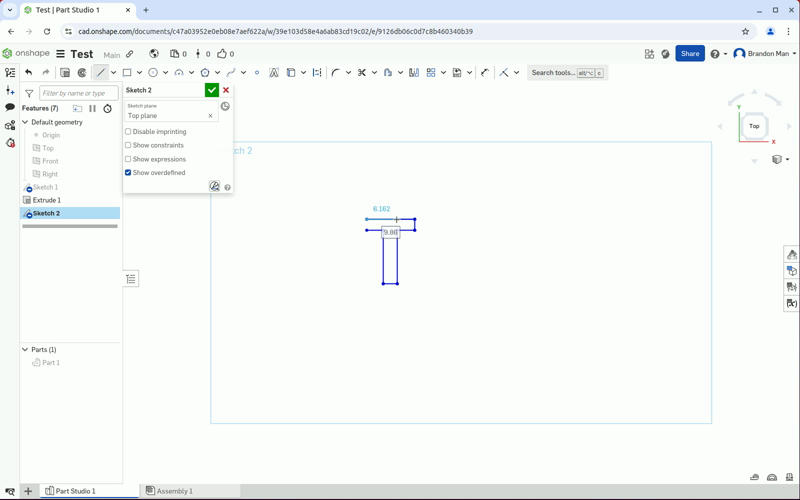
key_down(shift)
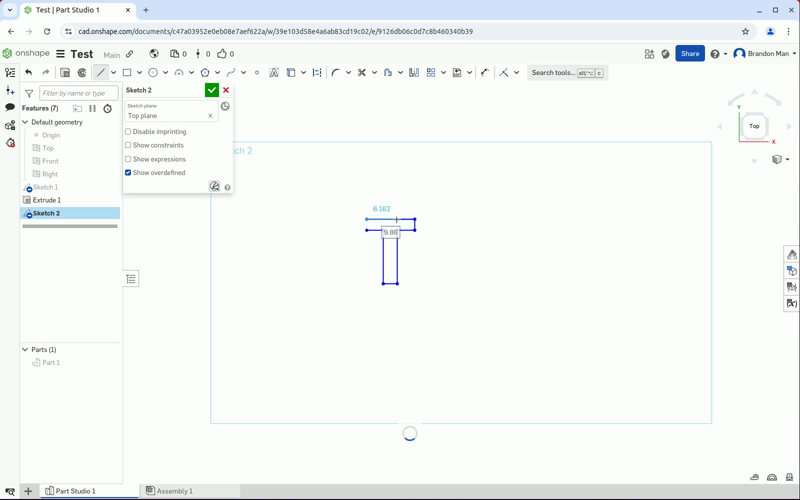
mouse_move(366, 230)
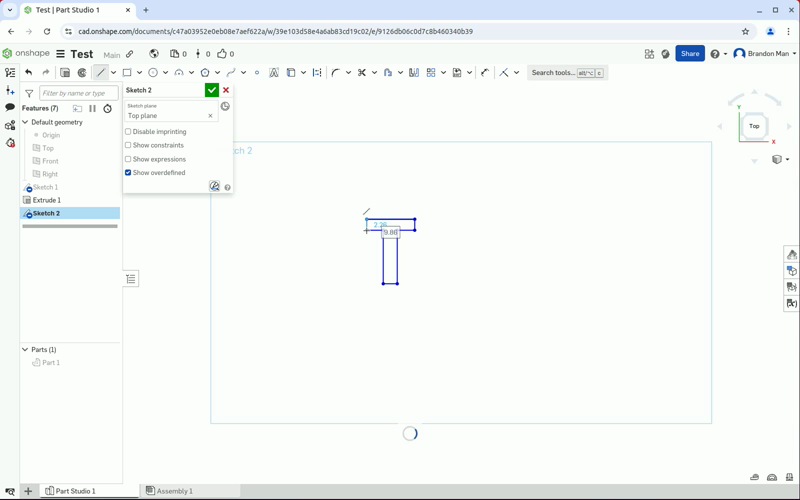
key_up(shift)
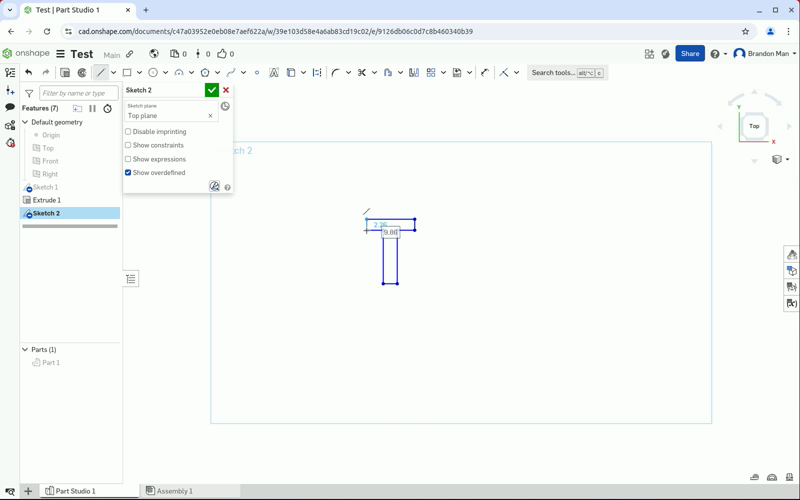
click(366, 230)
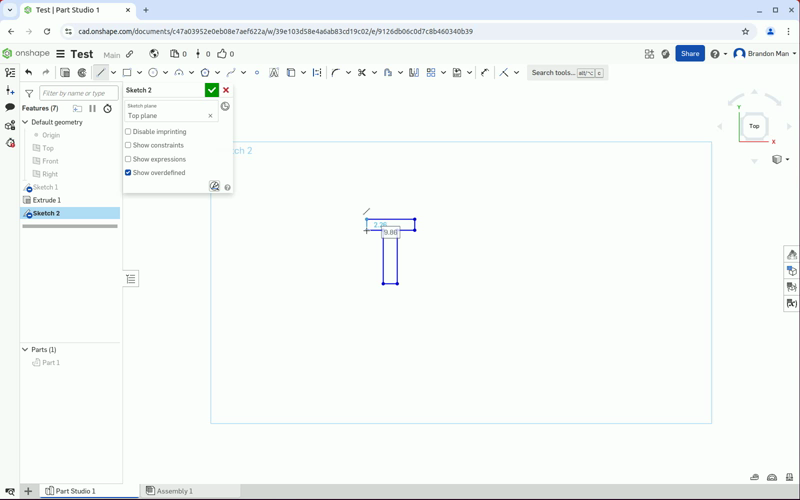
key(esc)
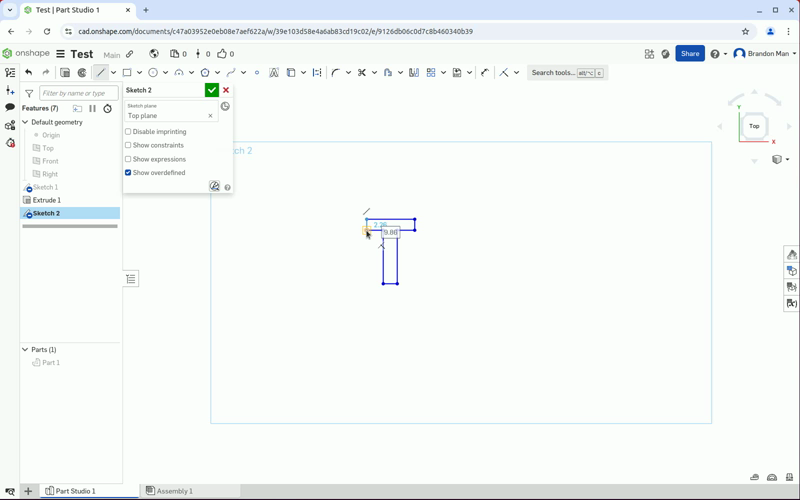
mouse_move(385, 262)
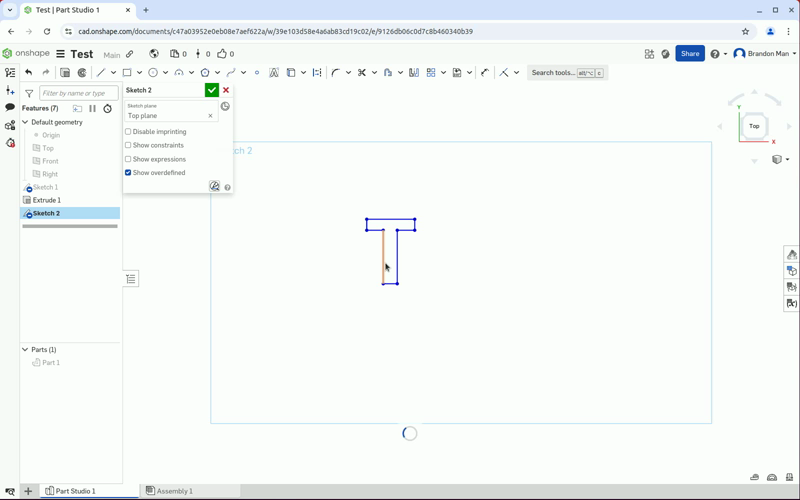
scroll(6)
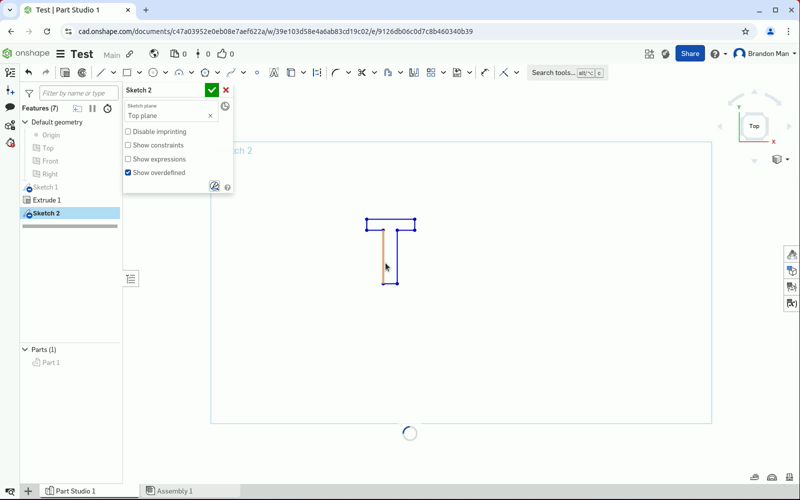
scroll(6)
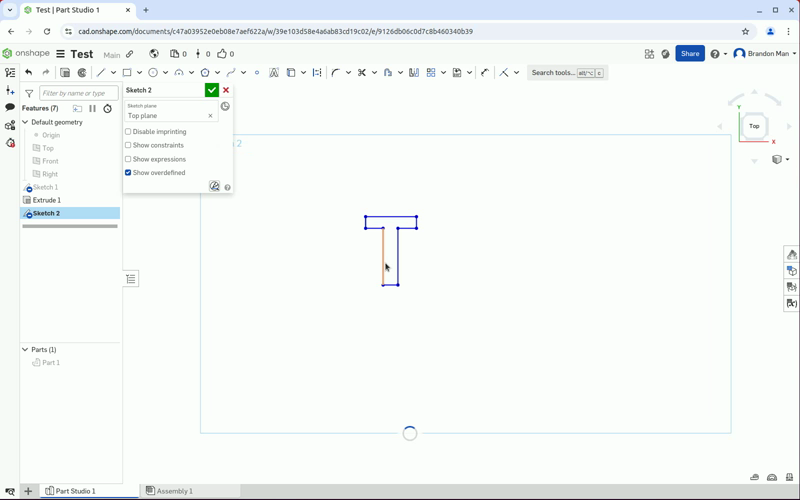
scroll(6)
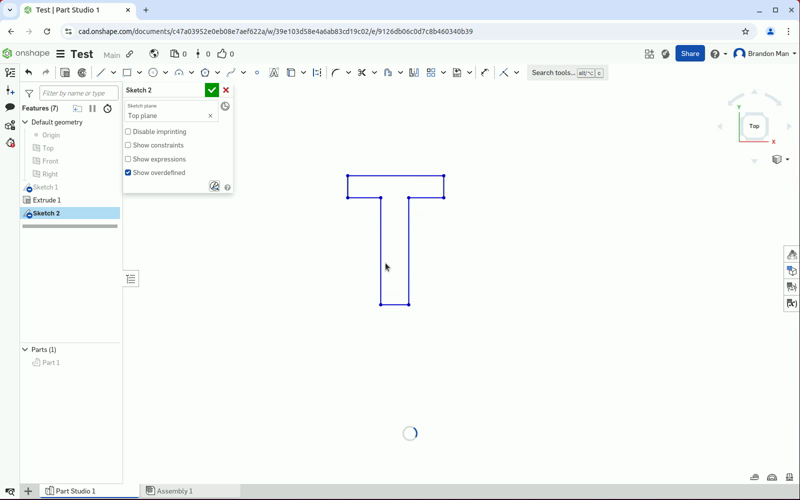
scroll(6)
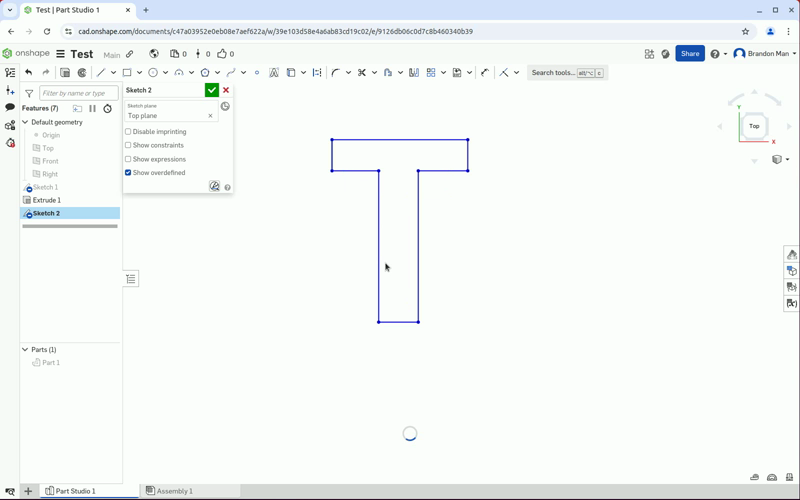
scroll(6)
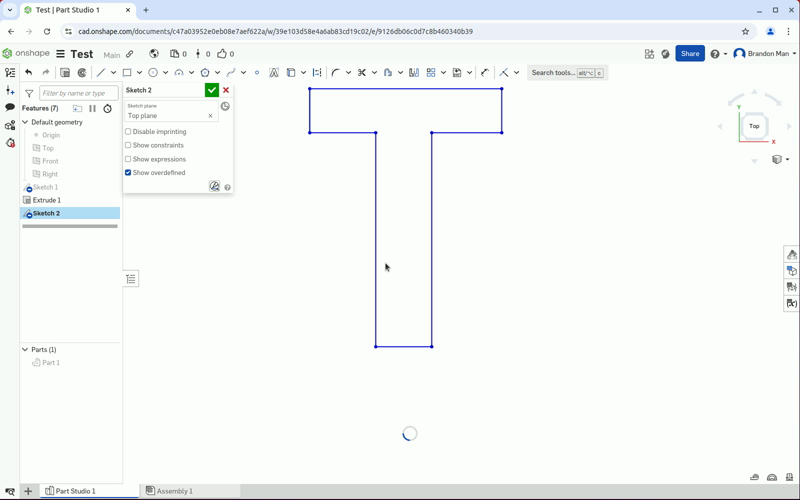
scroll(6)
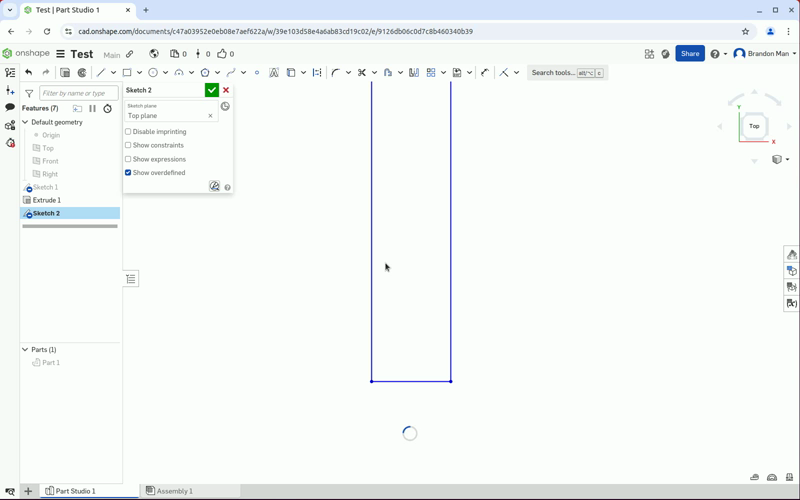
scroll(6)
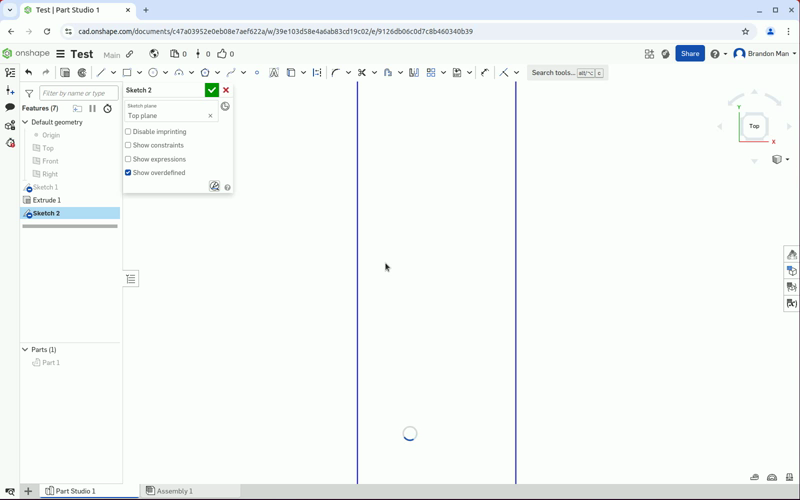
click(385, 262)
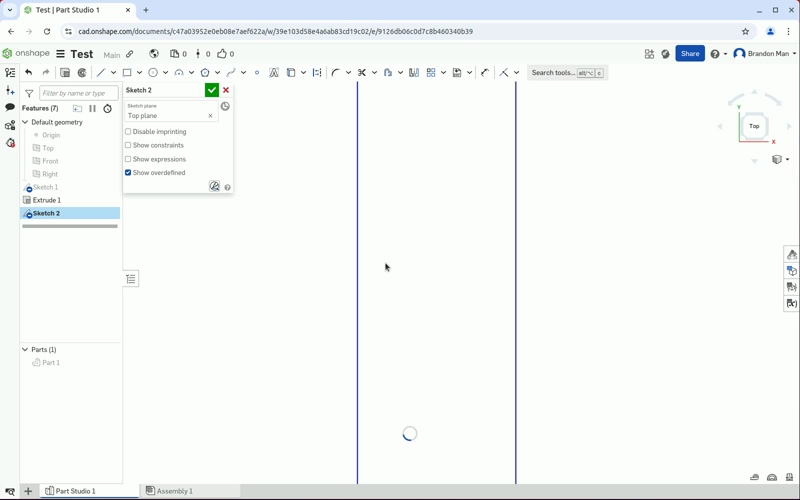
scroll(-6)
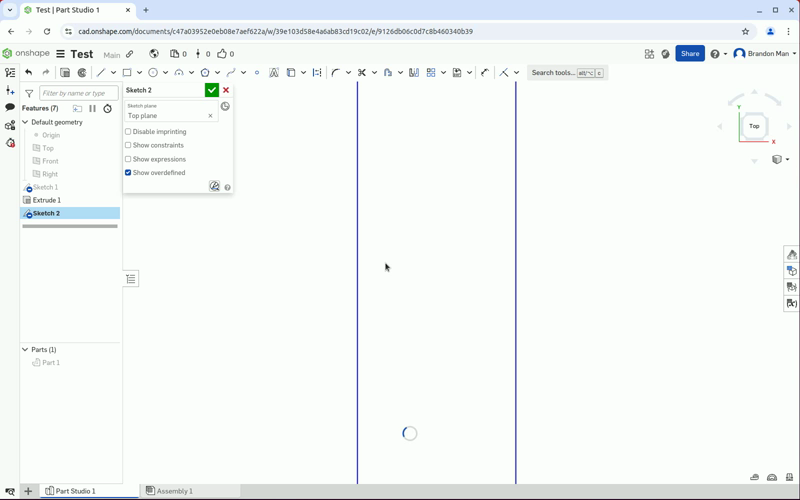
scroll(-6)
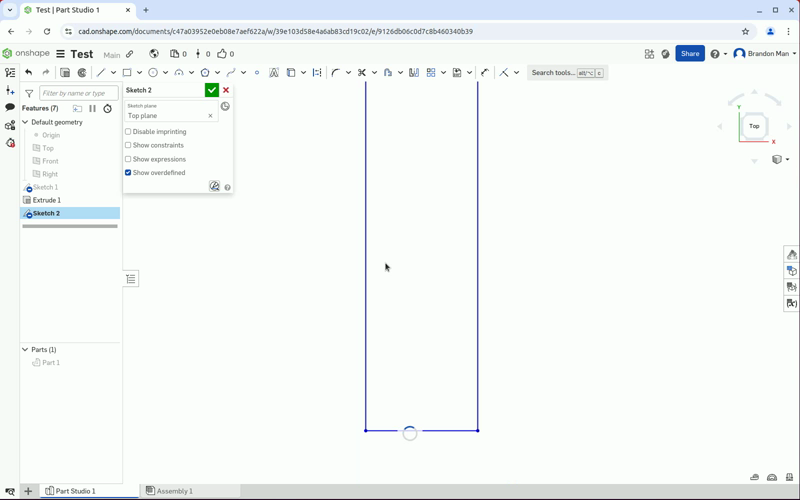
scroll(-6)
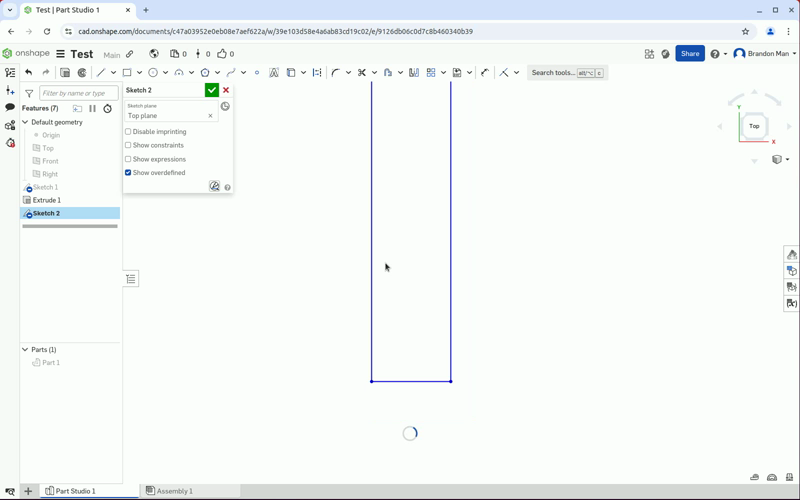
scroll(-6)
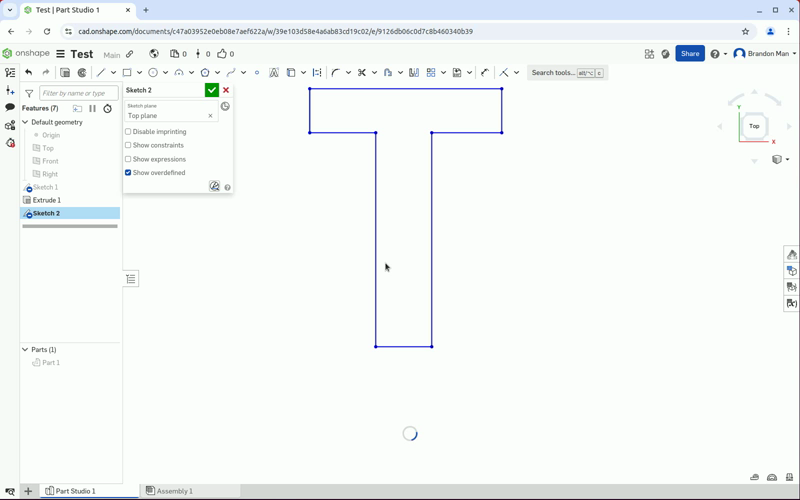
scroll(-6)
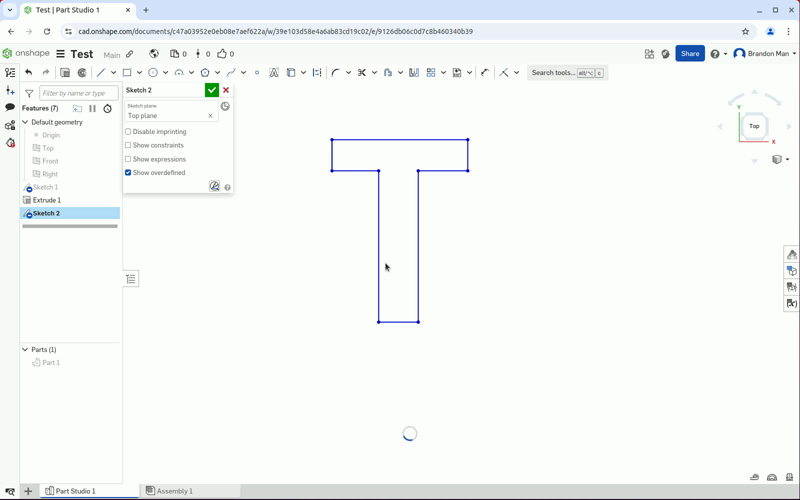
scroll(-6)
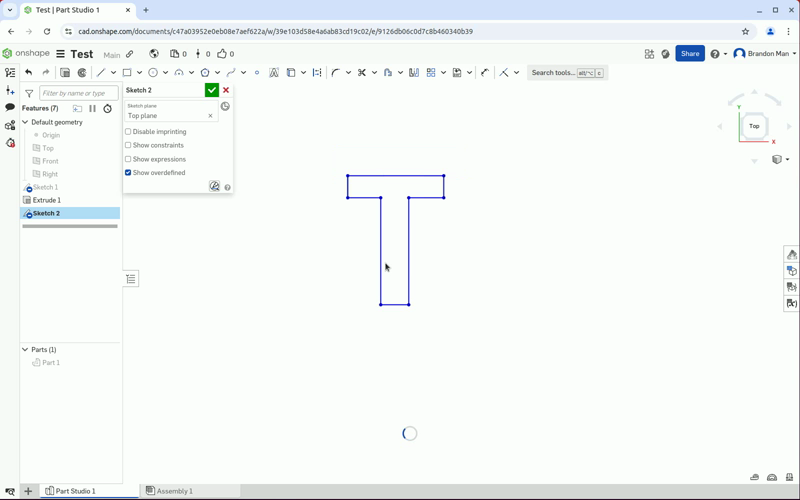
scroll(-6)
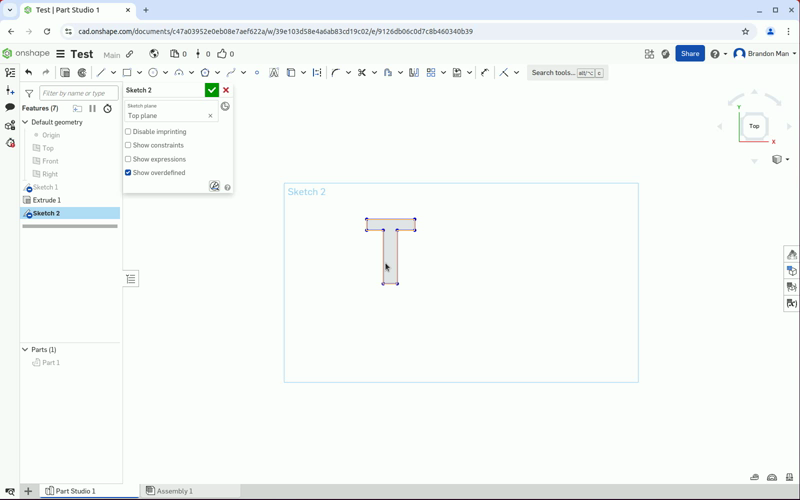
mouse_move(73, 352)
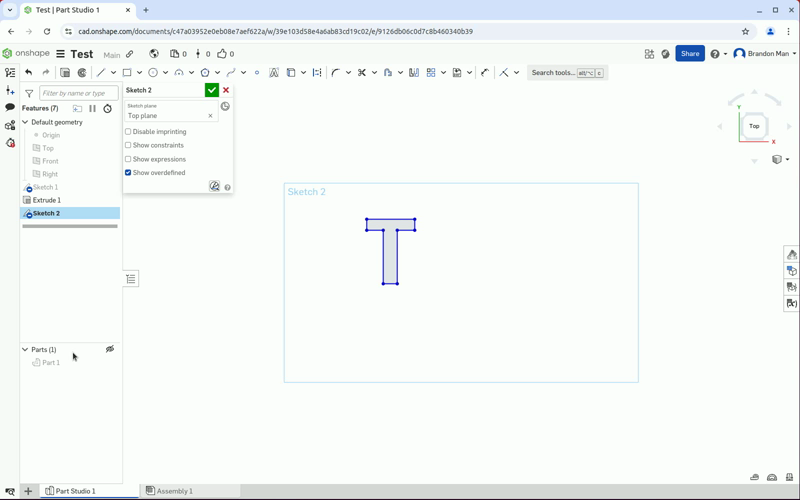
key(shift+y)
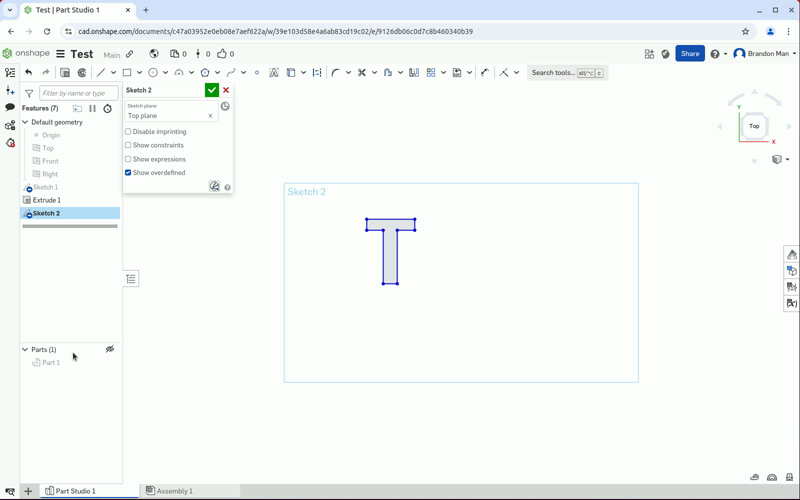
key(shift+e)
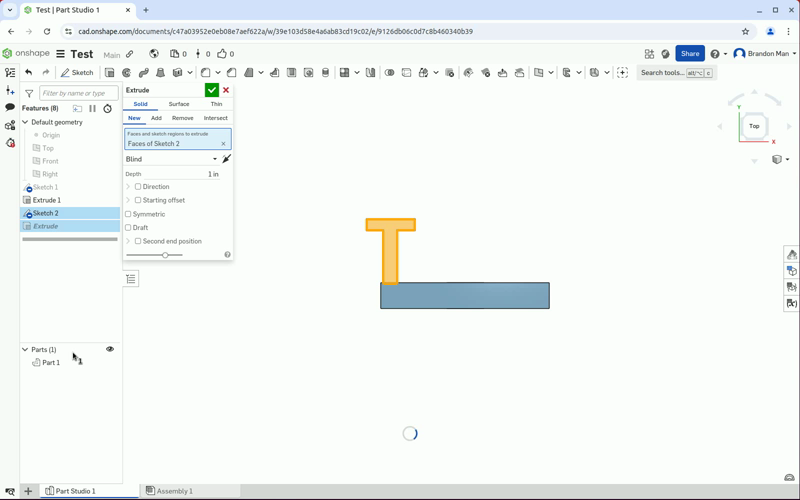
mouse_move(143, 106)
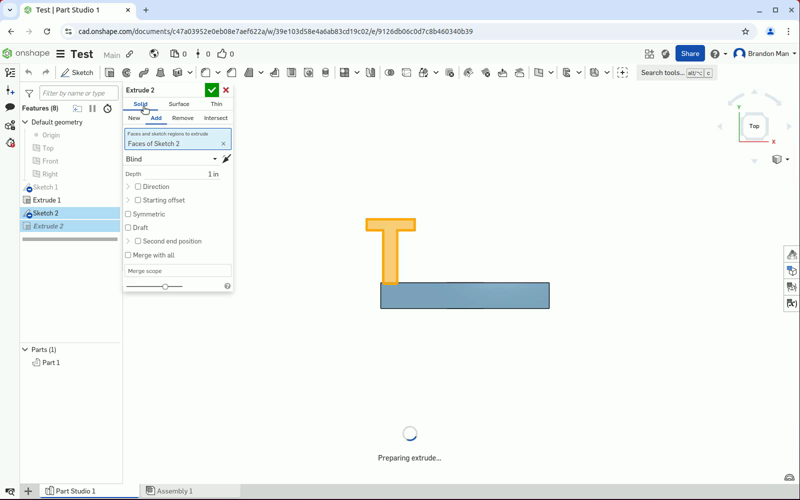
click(143, 106)
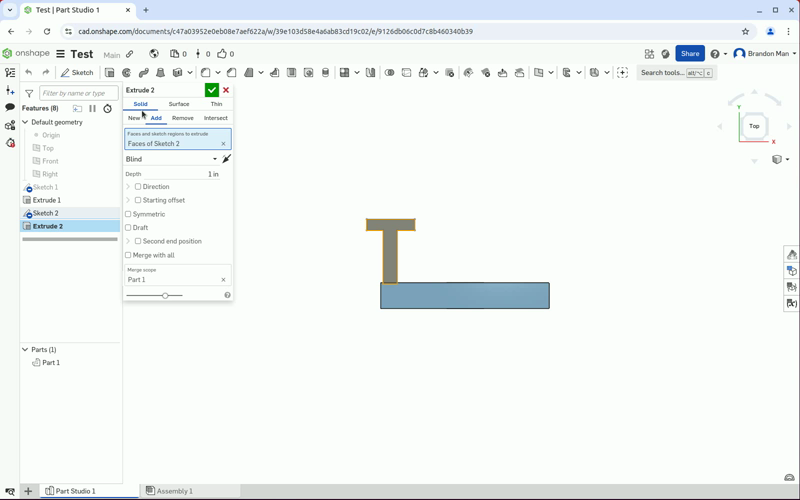
mouse_move(137, 120)
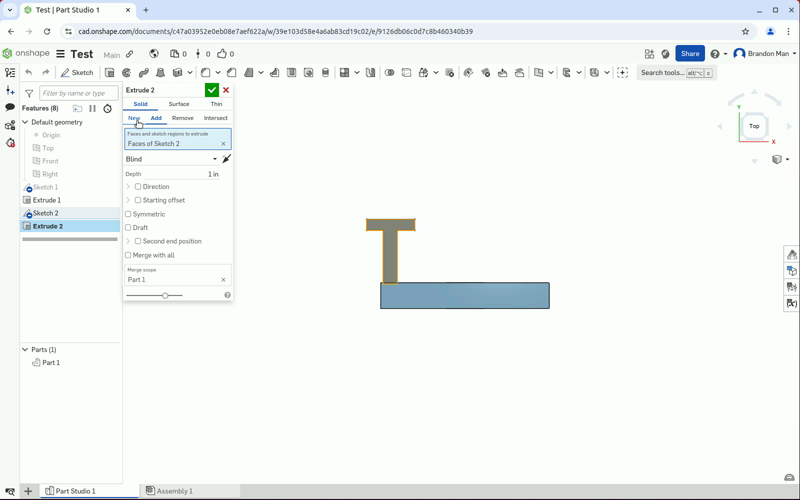
click(137, 120)
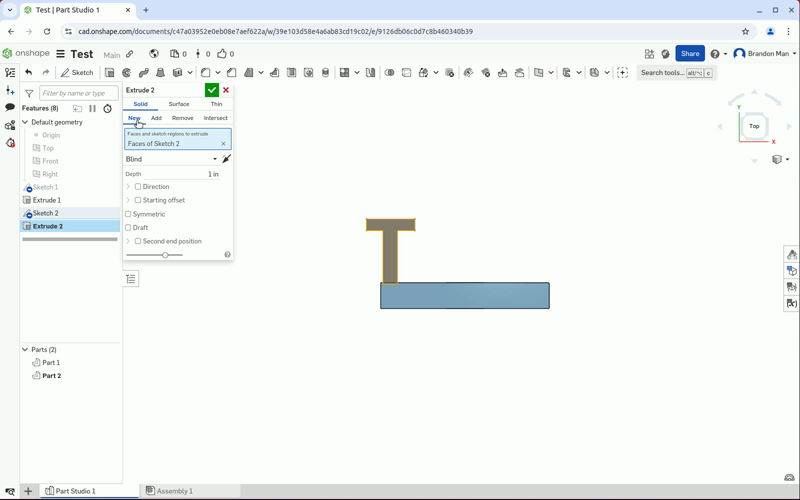
key(tab, 4)
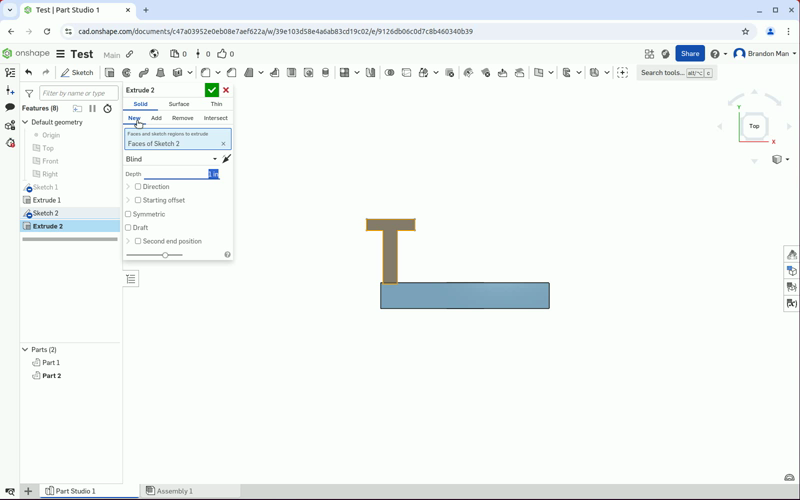
text(-22.868)
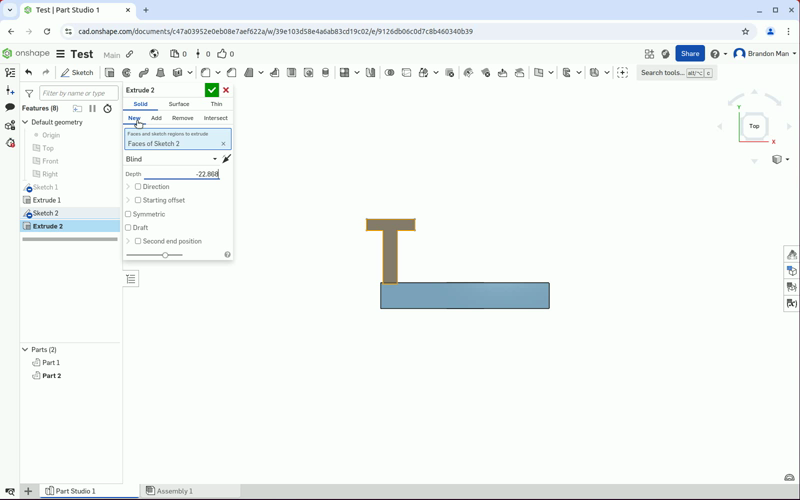
key(enter)
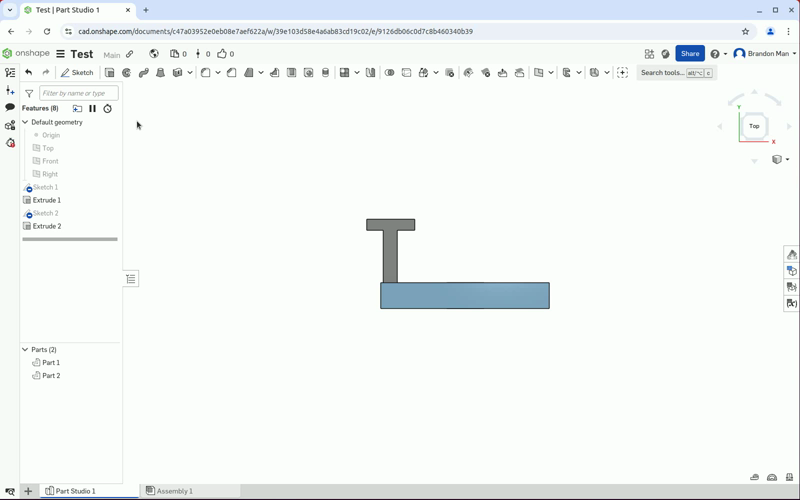
key(shift+h)
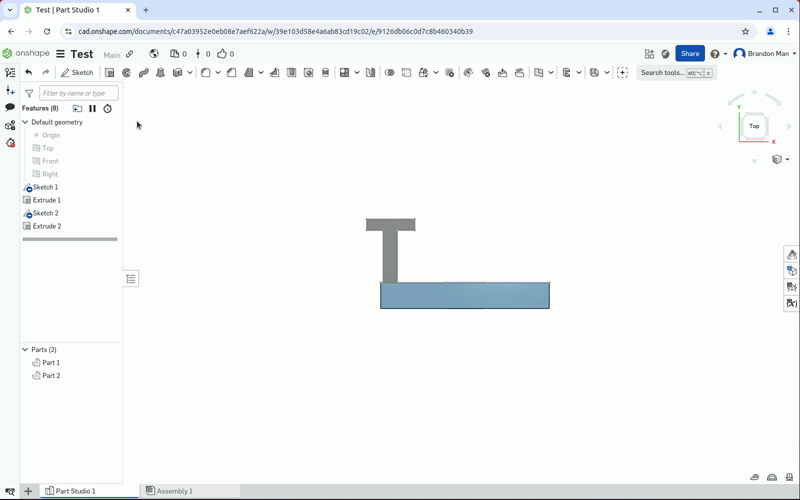
key(shift+h)
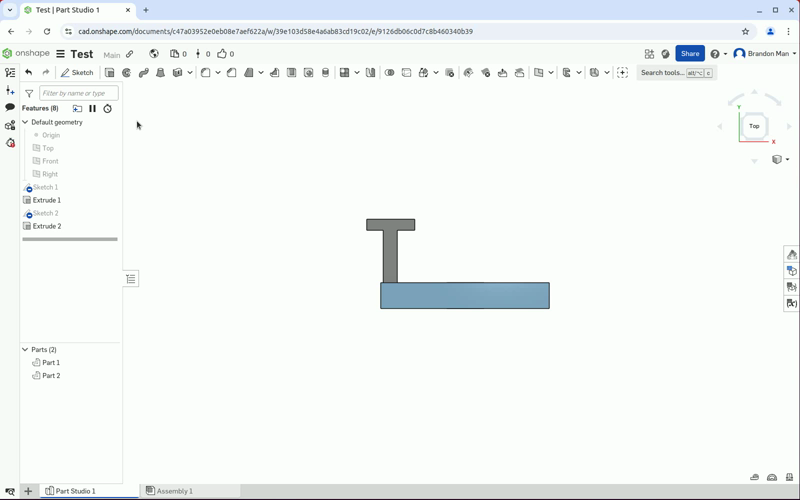
mouse_move(73, 189)
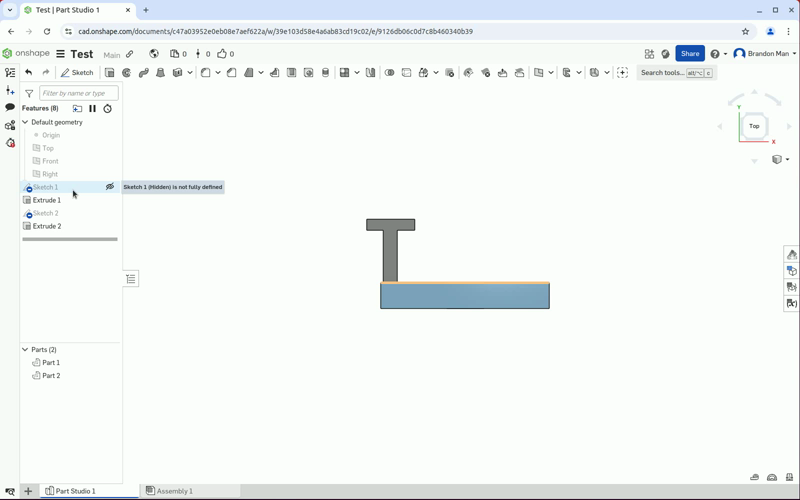
click(73, 189)
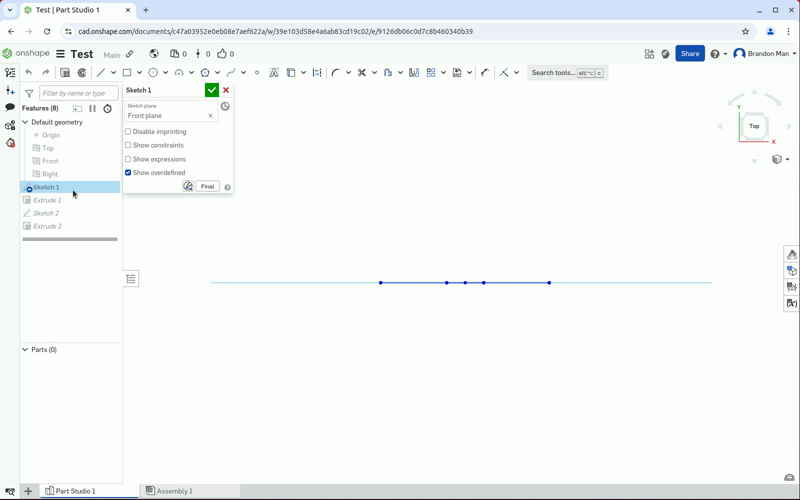
mouse_move(229, 92)
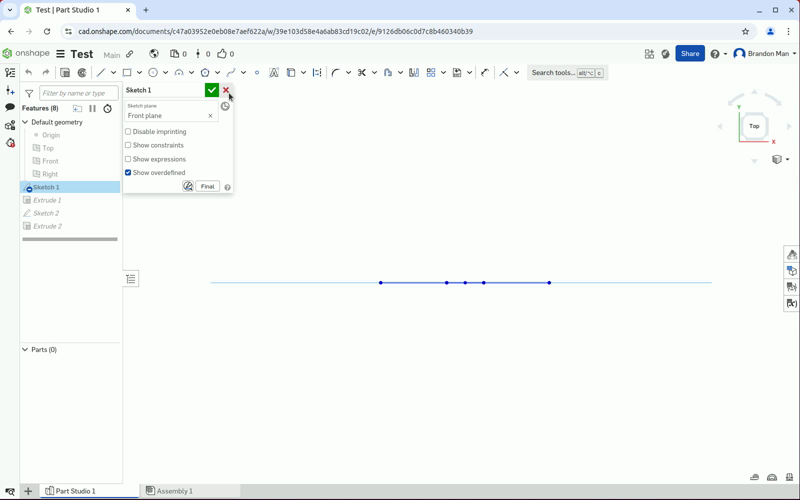
click(229, 92)
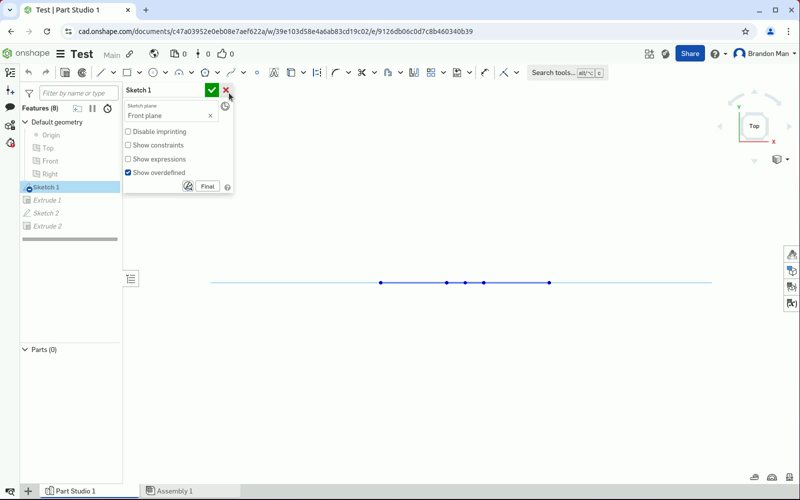
key(shift+s)
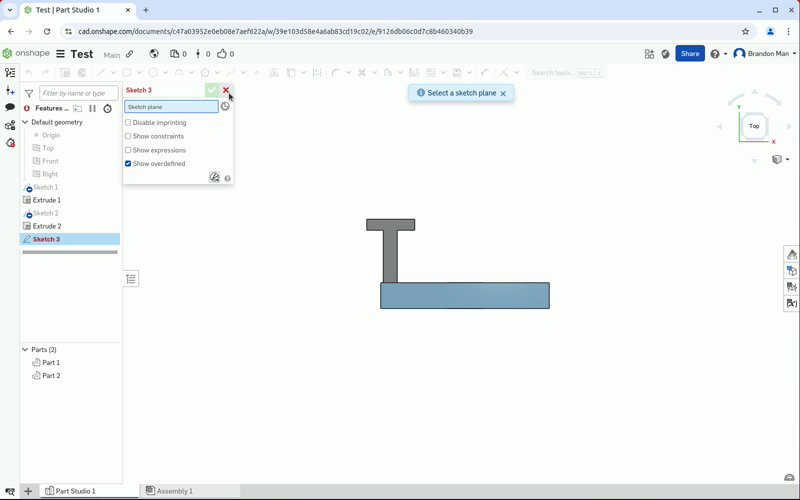
mouse_move(73, 150)
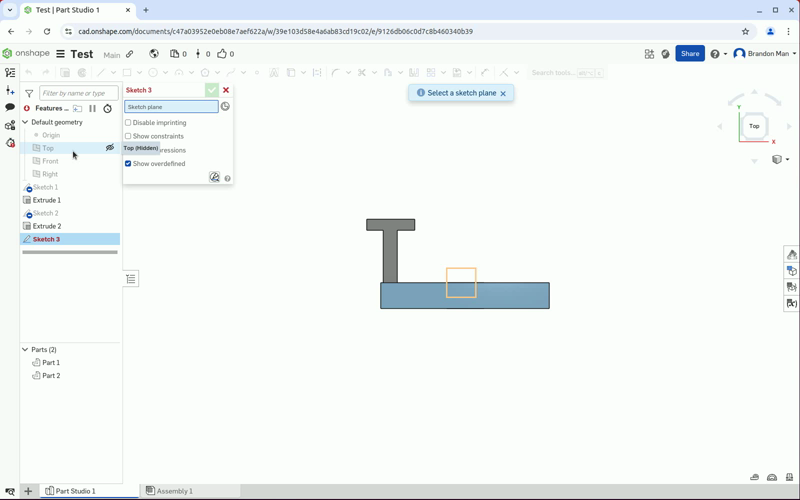
click(73, 150)
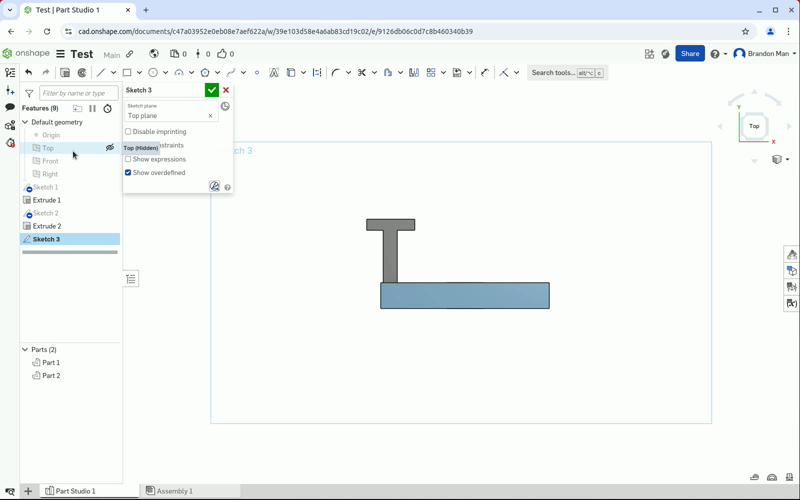
mouse_move(73, 352)
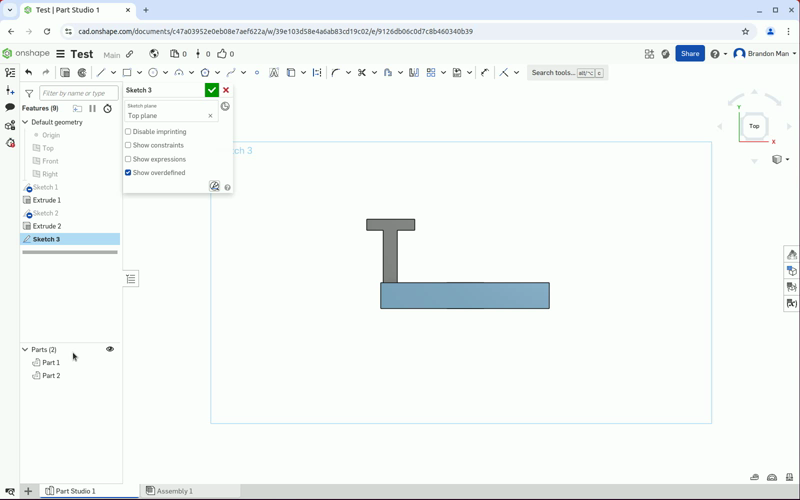
key(y)
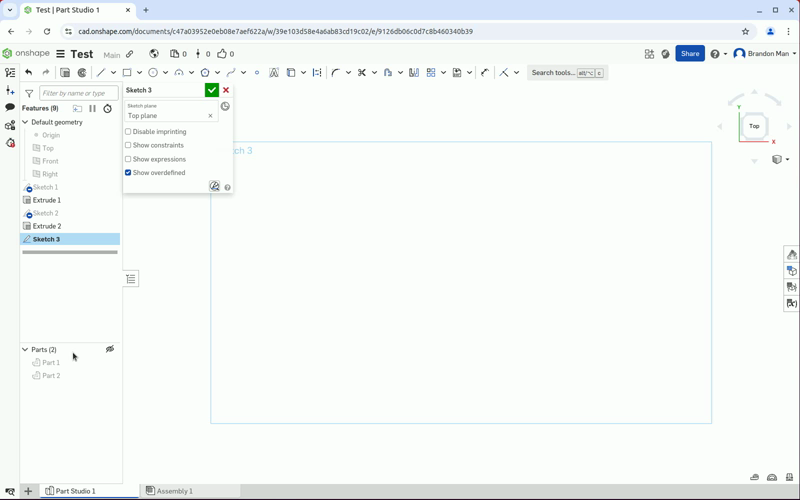
key(l)
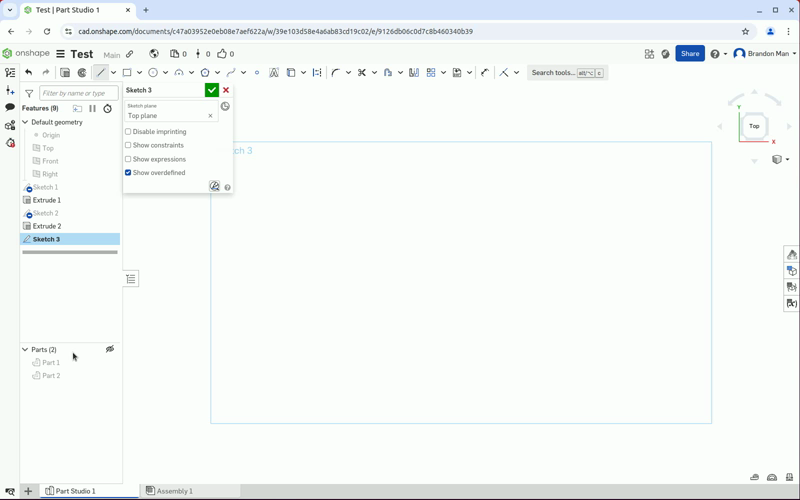
key_down(shift)
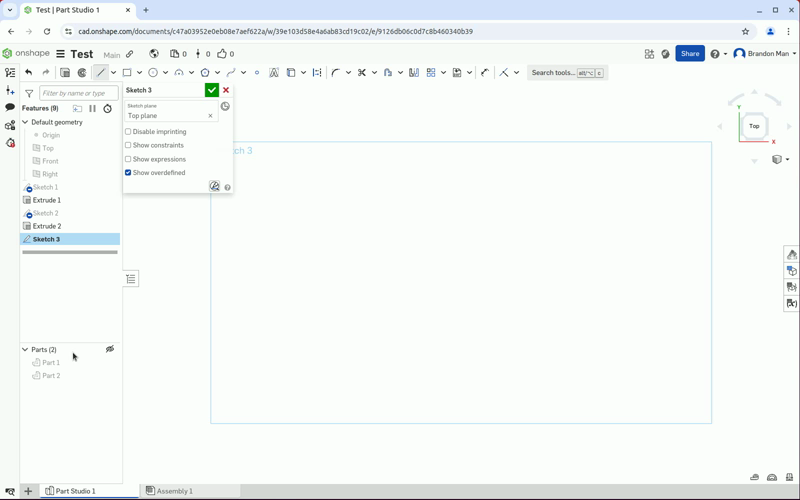
mouse_move(521, 230)
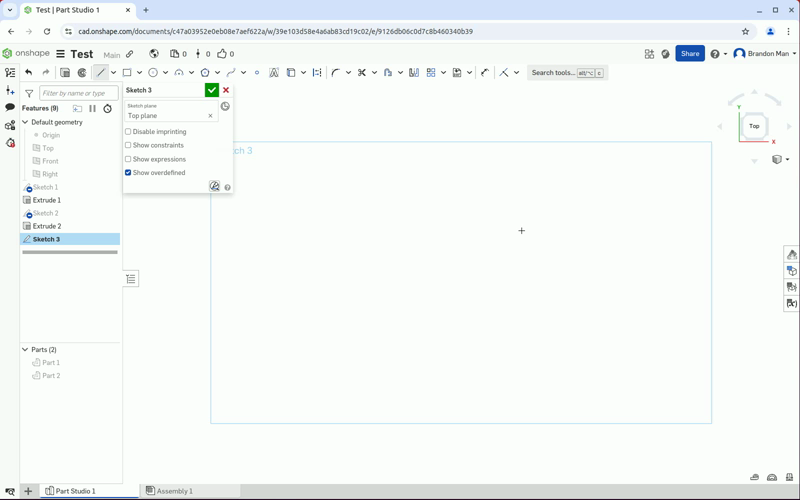
click(521, 230)
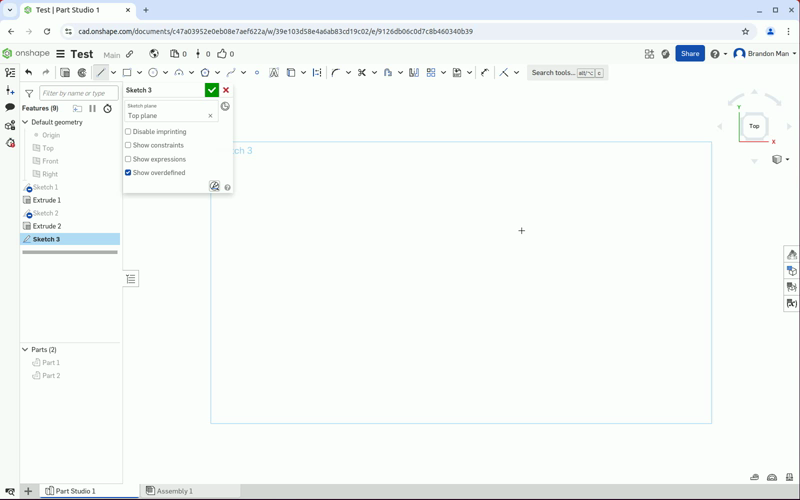
key_up(shift)
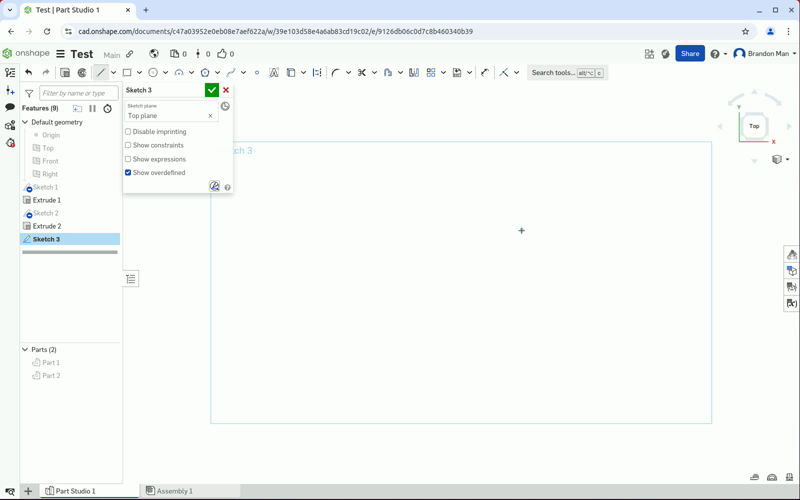
key_down(shift)
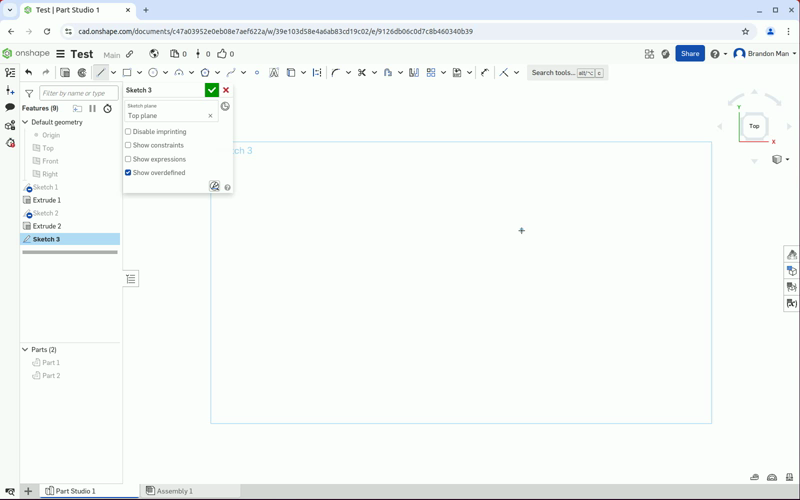
mouse_move(551, 230)
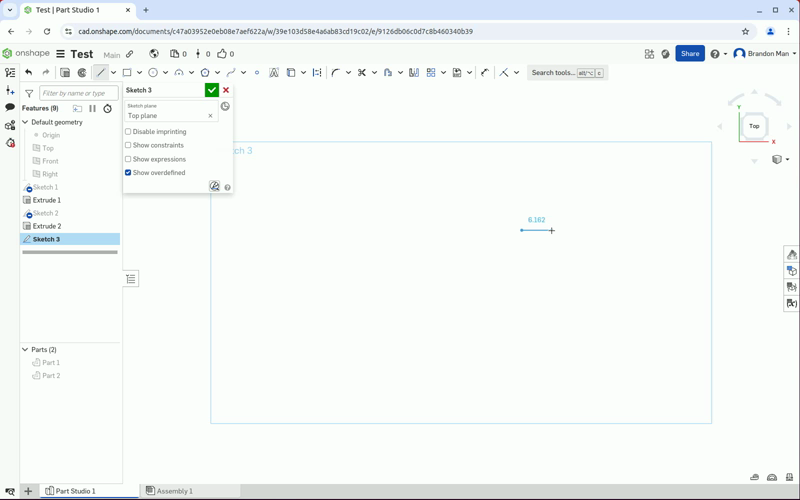
mouse_move(537, 230)
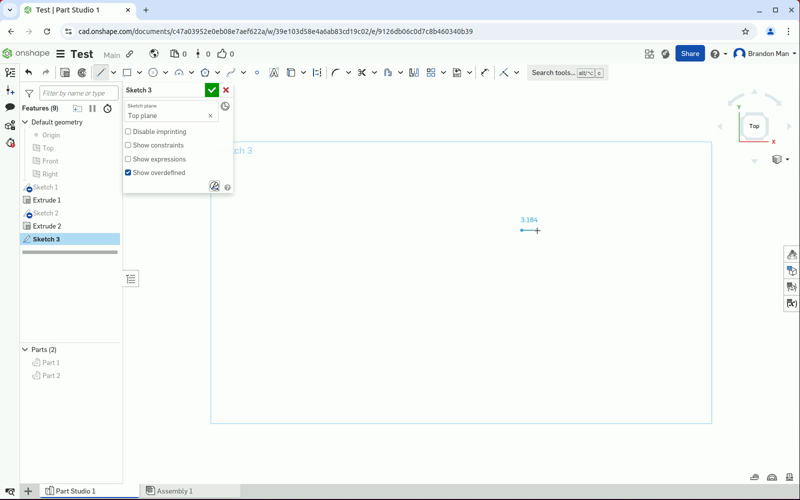
click(537, 230)
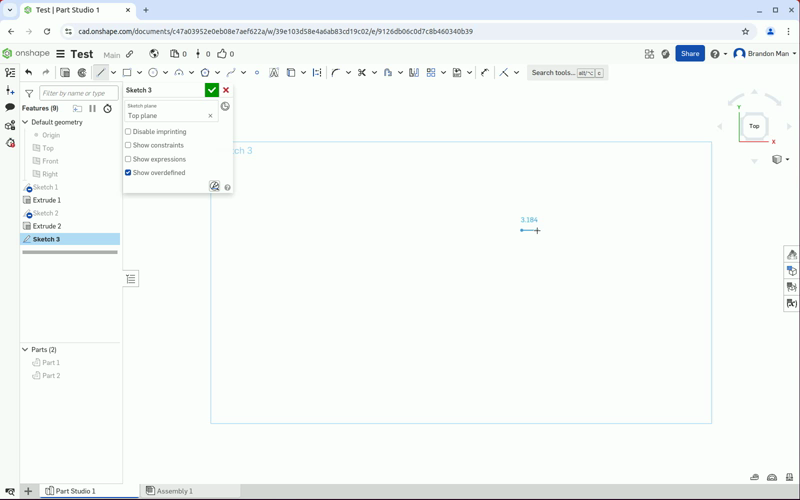
key_up(shift)
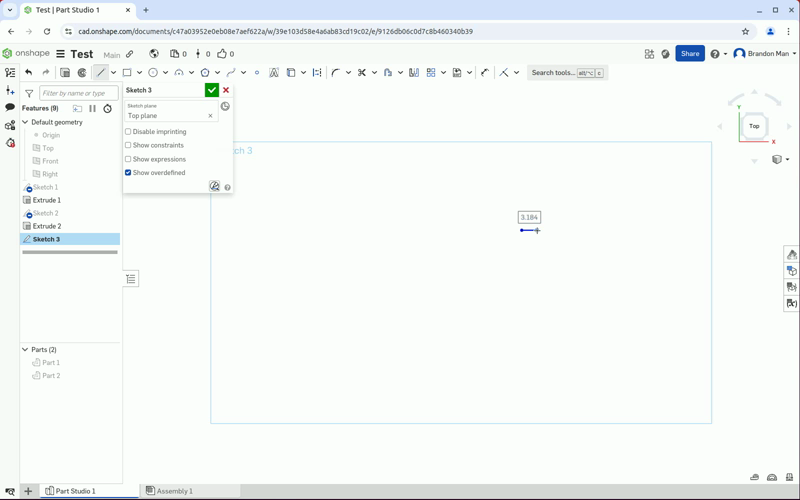
key_down(shift)
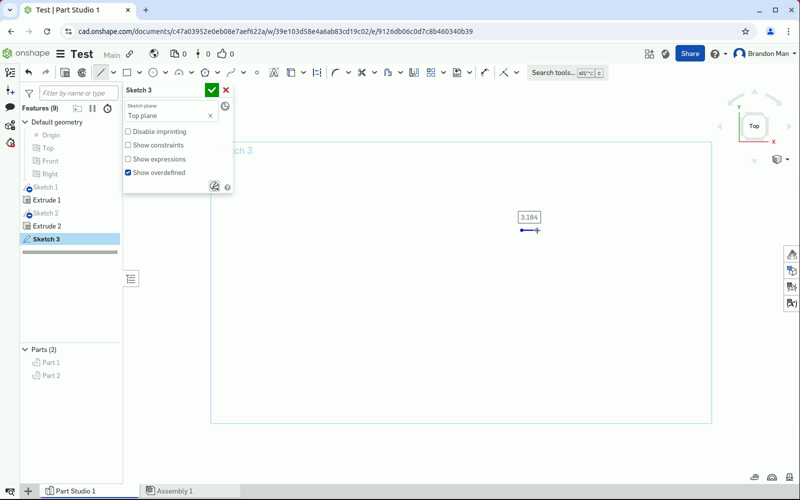
mouse_move(567, 230)
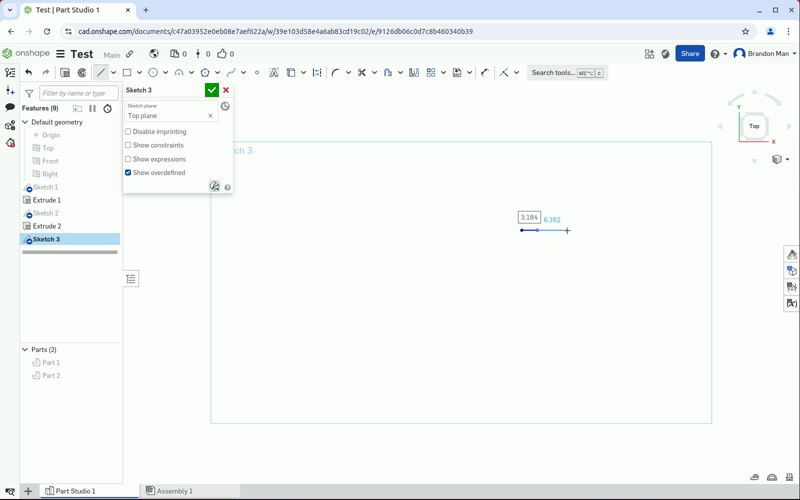
mouse_move(537, 283)
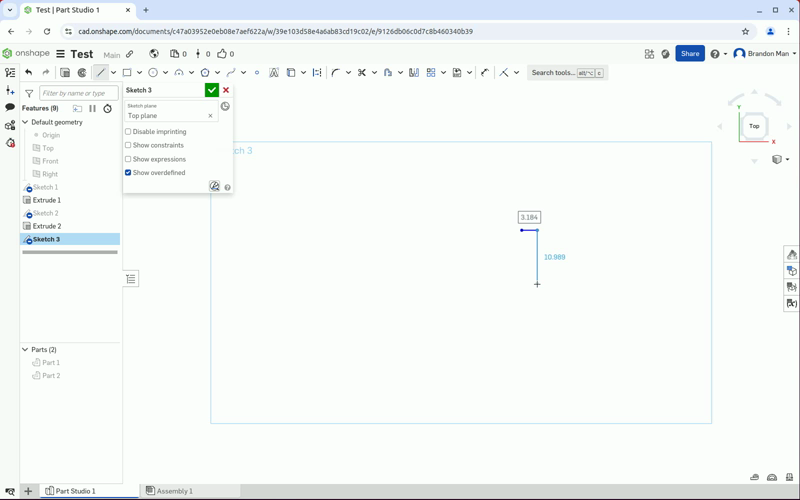
click(537, 283)
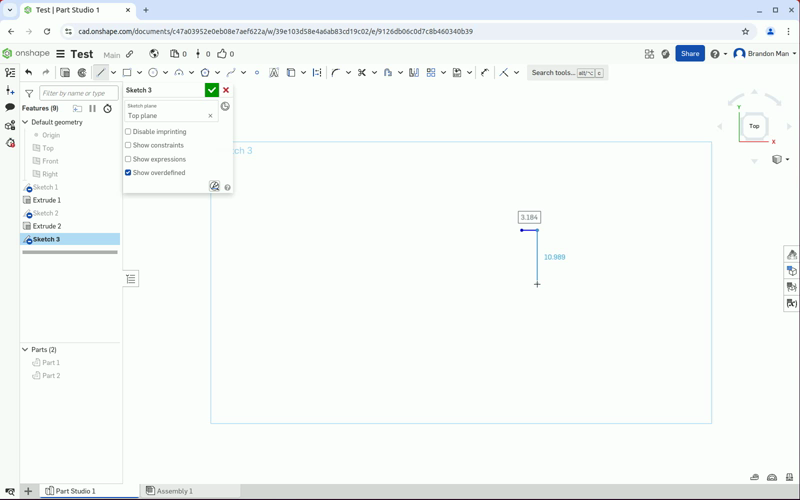
key_up(shift)
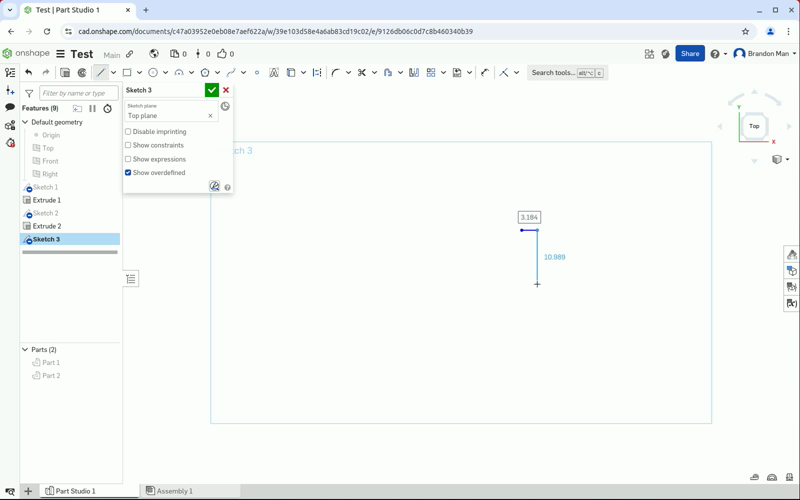
key_down(shift)
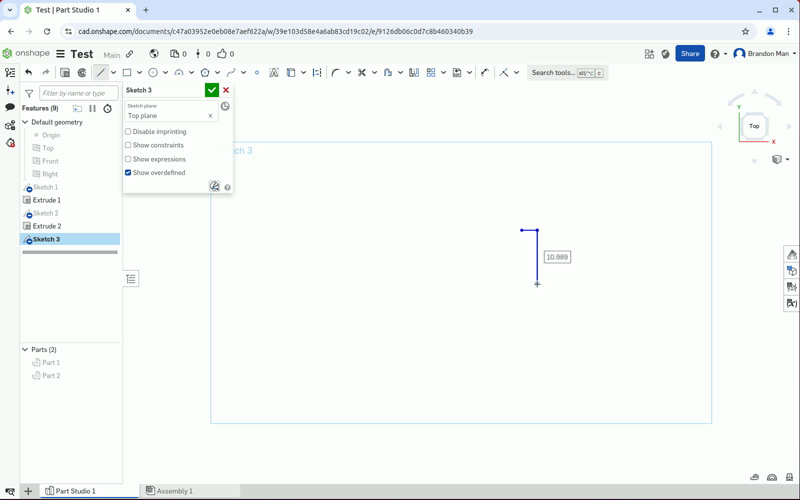
mouse_move(567, 283)
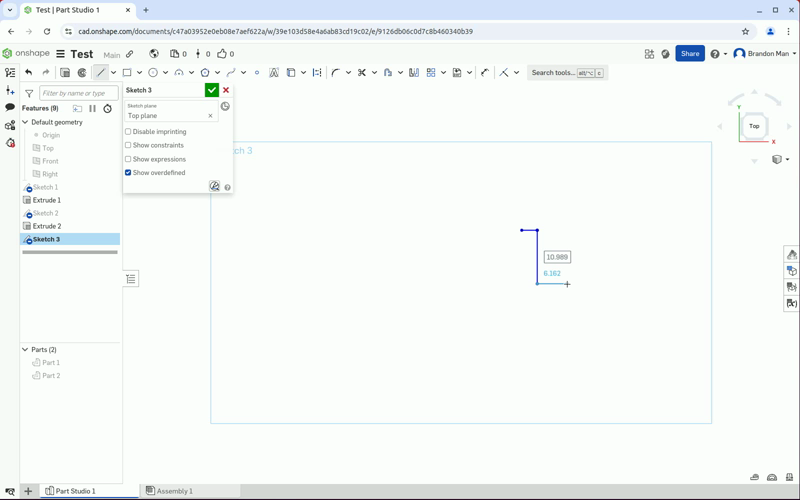
mouse_move(549, 283)
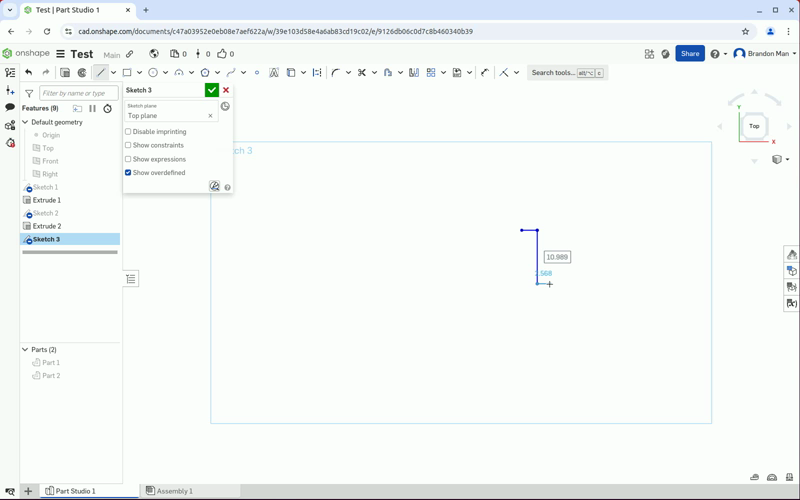
click(549, 283)
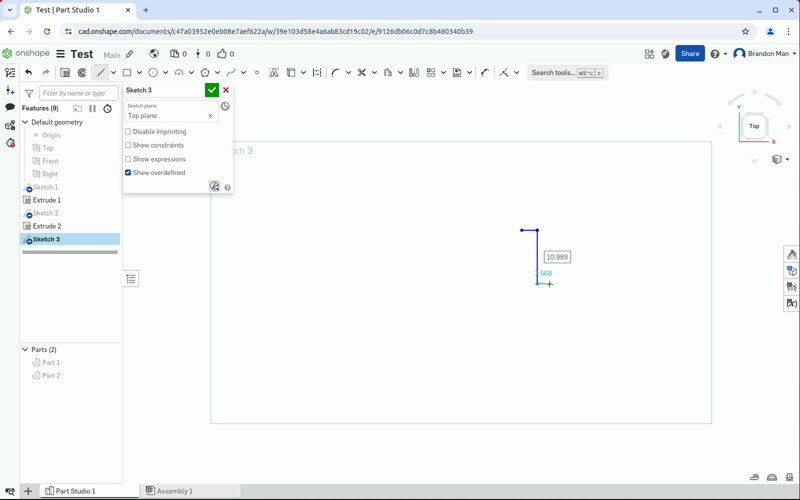
key_up(shift)
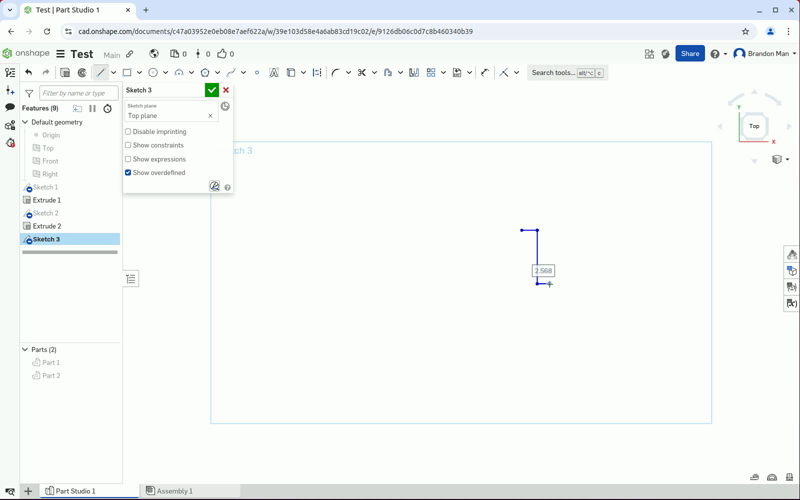
key_down(shift)
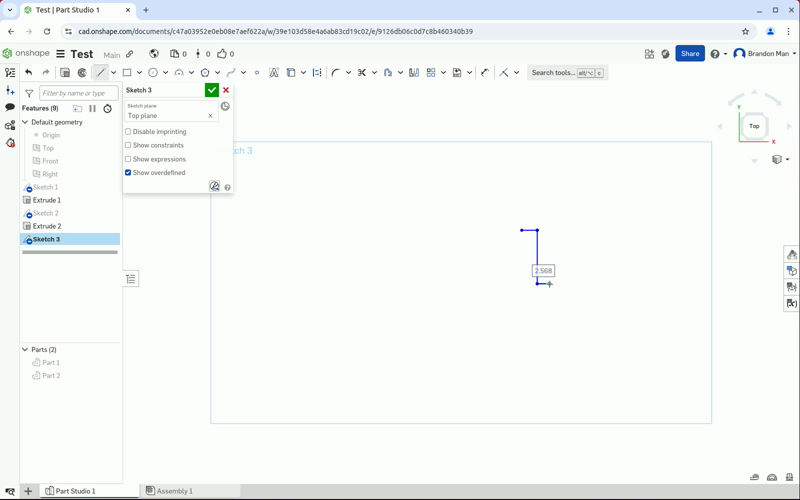
mouse_move(579, 283)
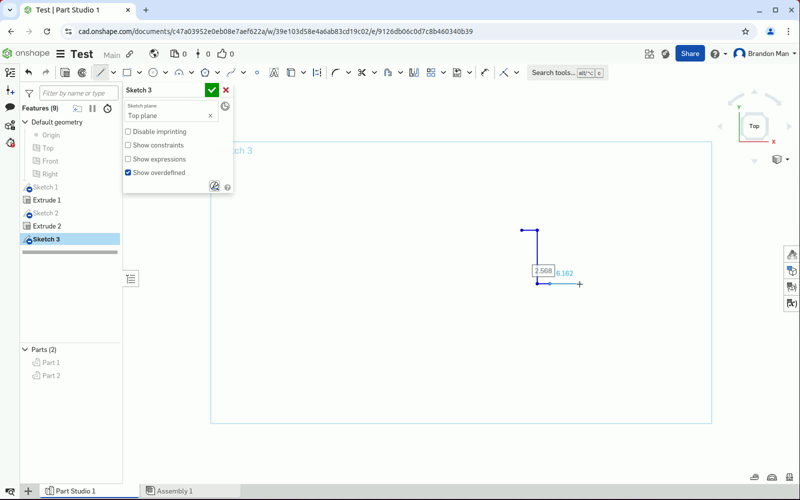
mouse_move(549, 230)
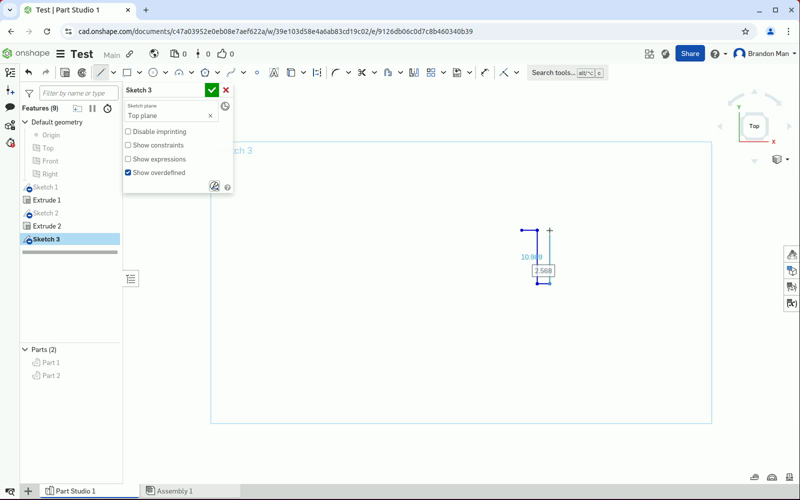
click(549, 230)
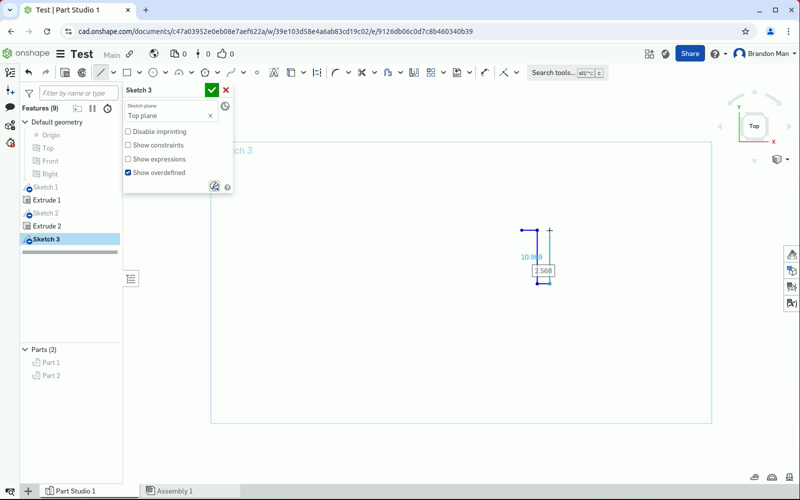
key_up(shift)
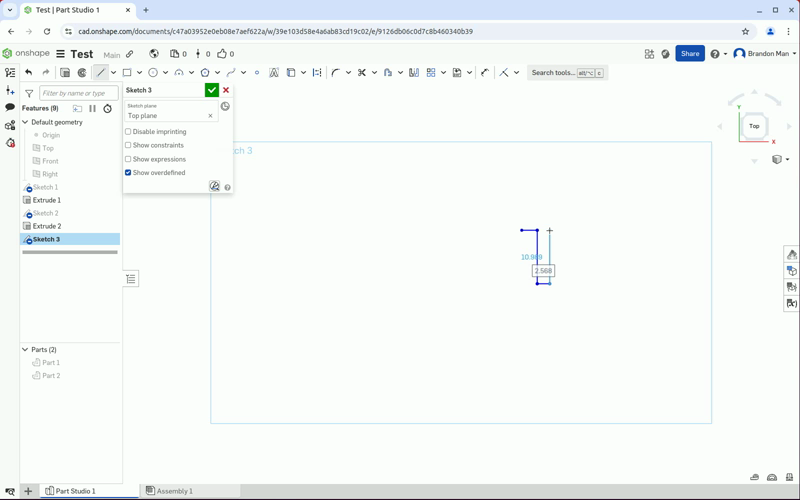
key_down(shift)
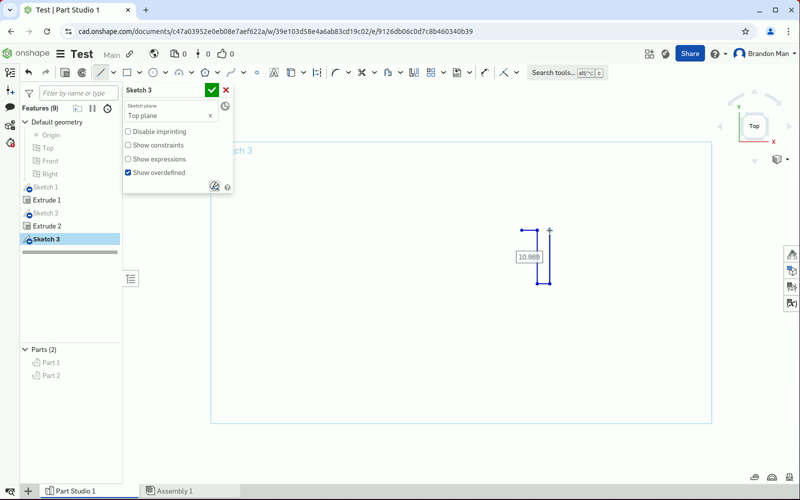
mouse_move(579, 230)
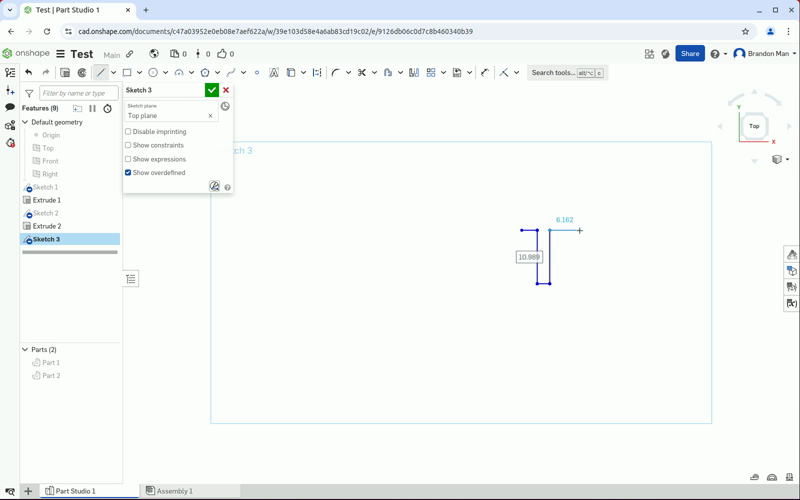
mouse_move(566, 230)
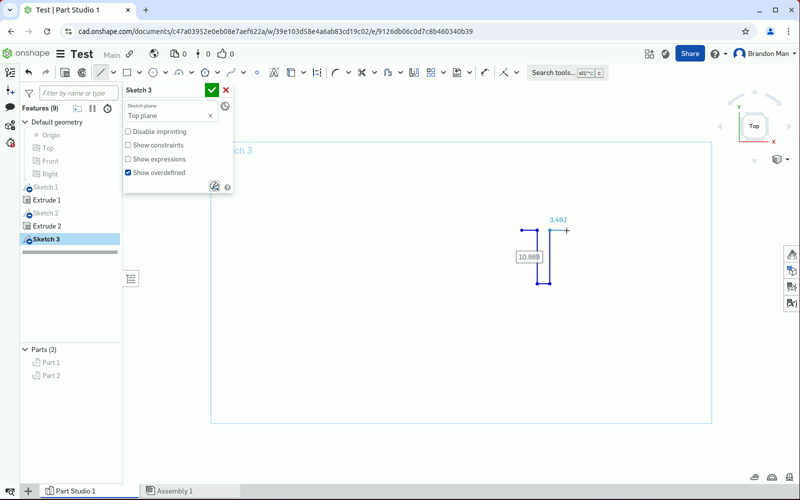
click(566, 230)
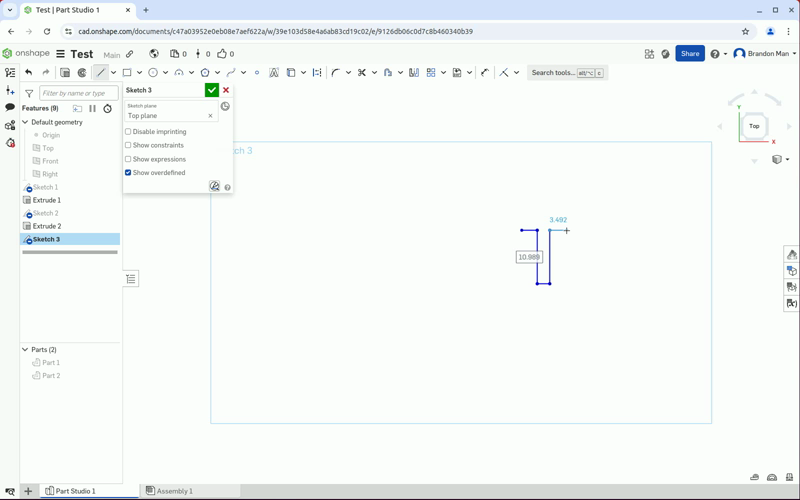
key_up(shift)
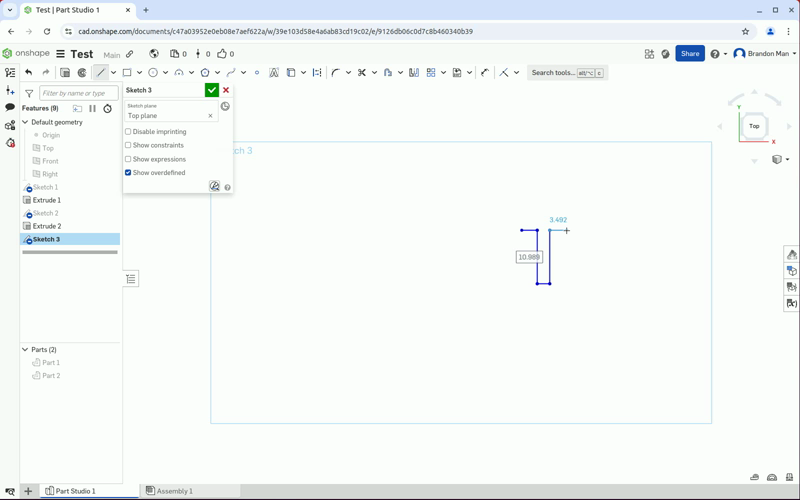
key_down(shift)
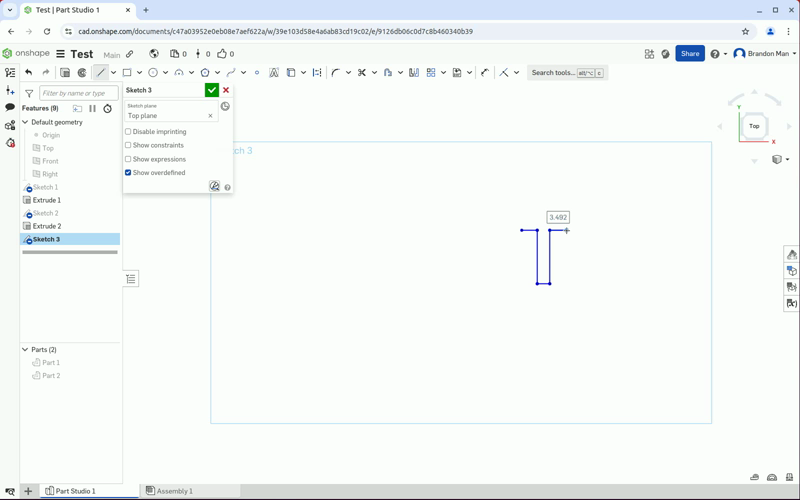
mouse_move(589, 230)
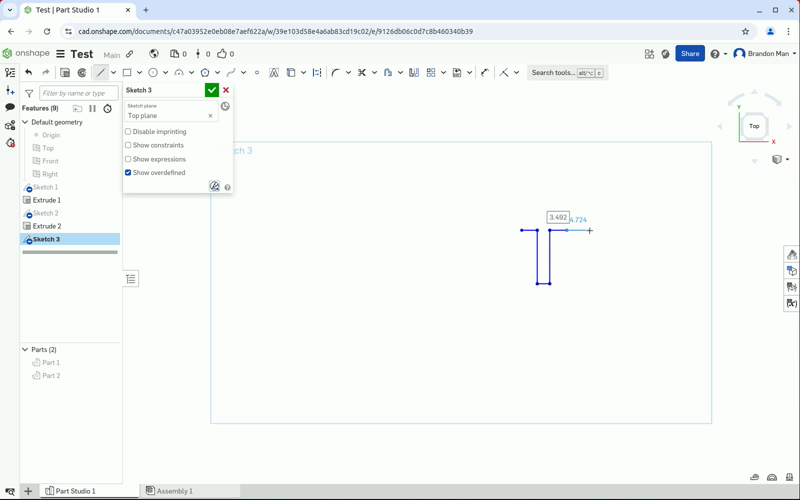
mouse_move(566, 219)
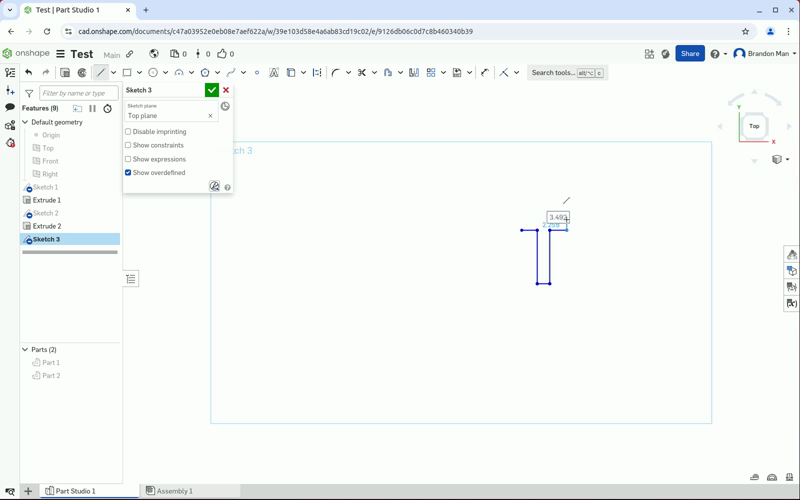
click(566, 219)
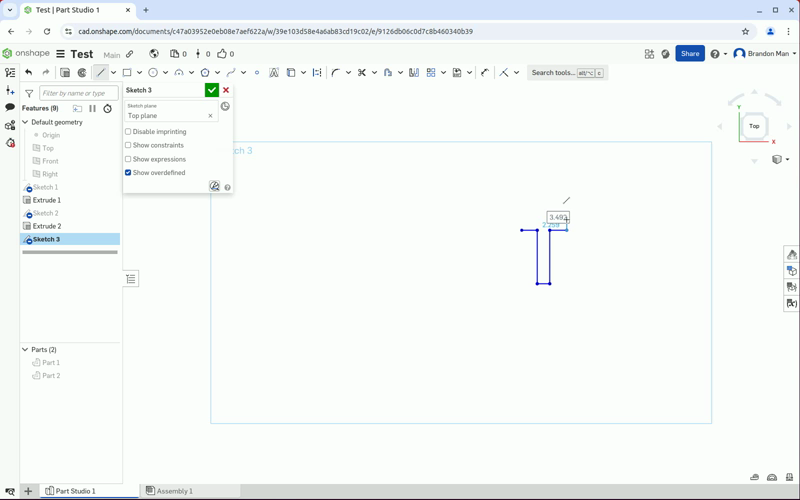
key_up(shift)
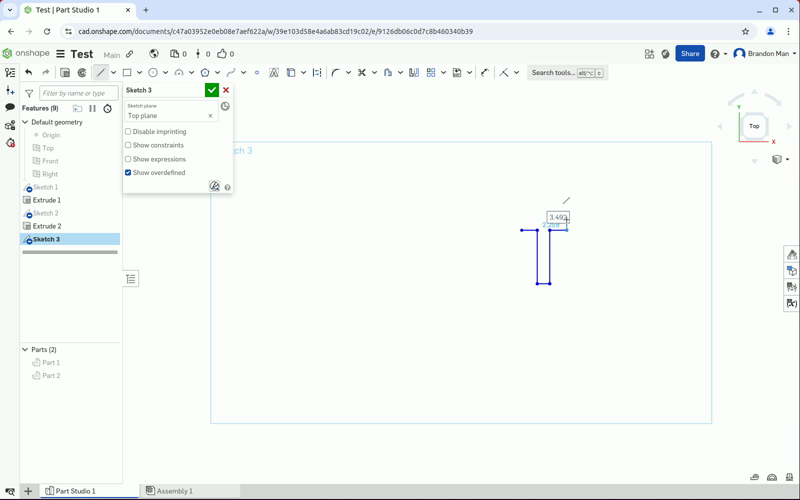
key_down(shift)
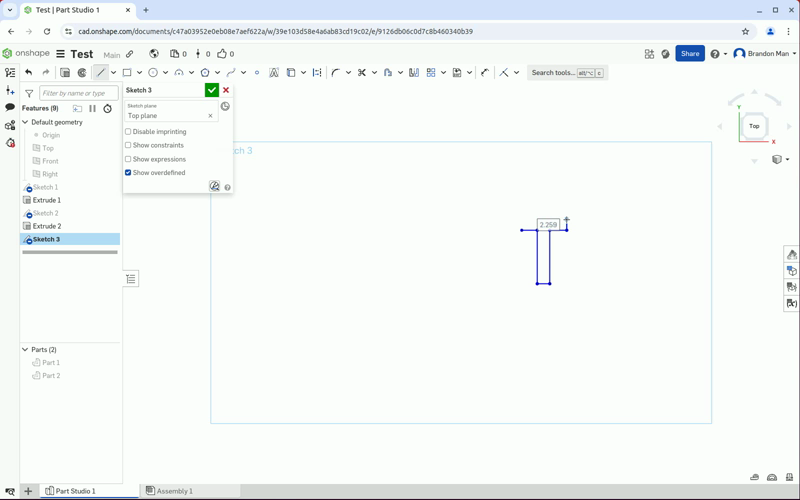
mouse_move(589, 219)
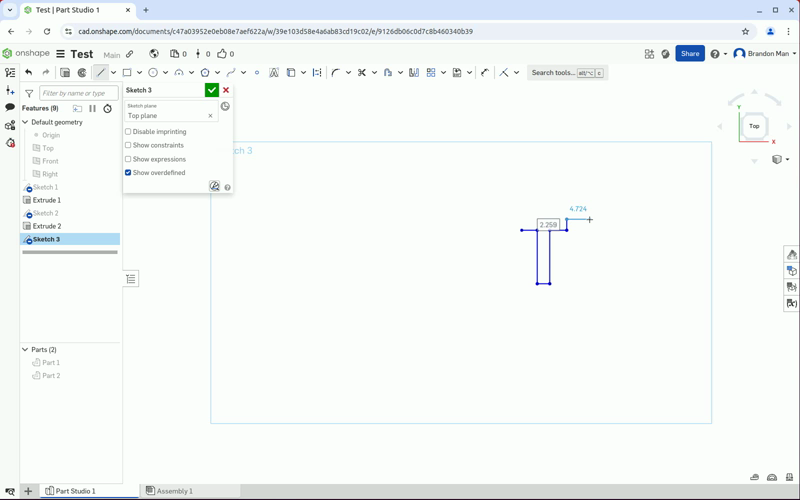
mouse_move(521, 219)
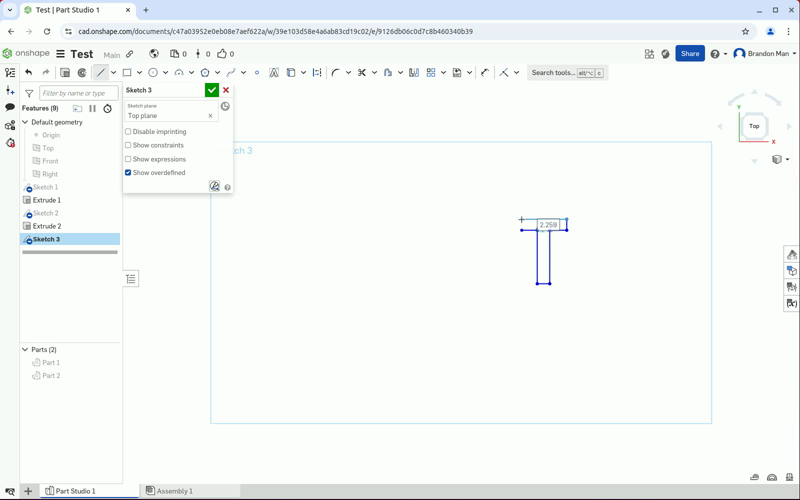
click(521, 219)
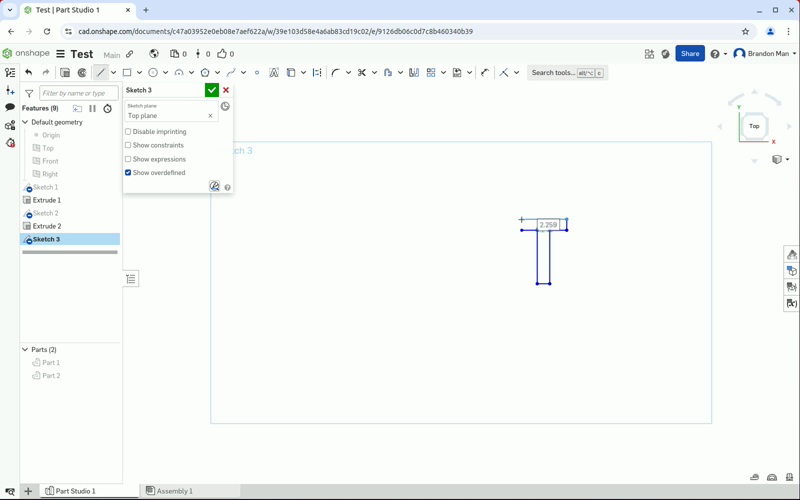
key_up(shift)
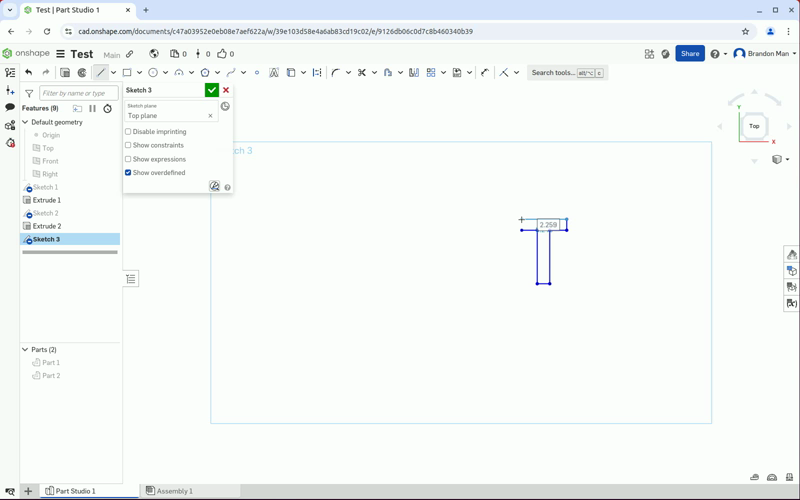
mouse_move(551, 219)
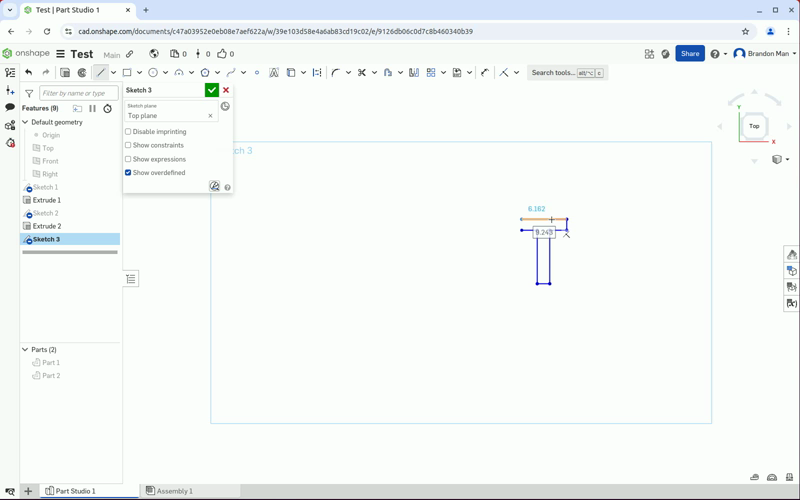
key_down(shift)
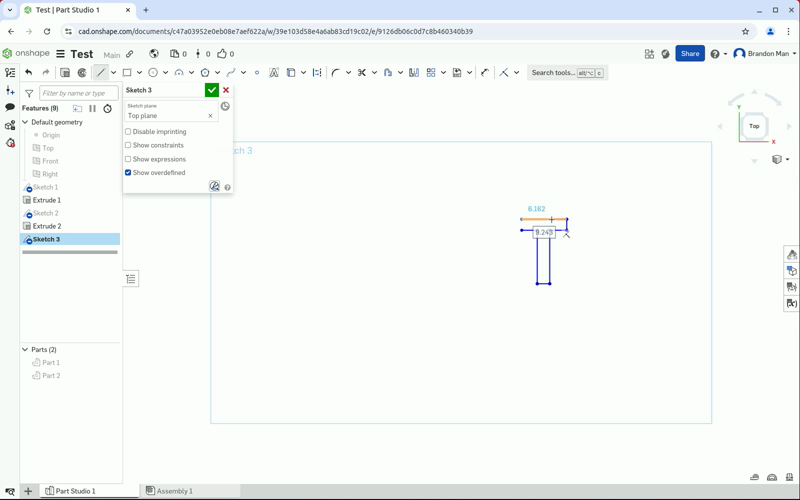
mouse_move(521, 230)
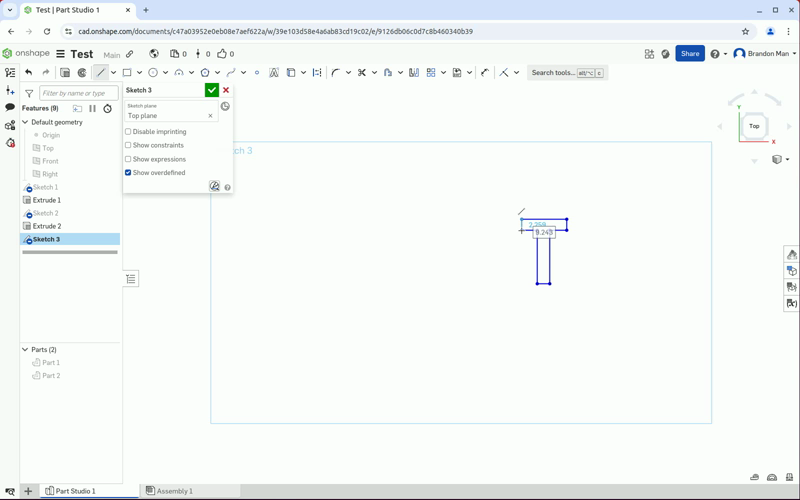
key_up(shift)
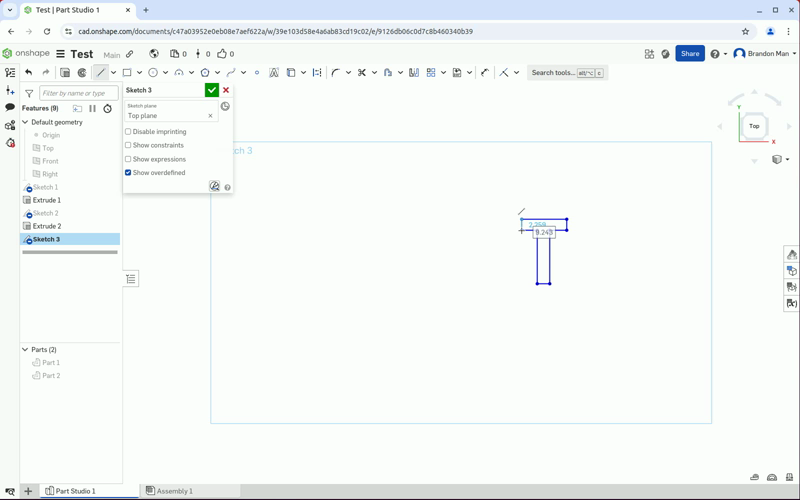
click(521, 230)
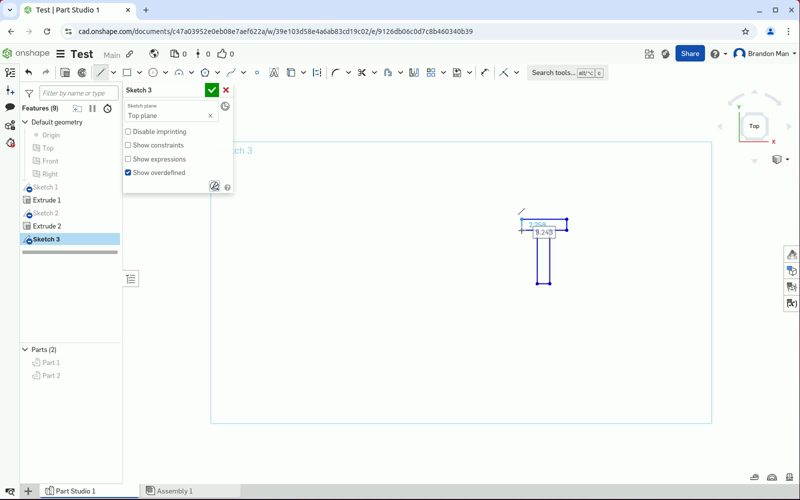
key(esc)
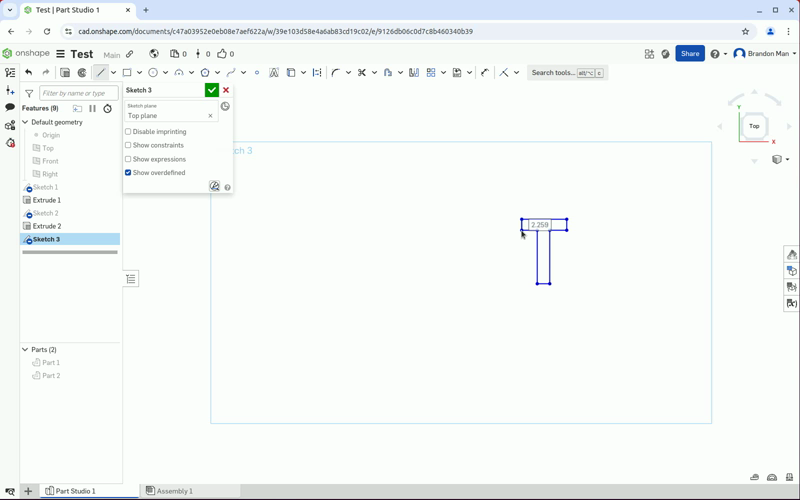
mouse_move(535, 226)
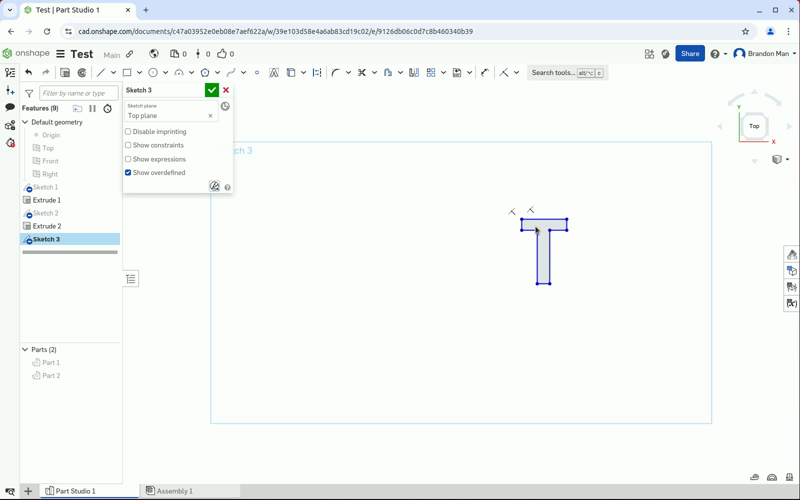
scroll(6)
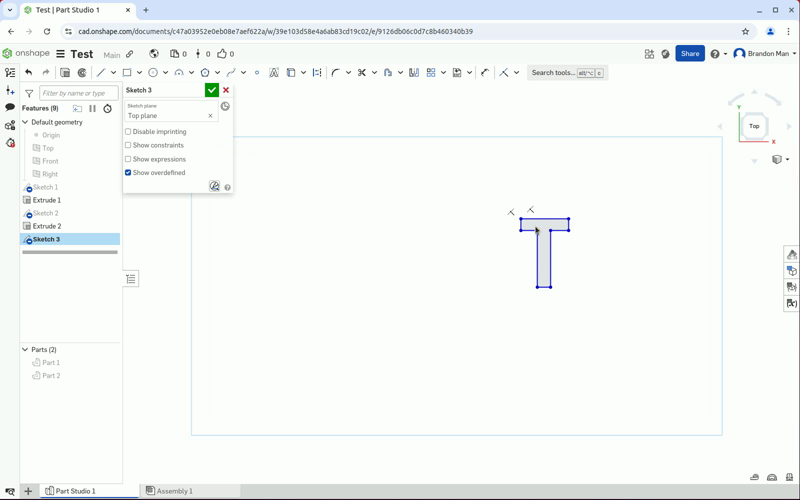
scroll(6)
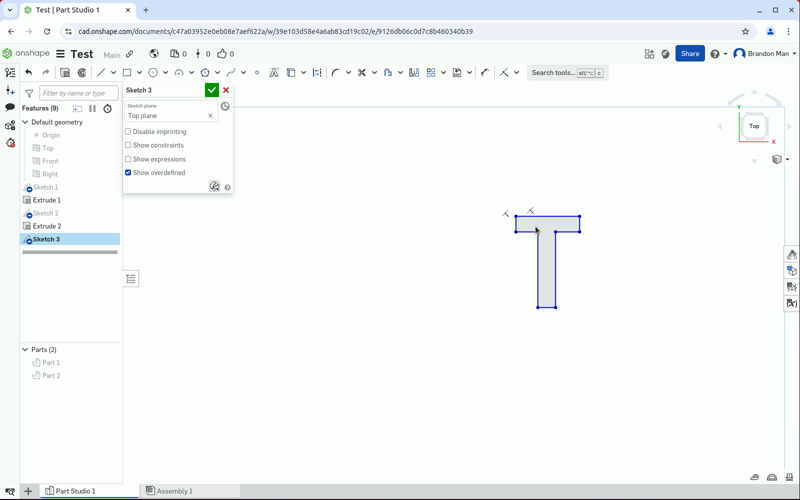
scroll(6)
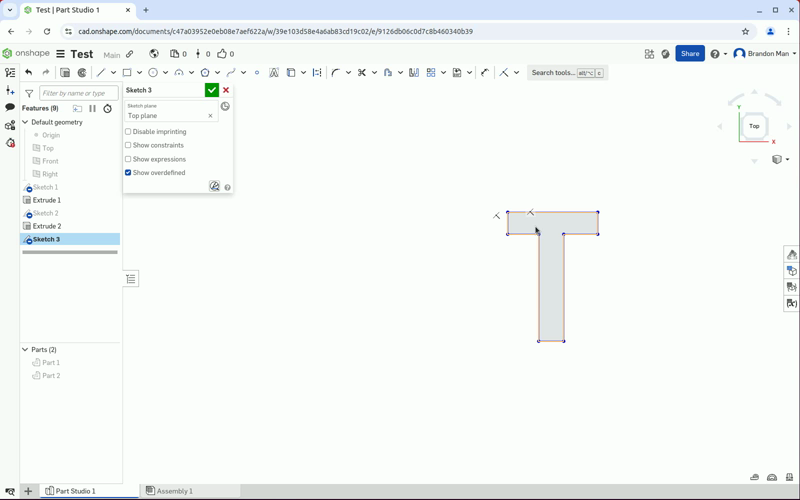
scroll(6)
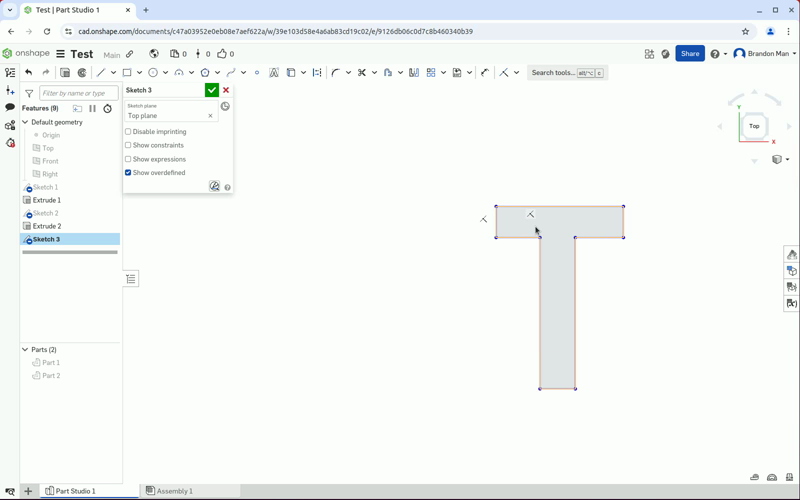
scroll(6)
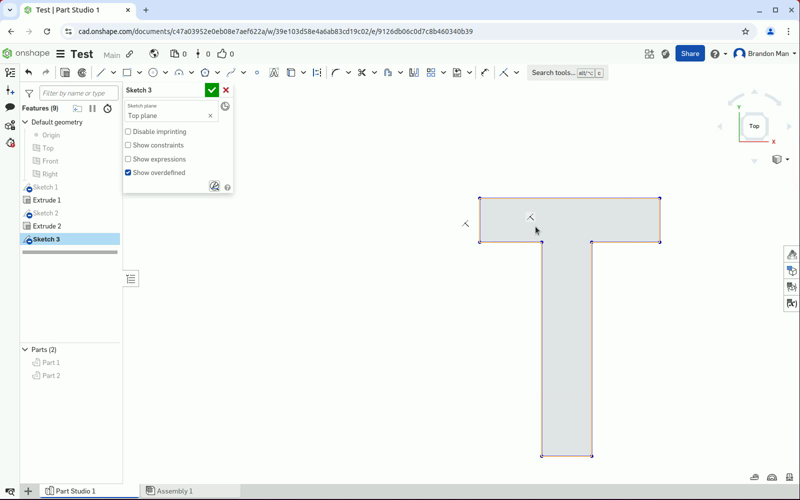
scroll(6)
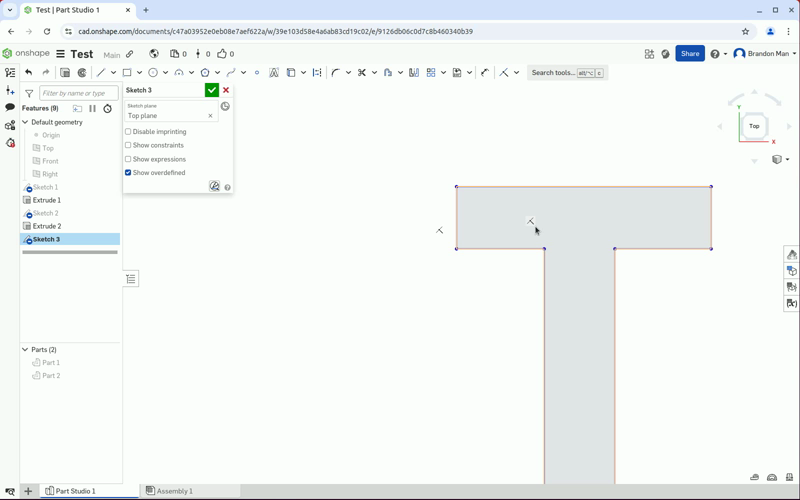
scroll(6)
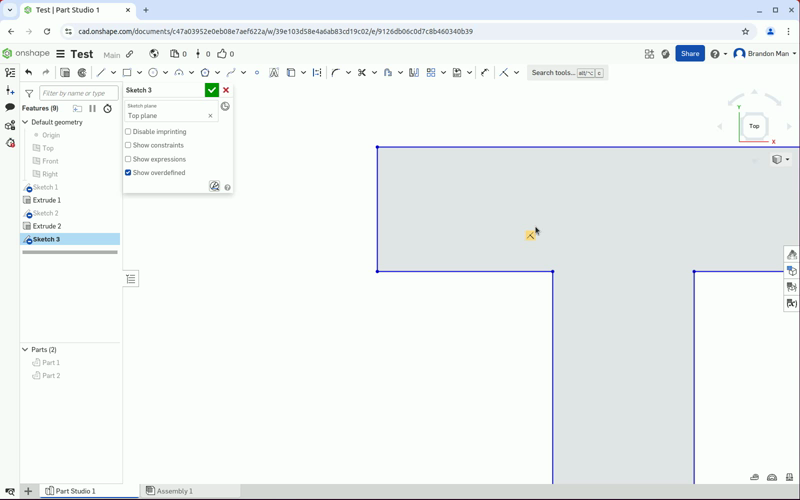
click(535, 226)
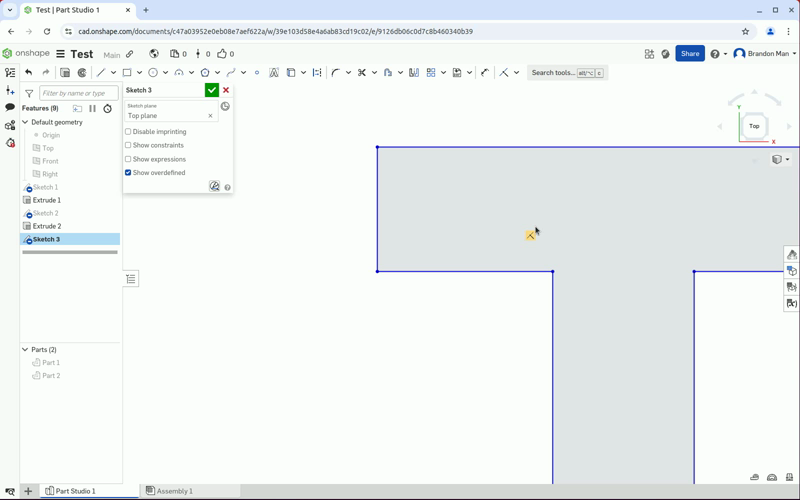
scroll(-6)
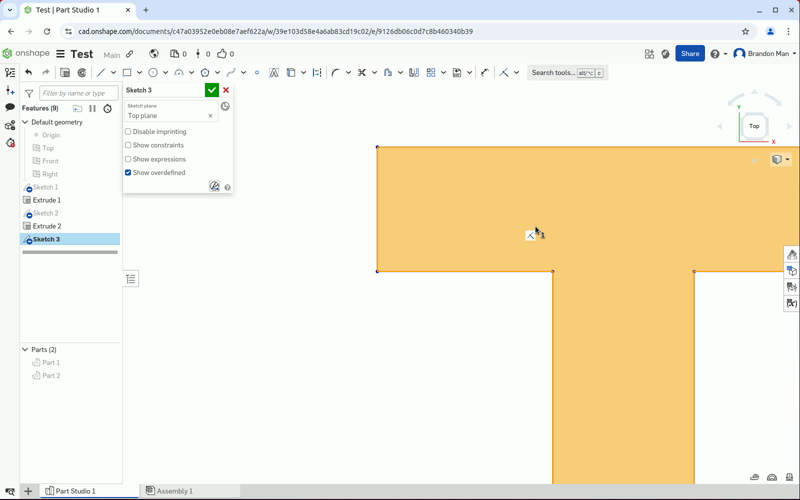
scroll(-6)
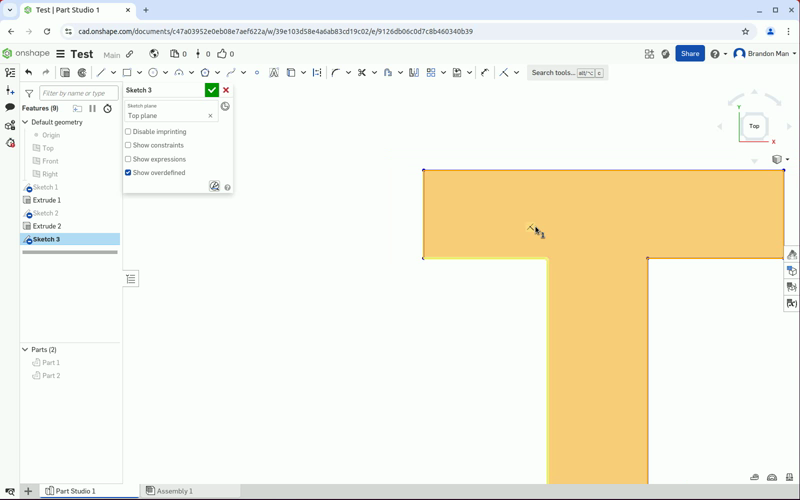
scroll(-6)
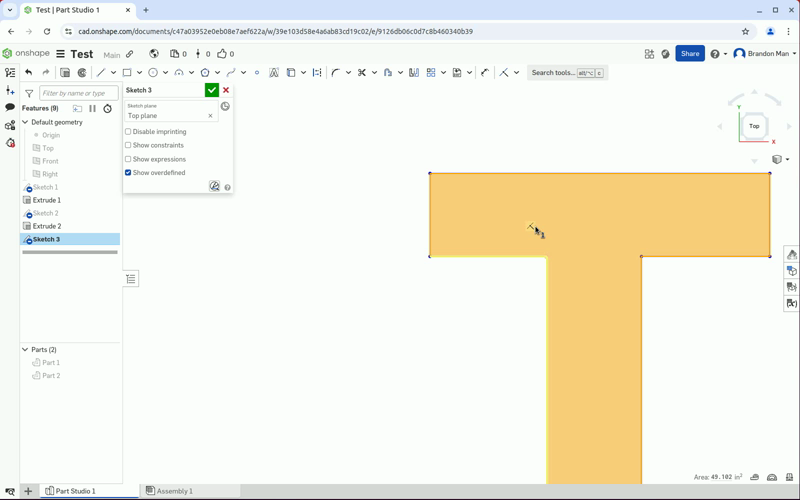
scroll(-6)
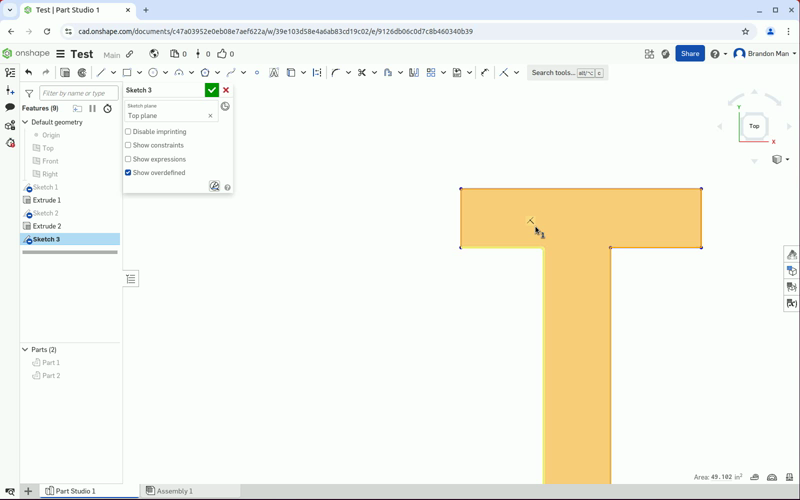
scroll(-6)
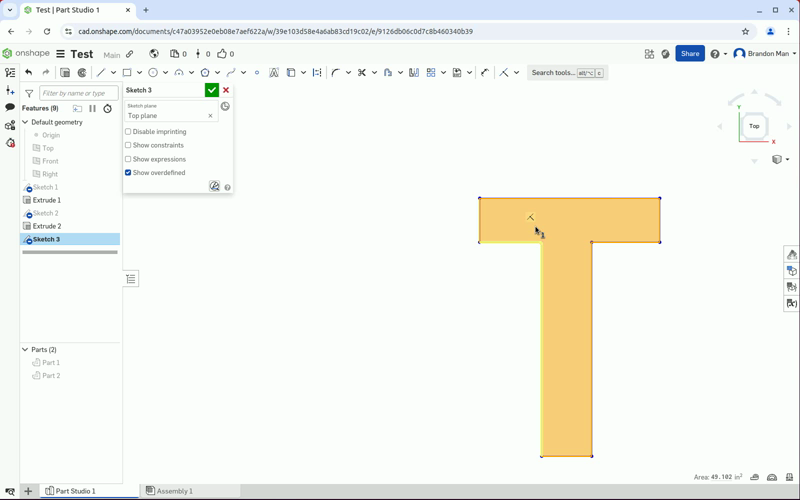
scroll(-6)
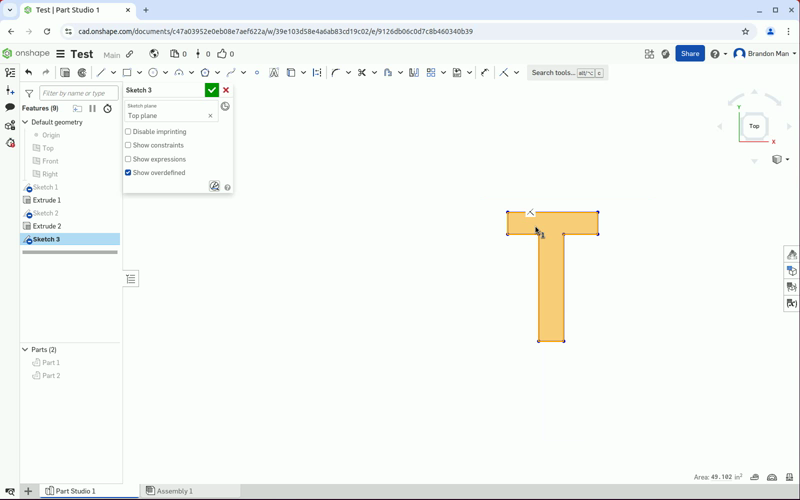
scroll(-6)
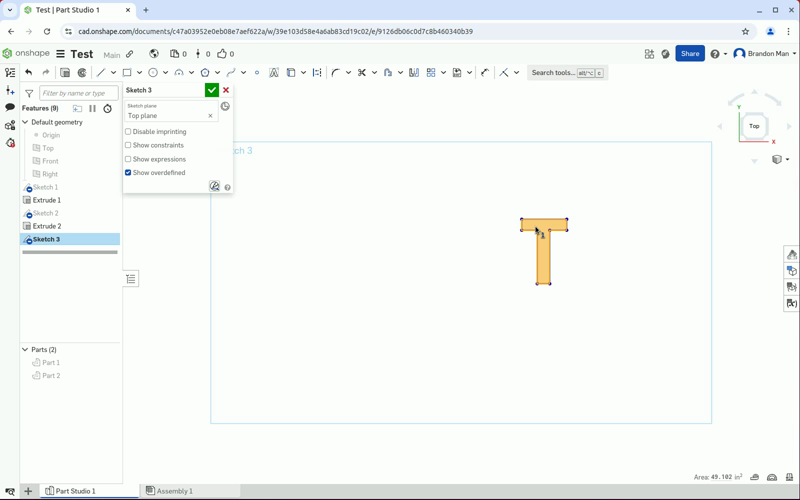
mouse_move(73, 352)
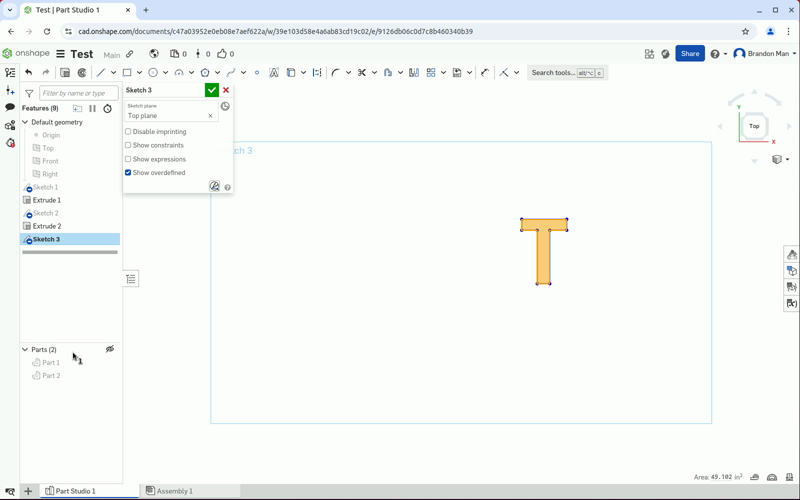
key(shift+y)
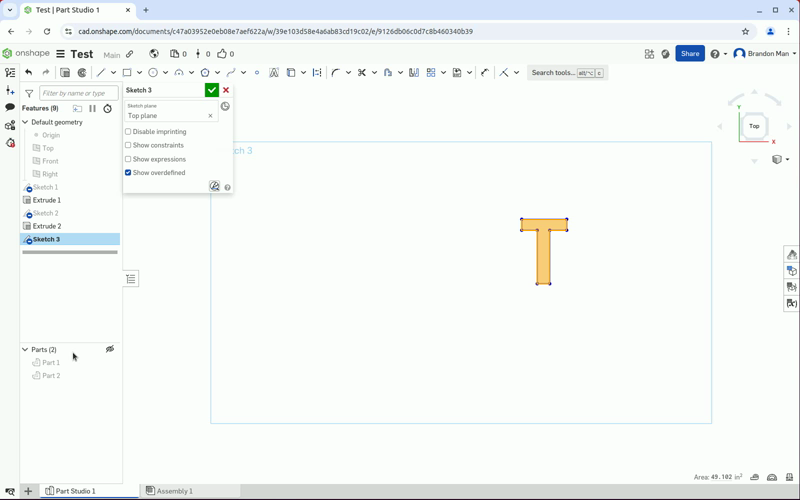
key(shift+e)
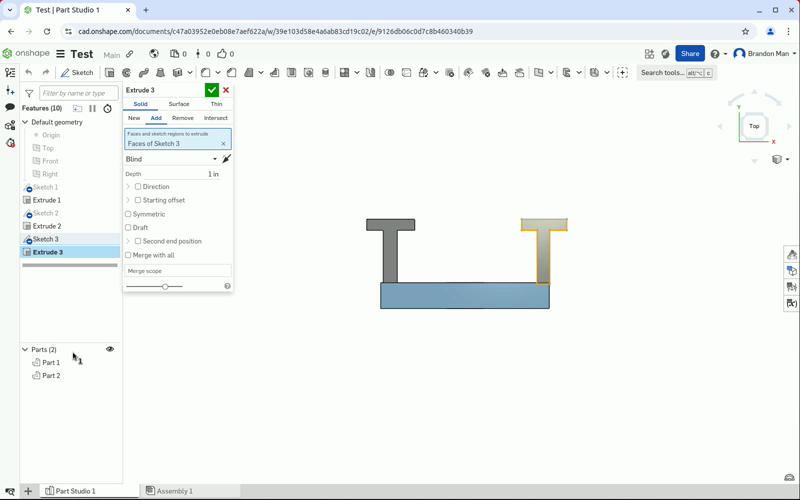
mouse_move(143, 106)
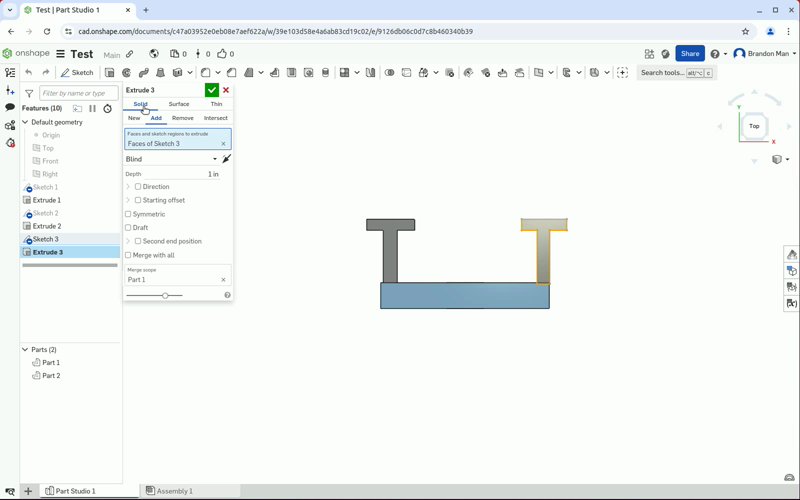
click(143, 106)
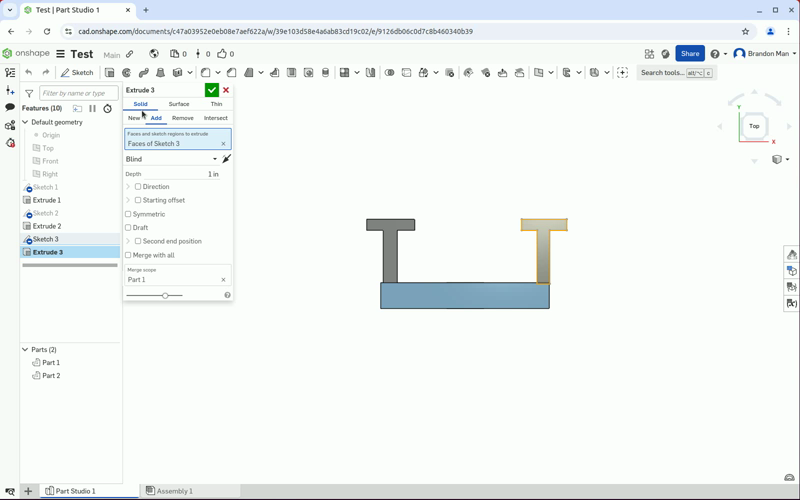
mouse_move(137, 120)
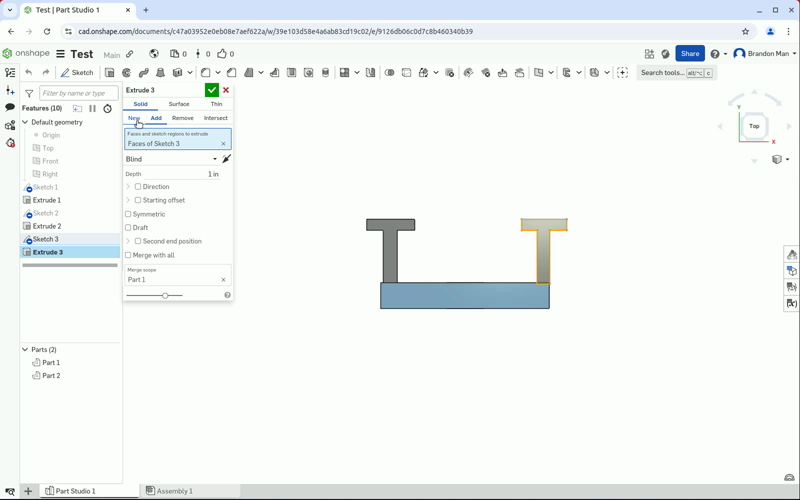
click(137, 120)
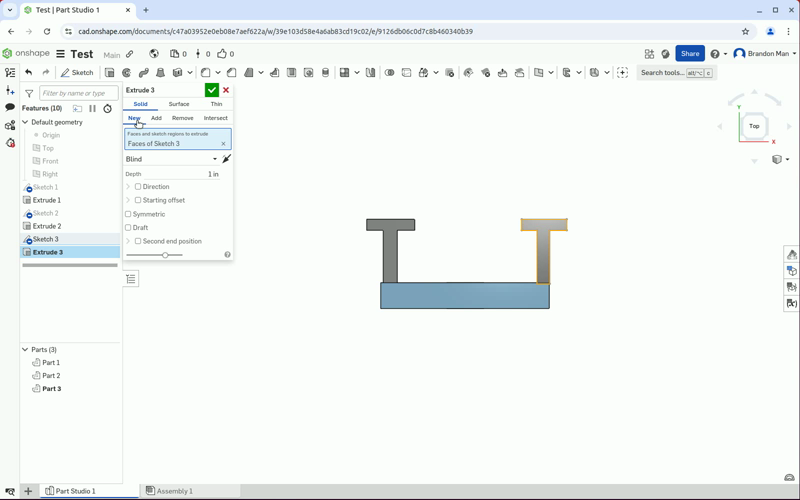
key(tab, 4)
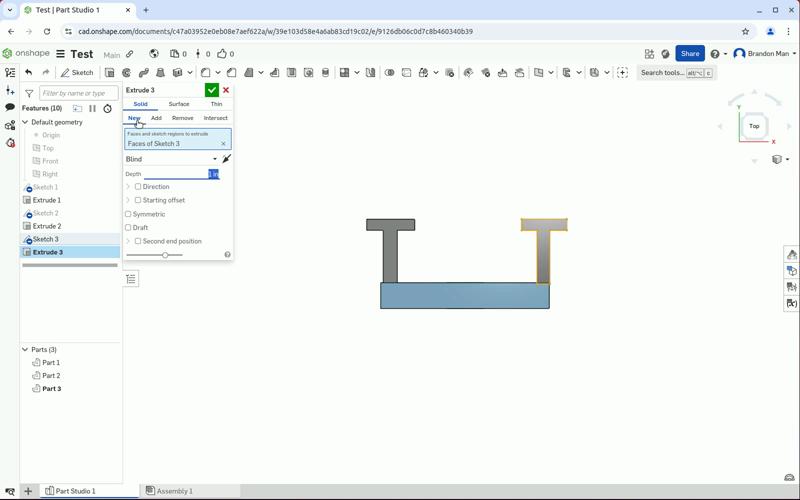
text(-22.868)
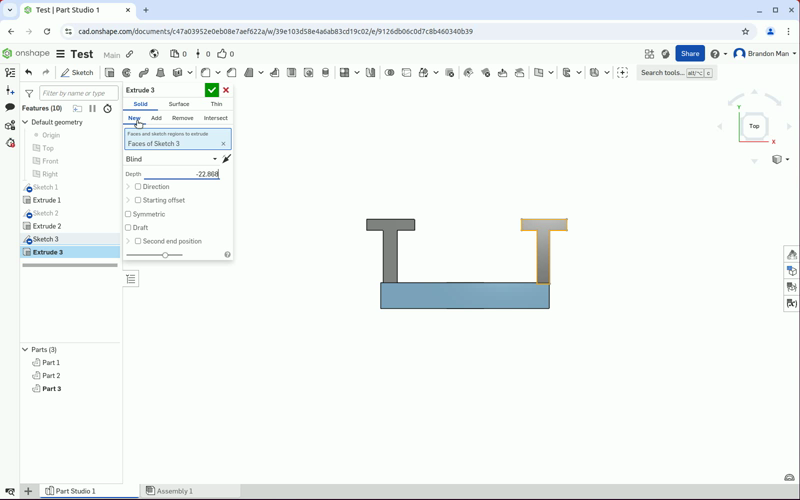
key(enter)
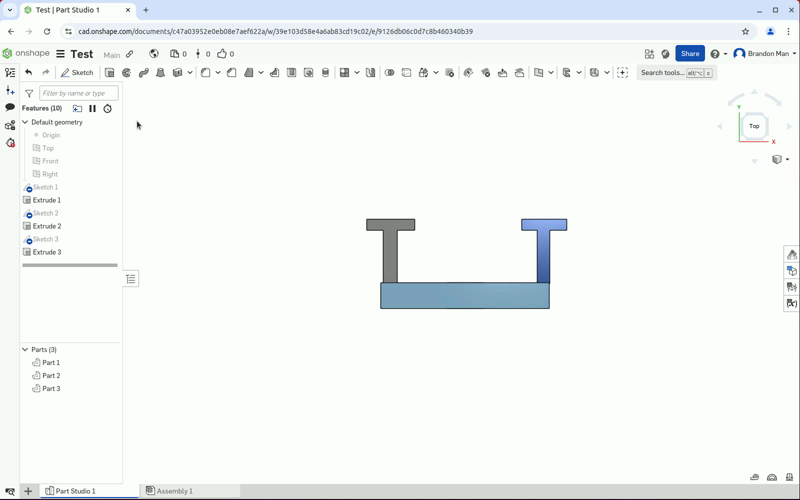
key(shift+h)
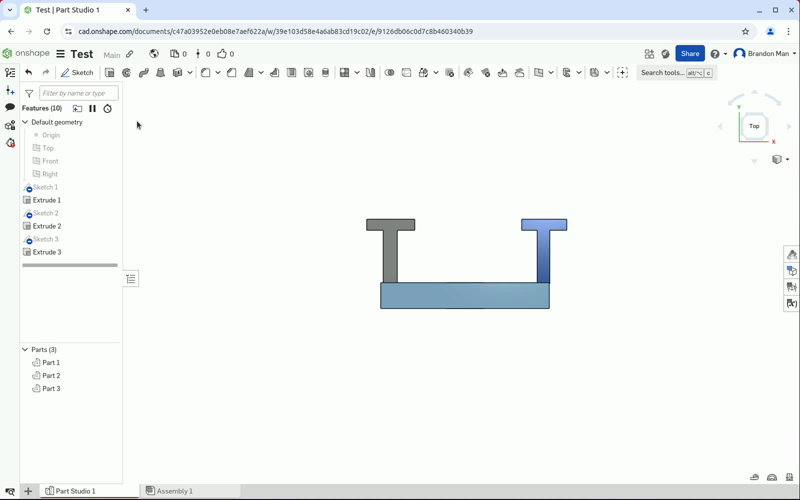
key(shift+h)
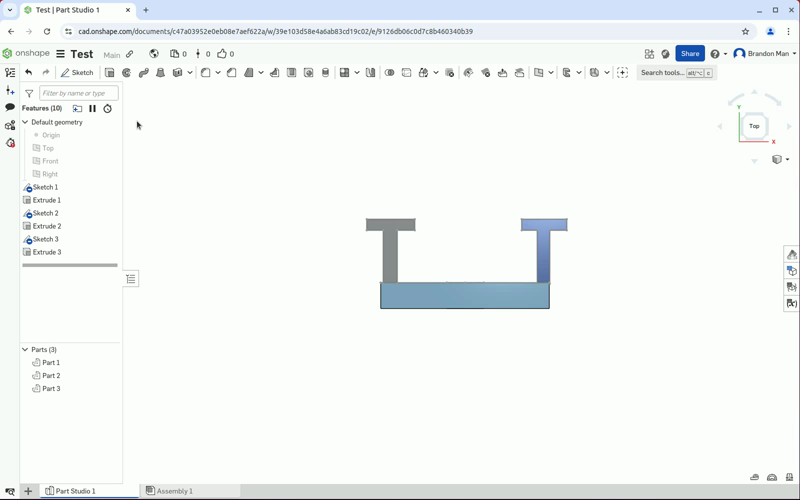
key(shift+7)
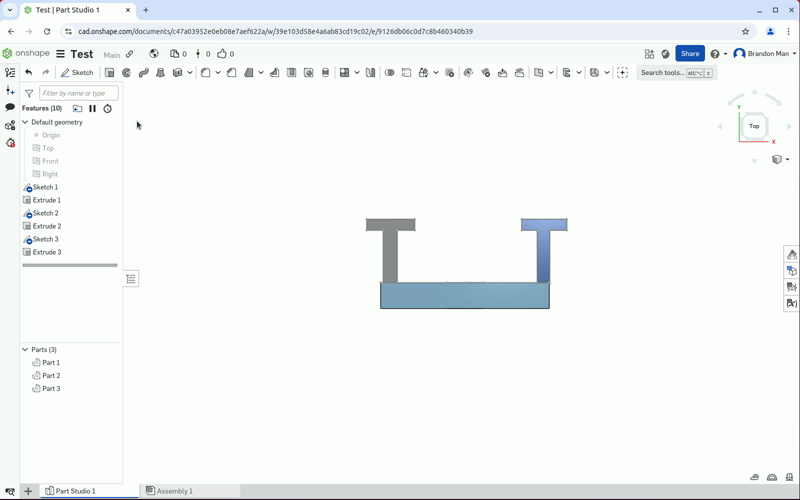
key(up, 3)
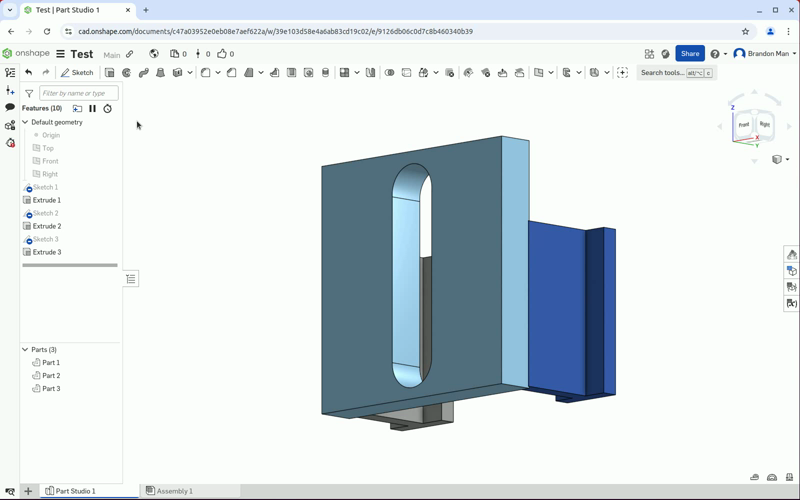
key(left, 3)
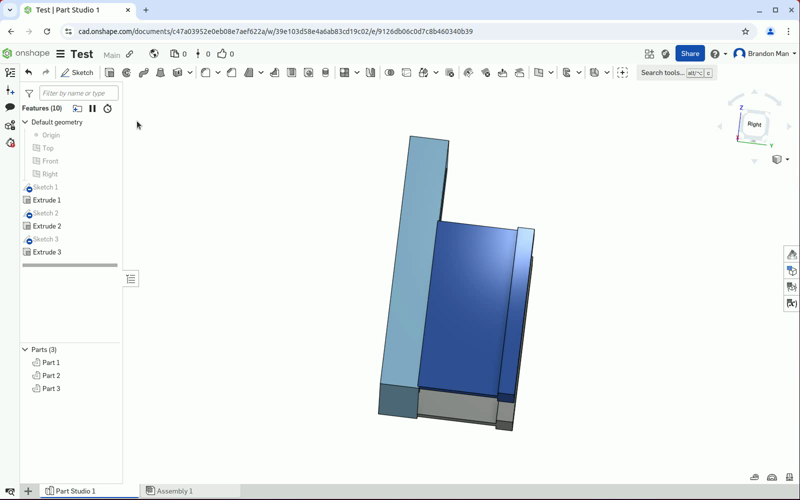
key(right, 3)
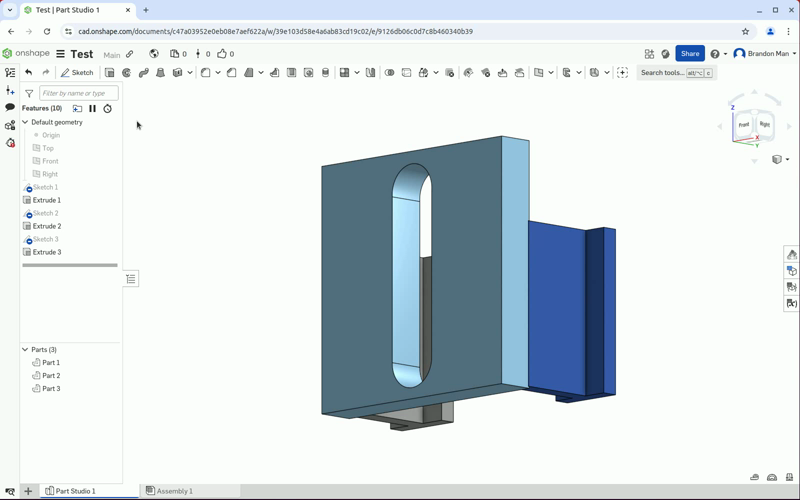
key(down, 3)
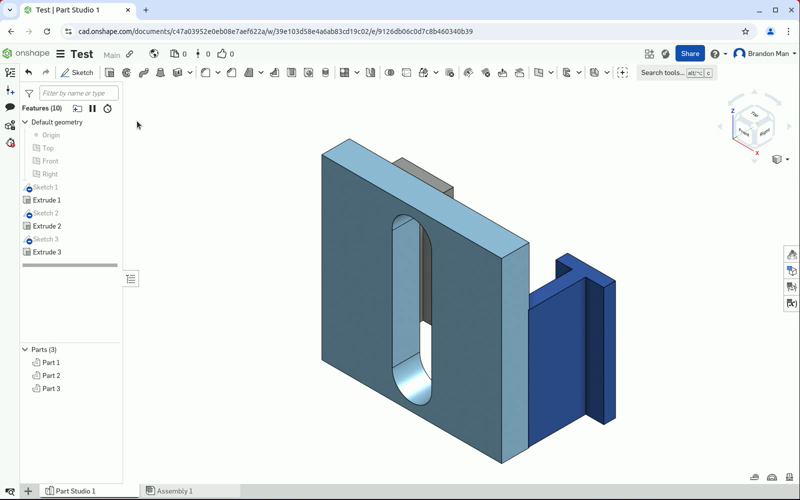
mouse_move(73, 189)
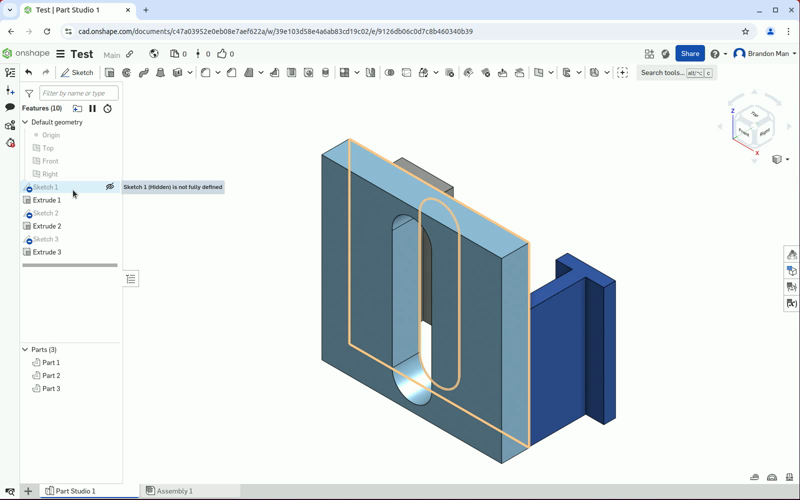
click(73, 189)